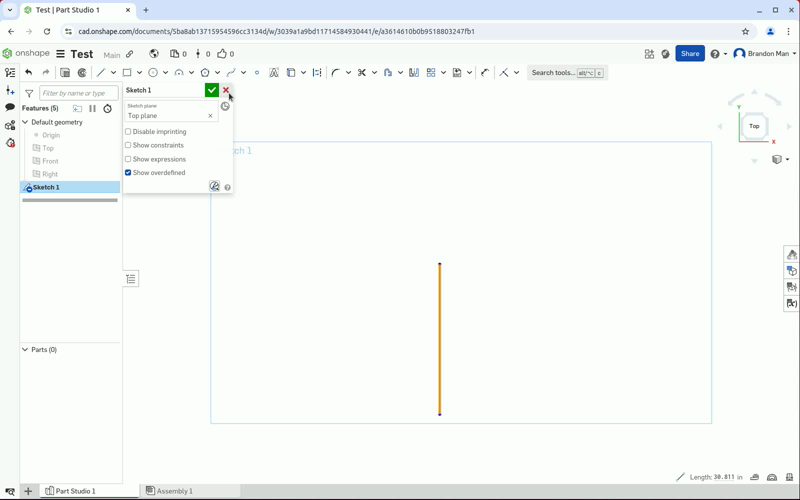
key(shift+h)
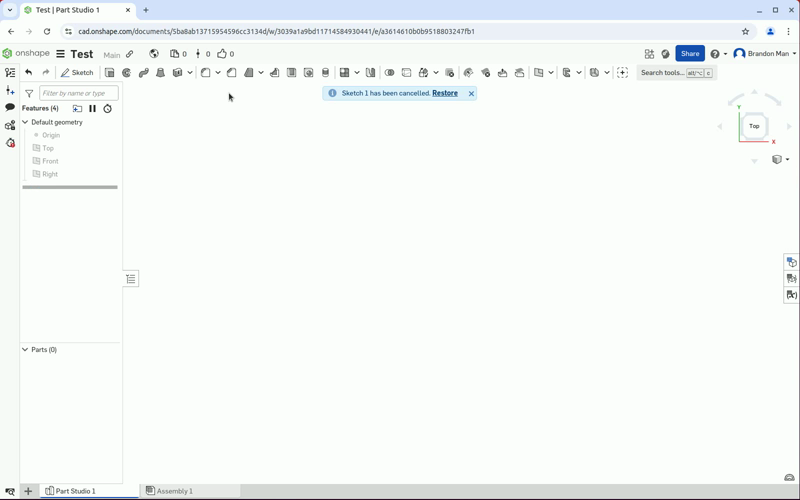
mouse_move(73, 352)
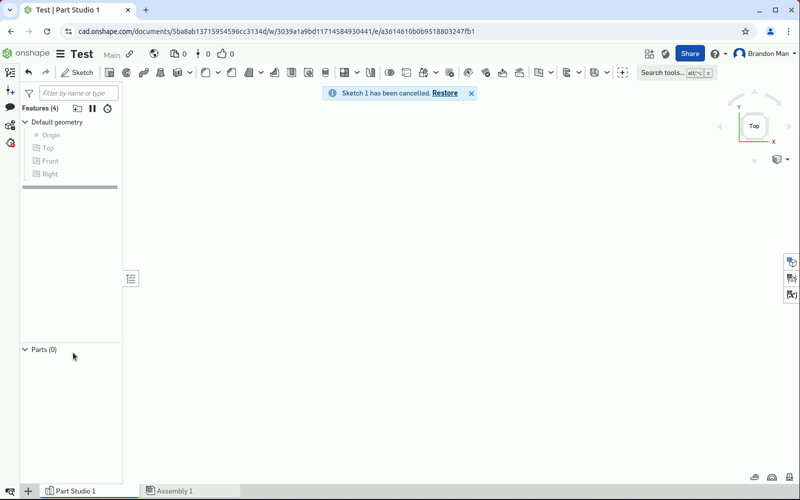
key(y)
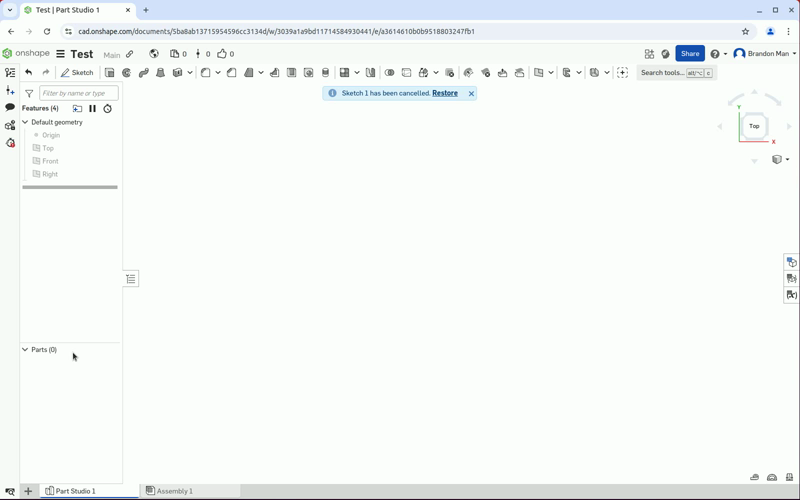
key(shift+p)
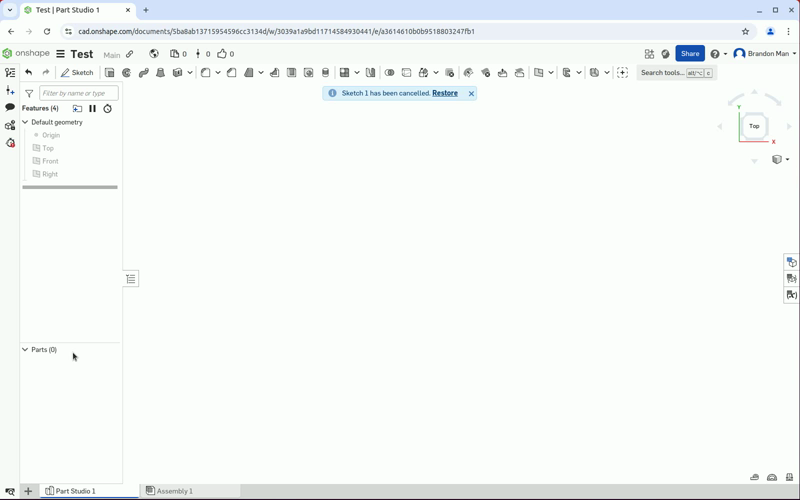
key(space)
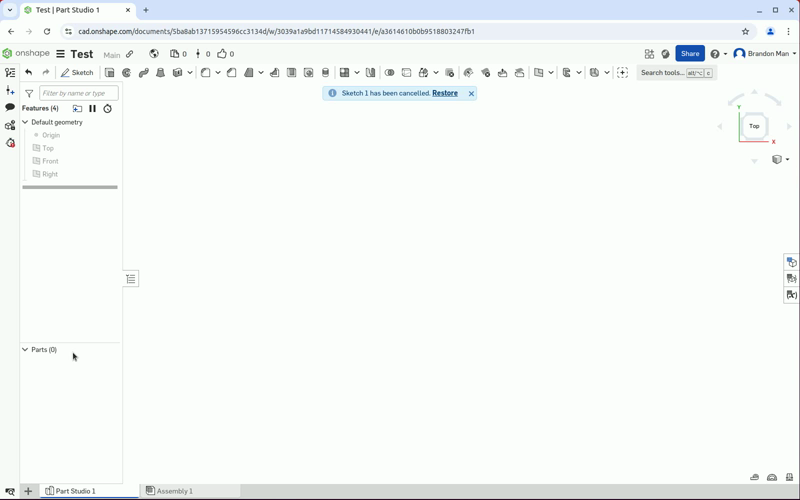
key_down(shift)
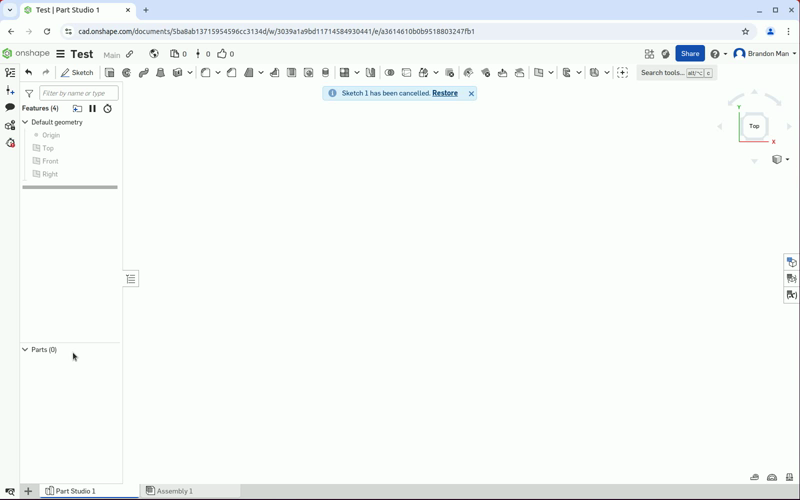
key(up)
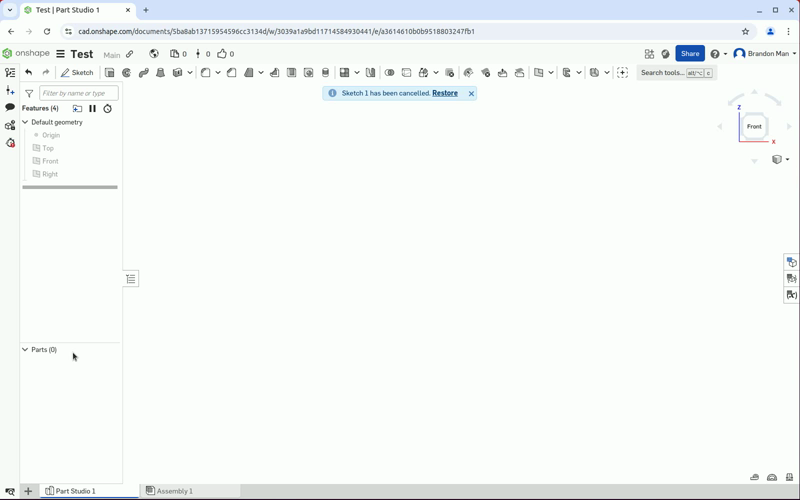
key_up(shift)
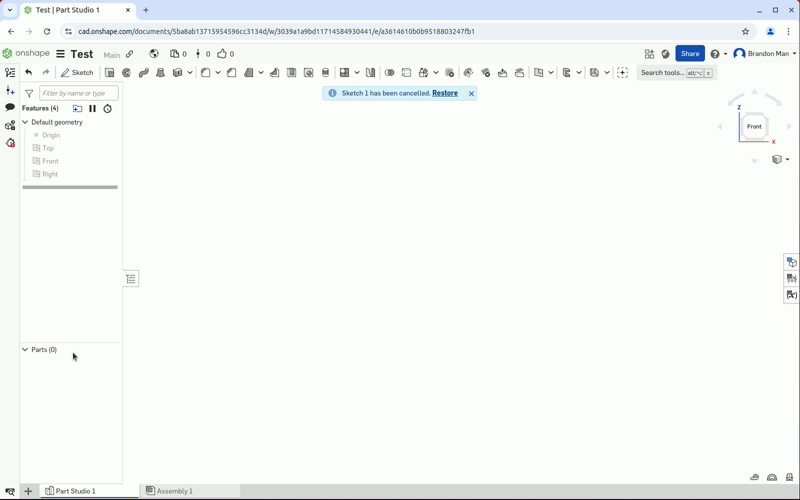
mouse_move(73, 352)
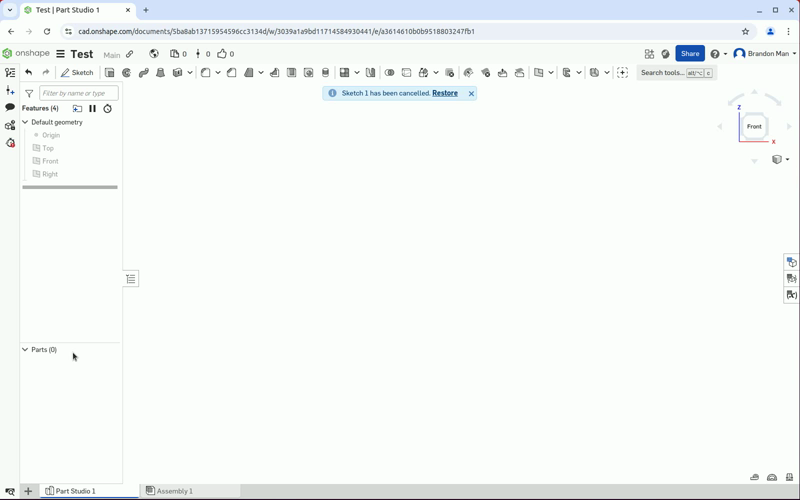
key(shift+y)
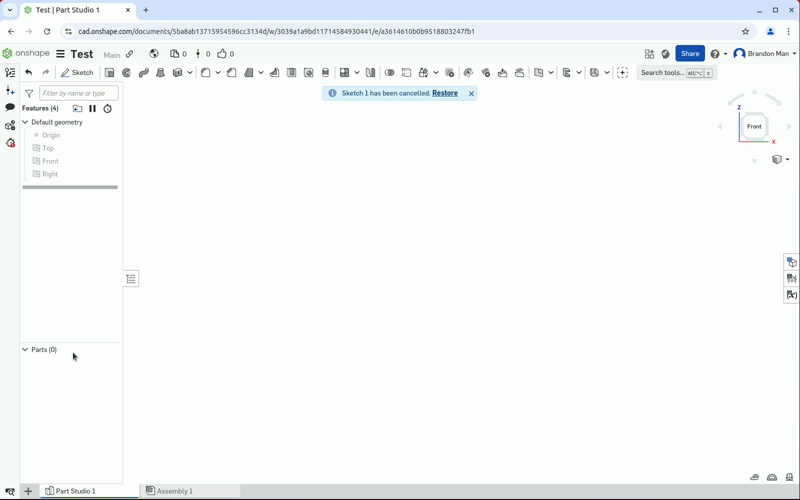
key(shift+s)
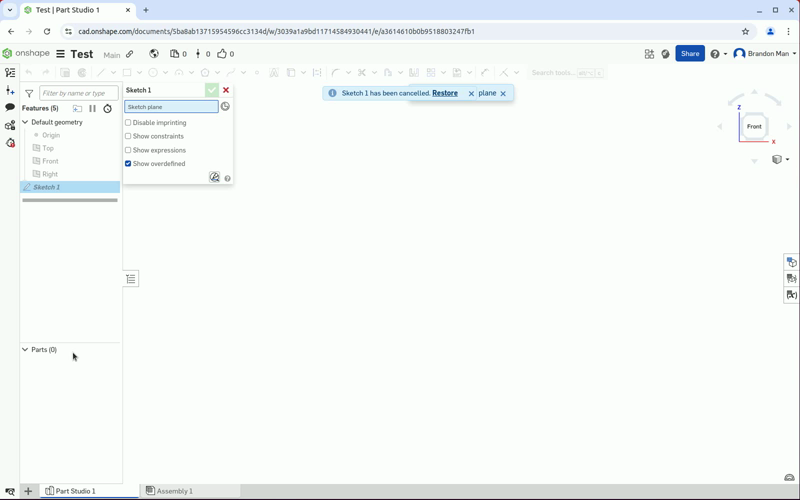
mouse_move(73, 163)
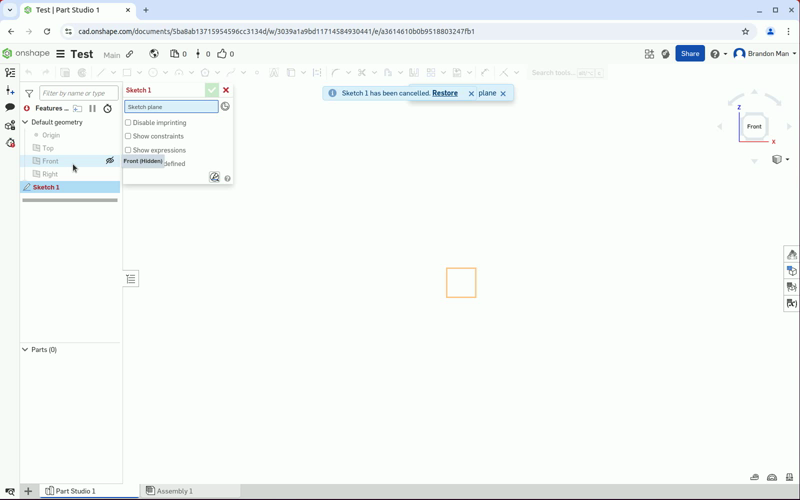
click(73, 163)
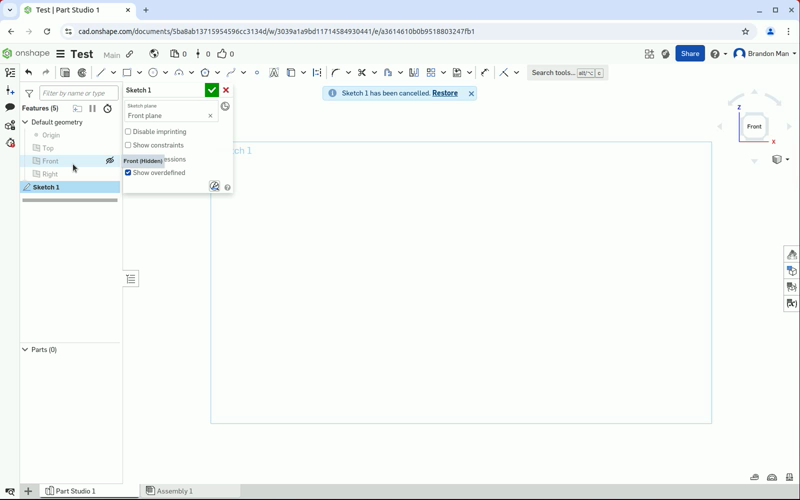
mouse_move(73, 352)
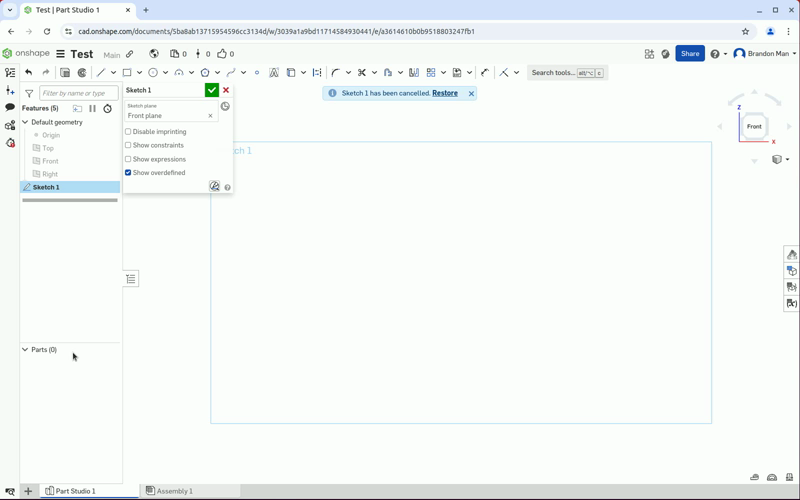
key(y)
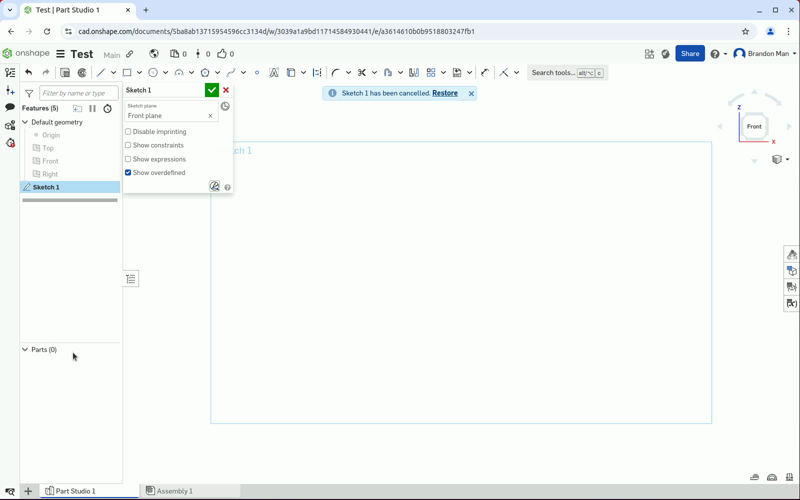
key(l)
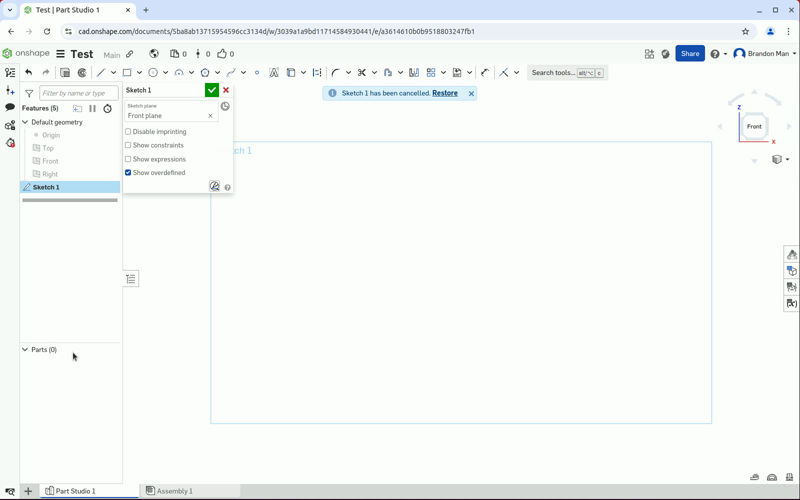
key_down(shift)
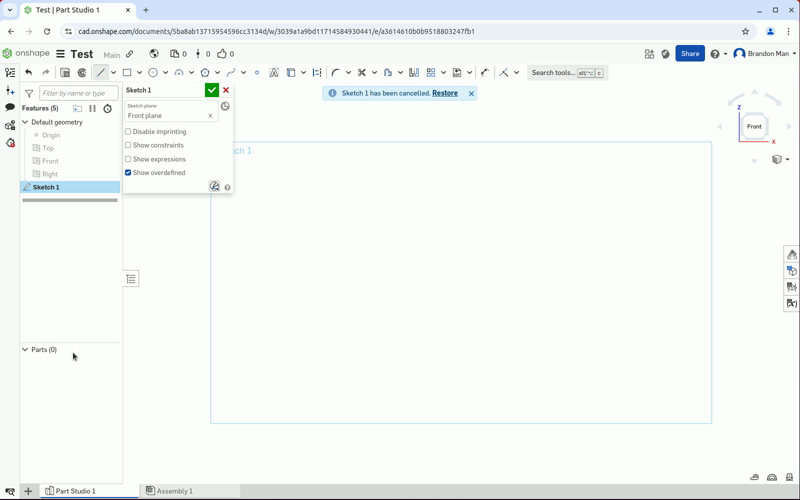
mouse_move(369, 330)
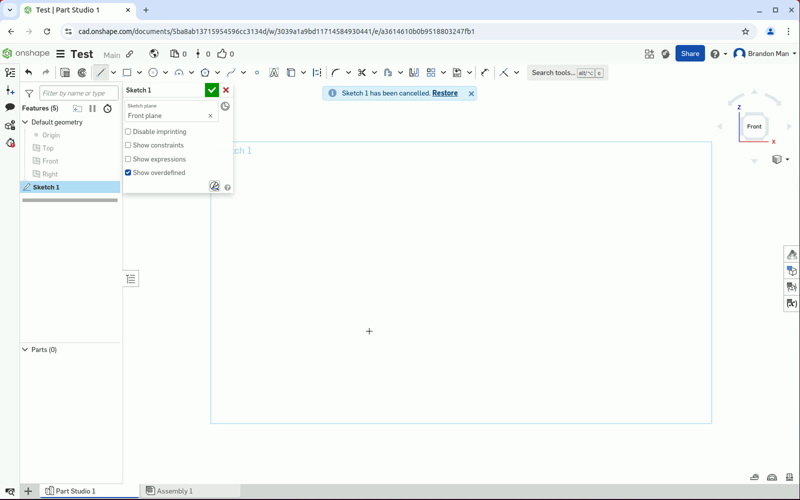
click(369, 330)
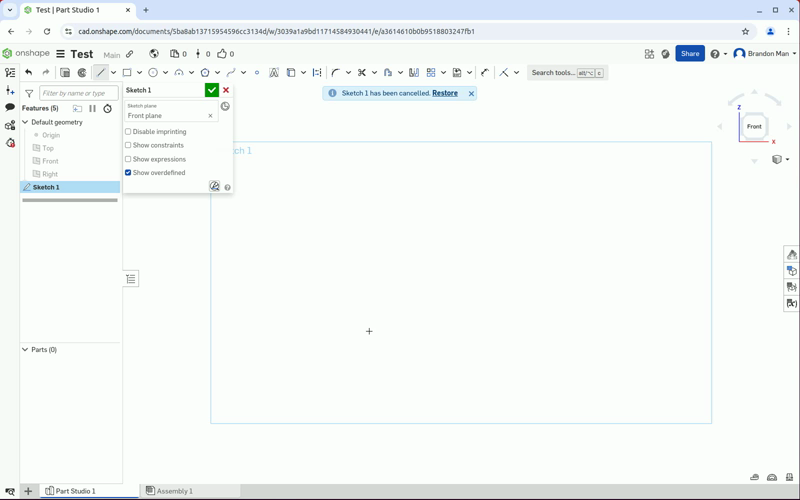
key_up(shift)
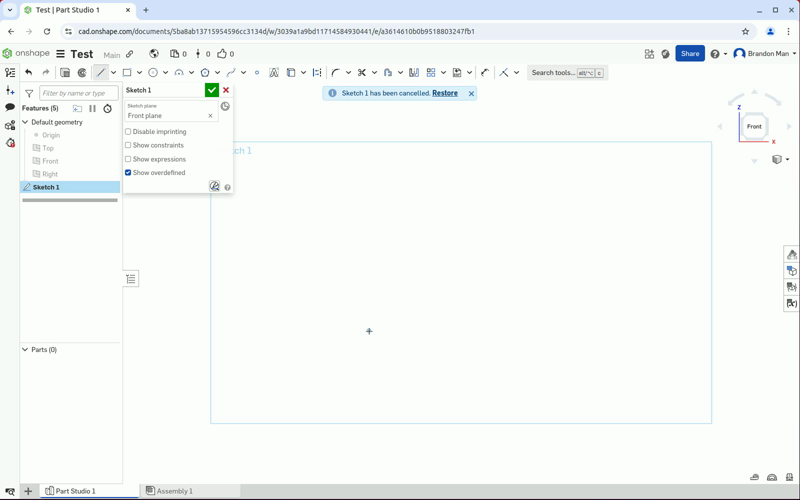
key_down(shift)
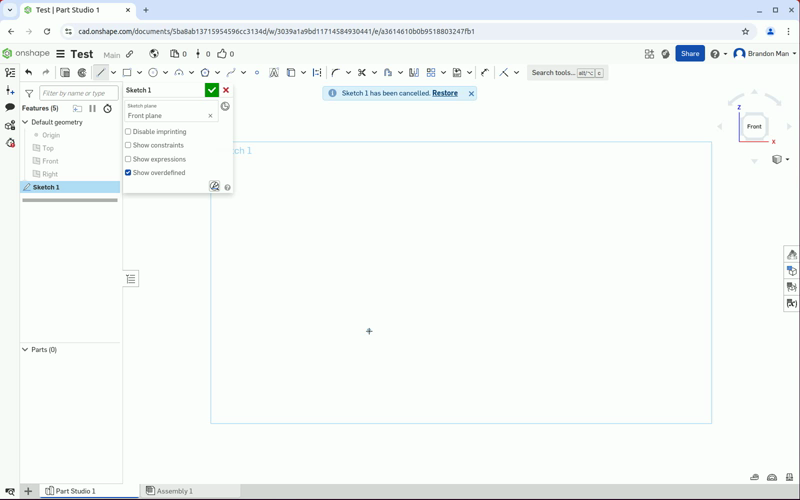
mouse_move(399, 330)
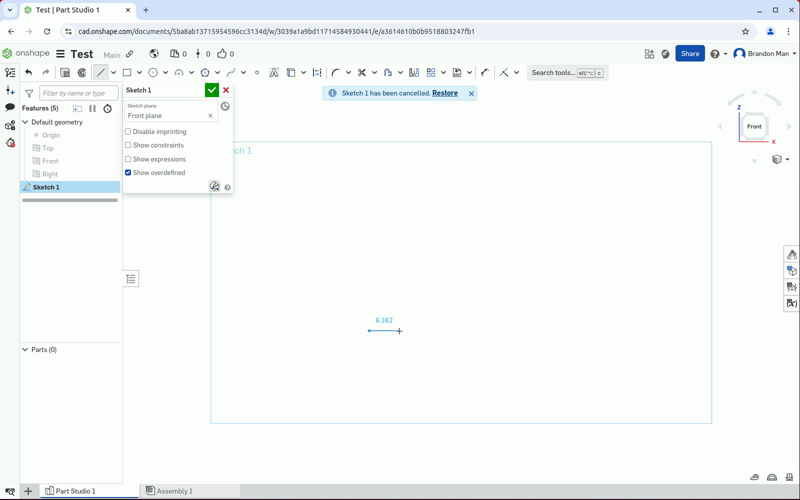
mouse_move(400, 330)
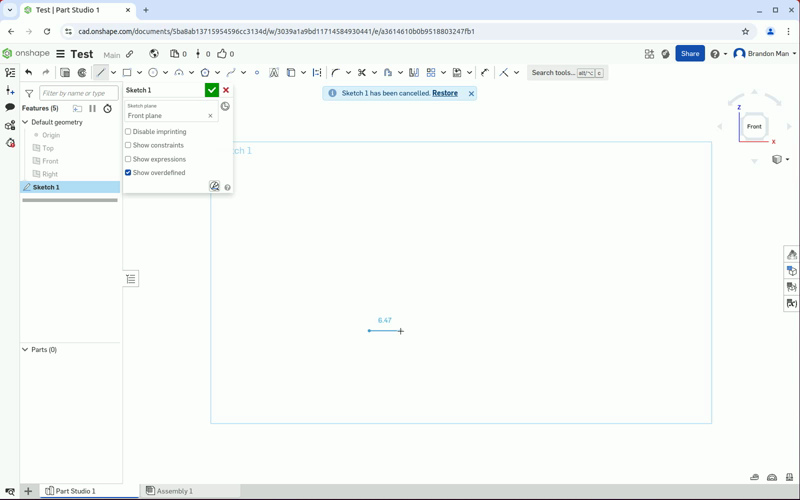
click(400, 330)
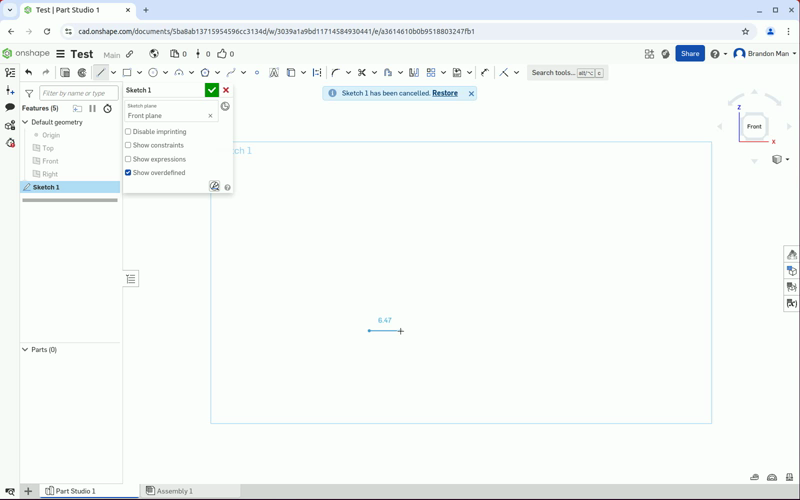
key_up(shift)
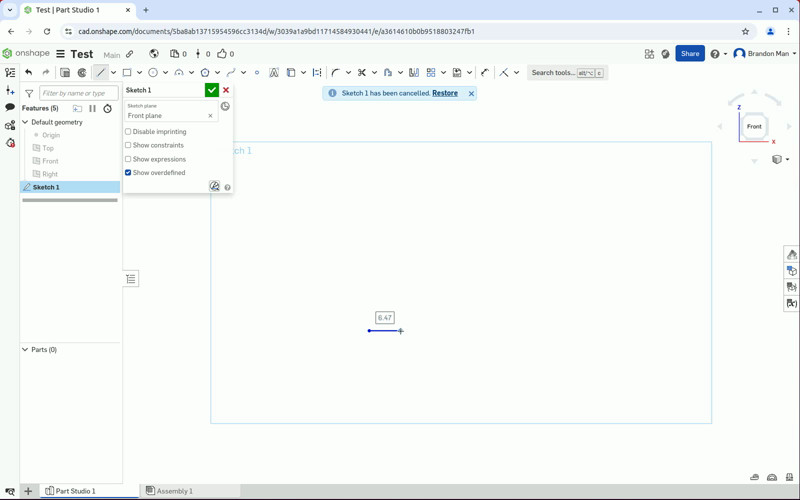
key_down(shift)
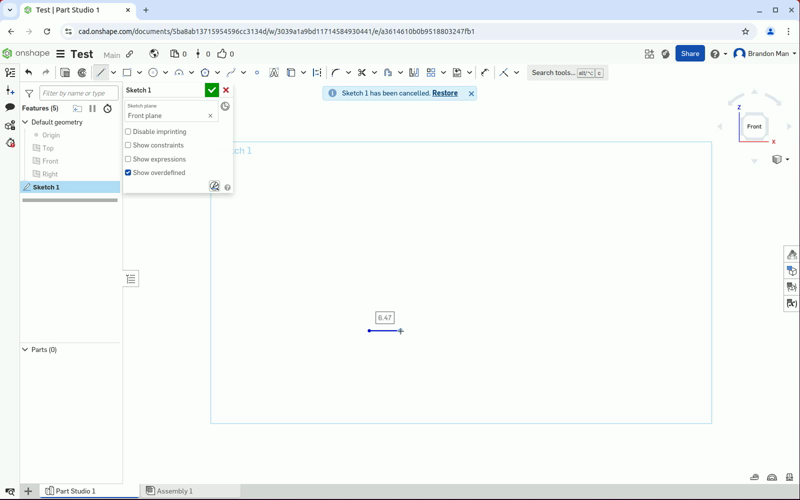
mouse_move(430, 330)
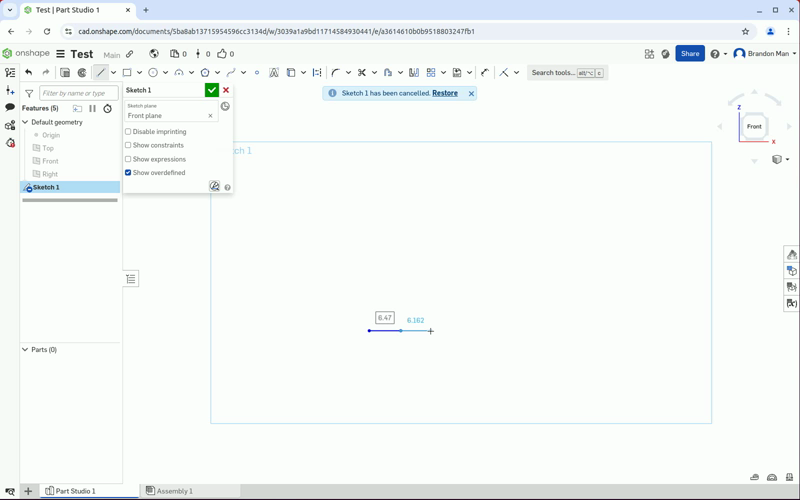
mouse_move(400, 323)
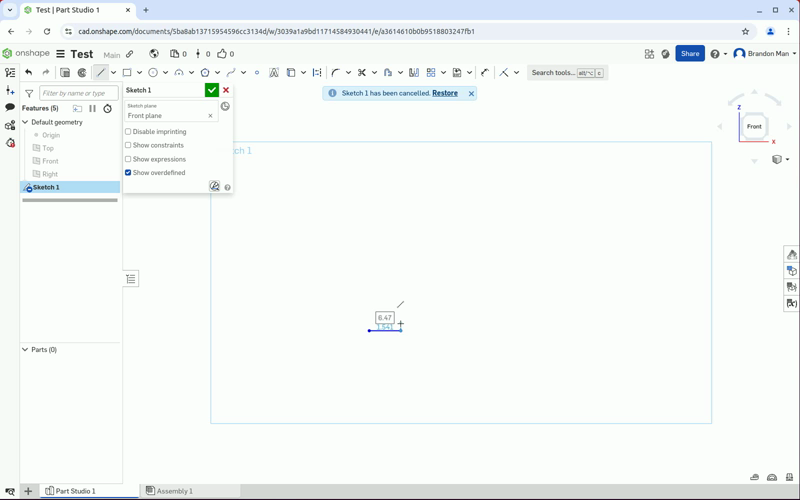
click(400, 323)
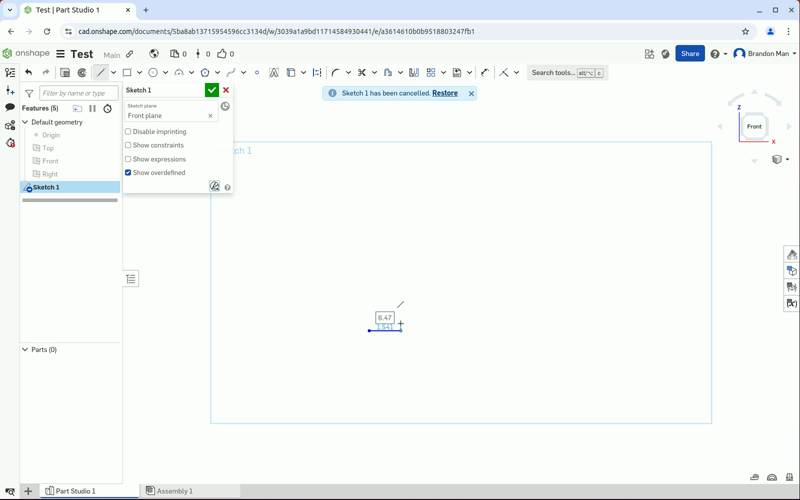
key_up(shift)
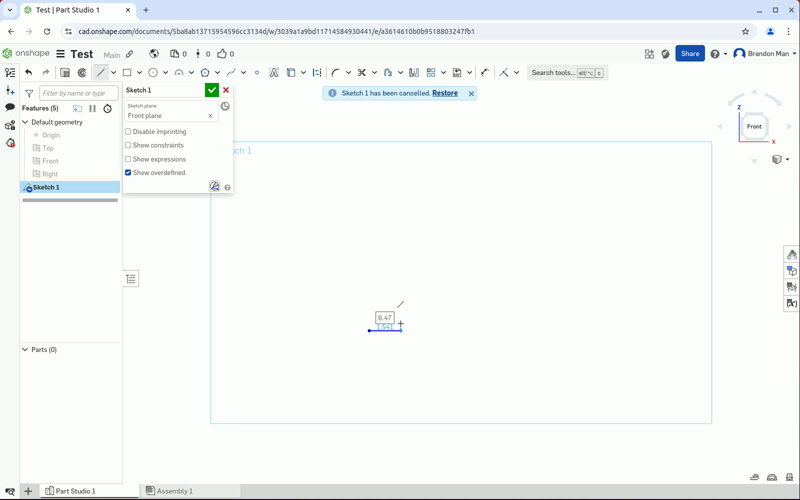
key_down(shift)
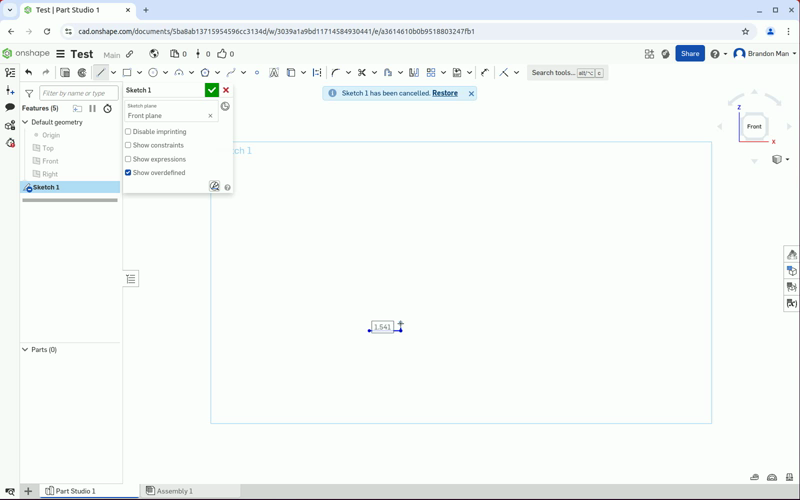
mouse_move(430, 323)
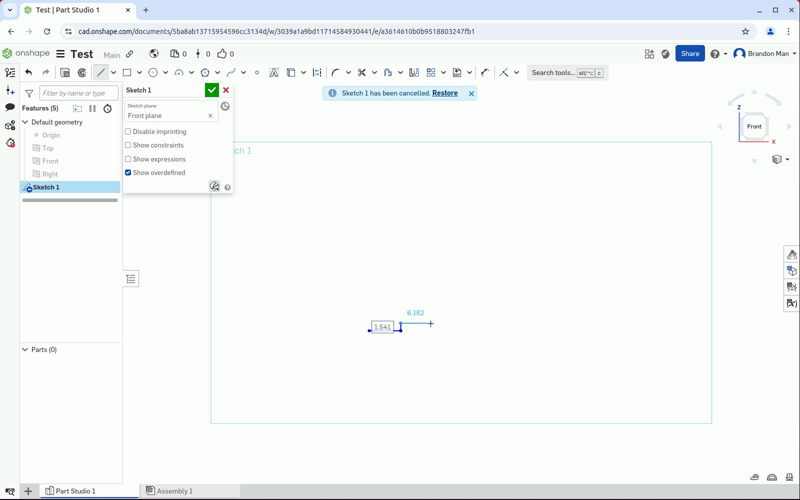
mouse_move(369, 323)
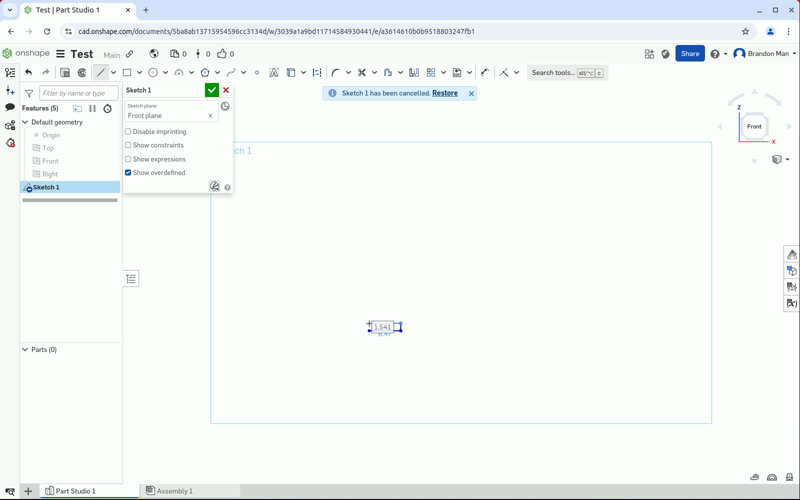
click(369, 323)
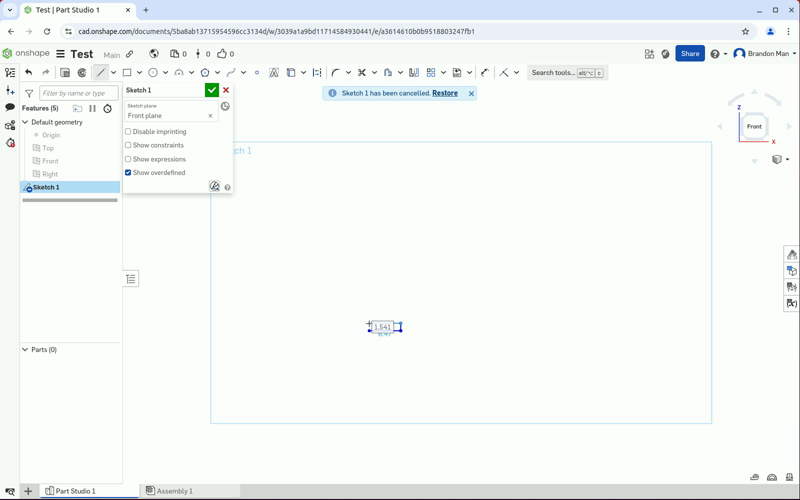
key_up(shift)
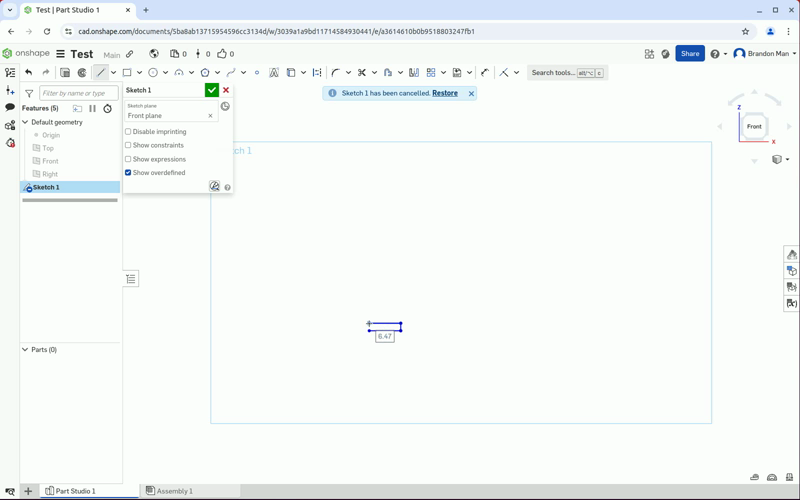
mouse_move(399, 323)
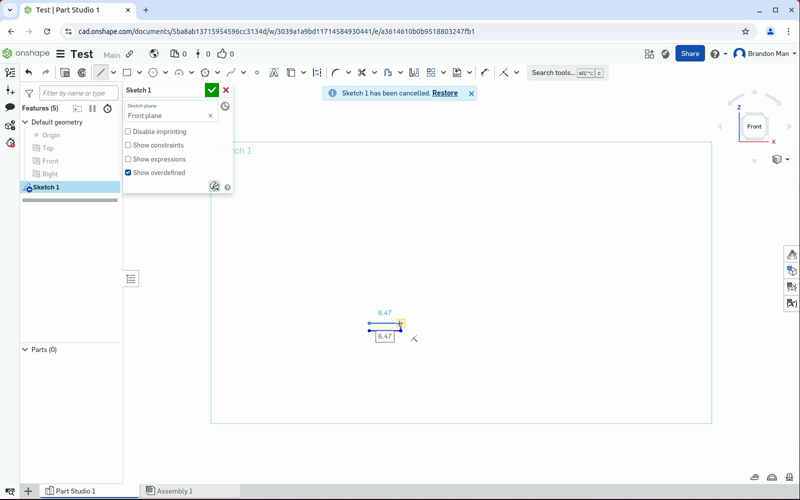
key_down(shift)
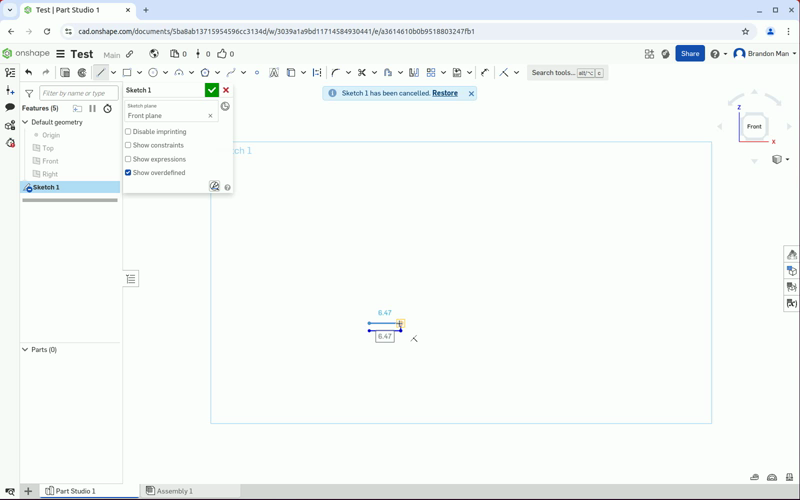
mouse_move(369, 330)
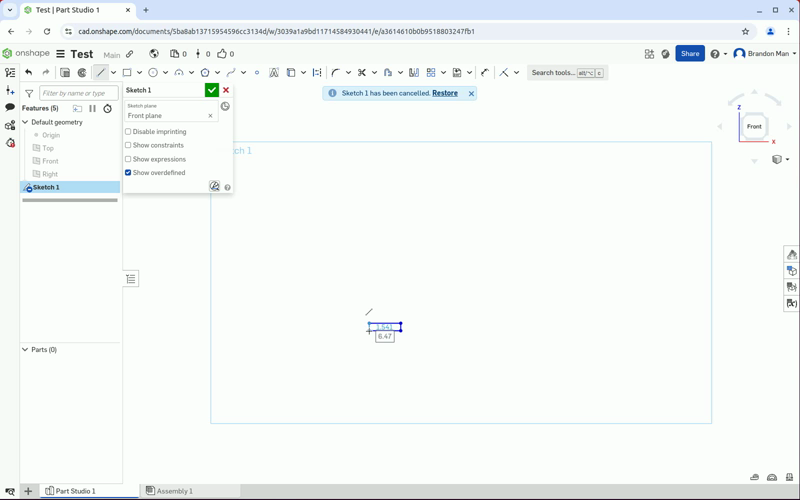
key_up(shift)
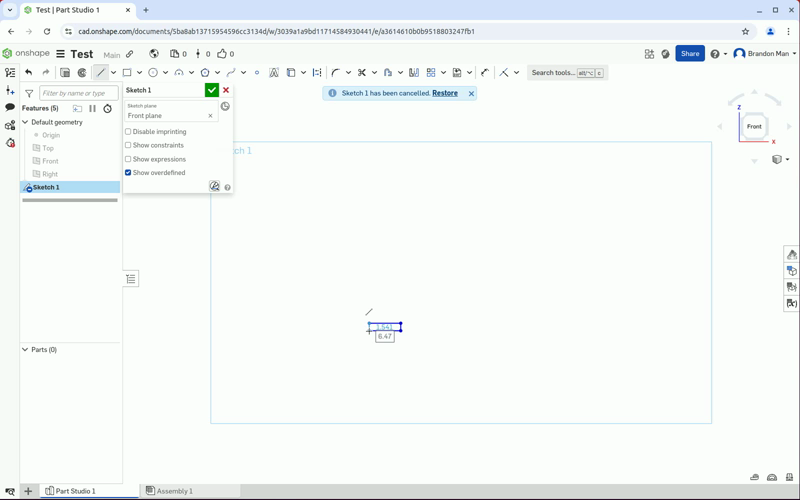
click(369, 330)
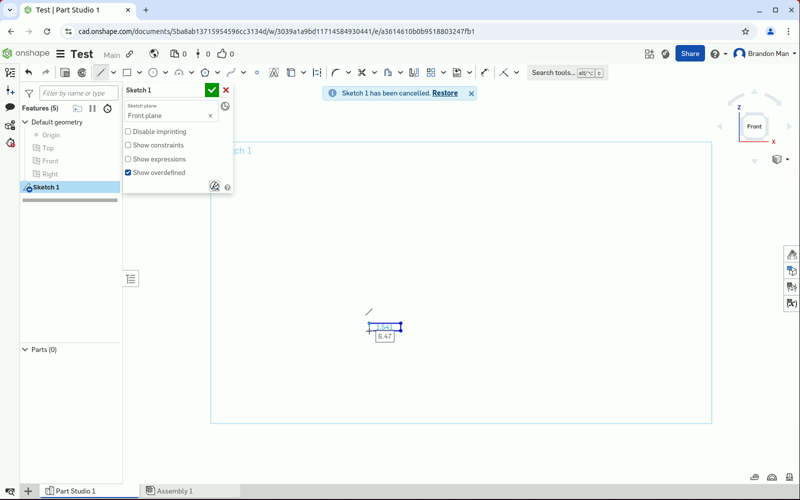
key(esc)
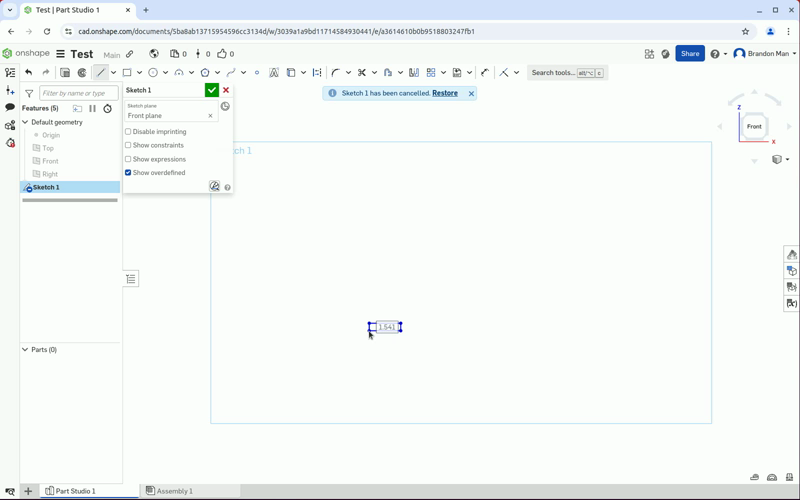
mouse_move(382, 328)
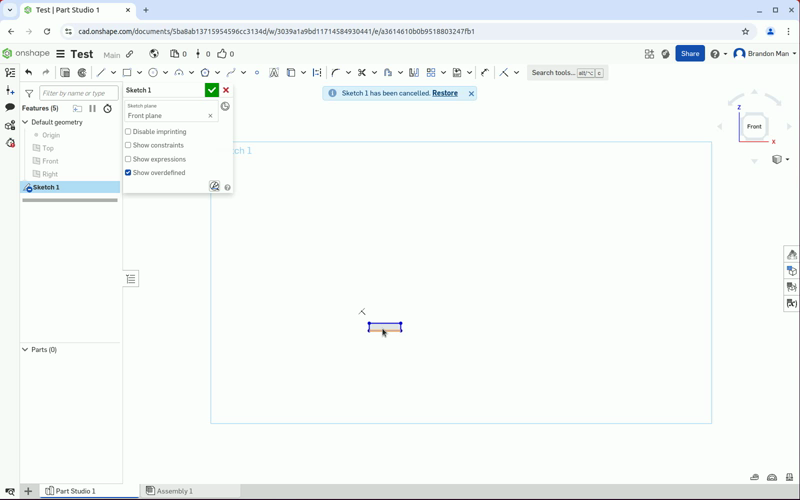
scroll(6)
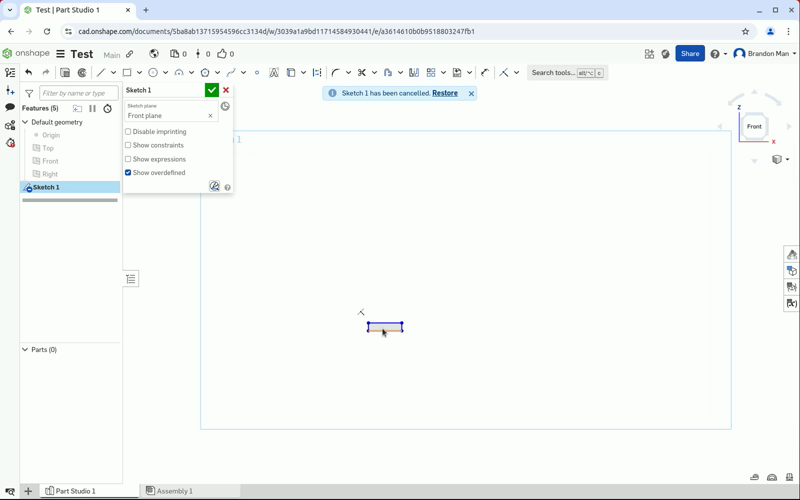
scroll(6)
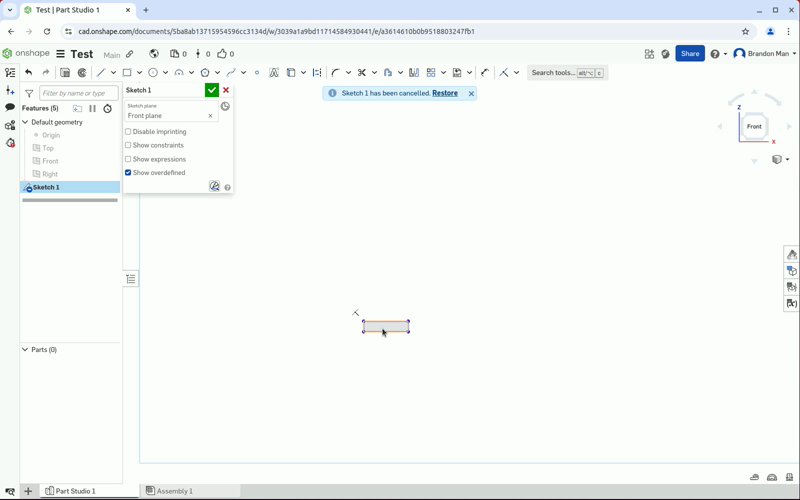
scroll(6)
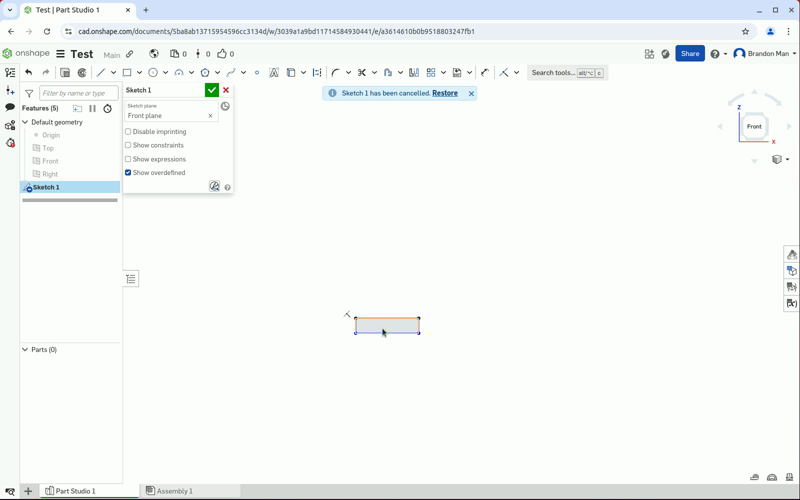
scroll(6)
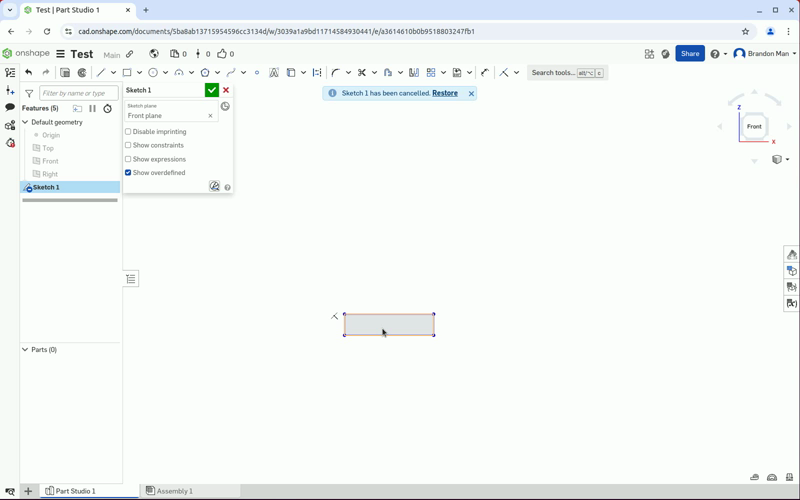
scroll(6)
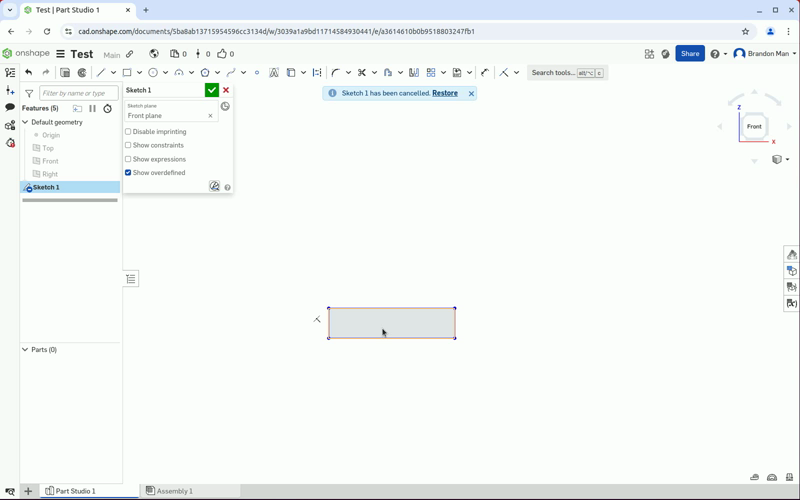
scroll(6)
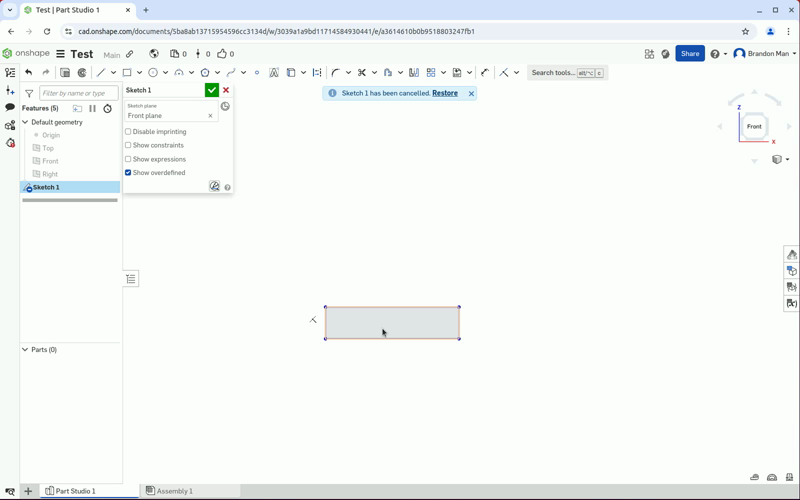
scroll(6)
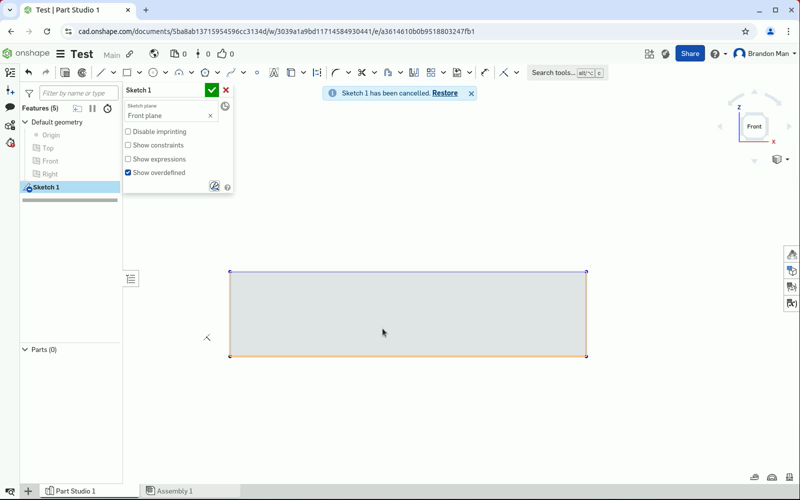
click(382, 328)
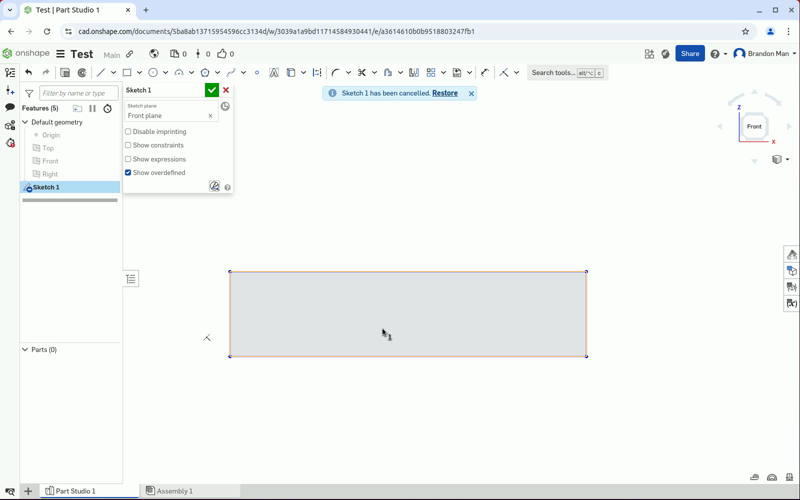
scroll(-6)
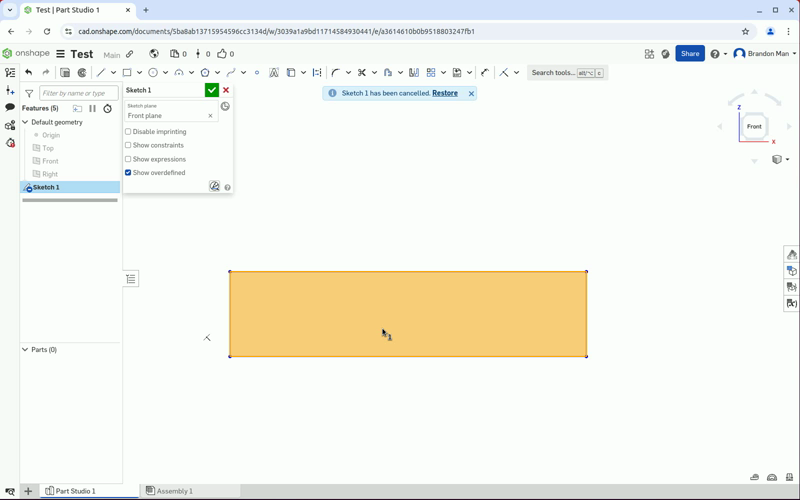
scroll(-6)
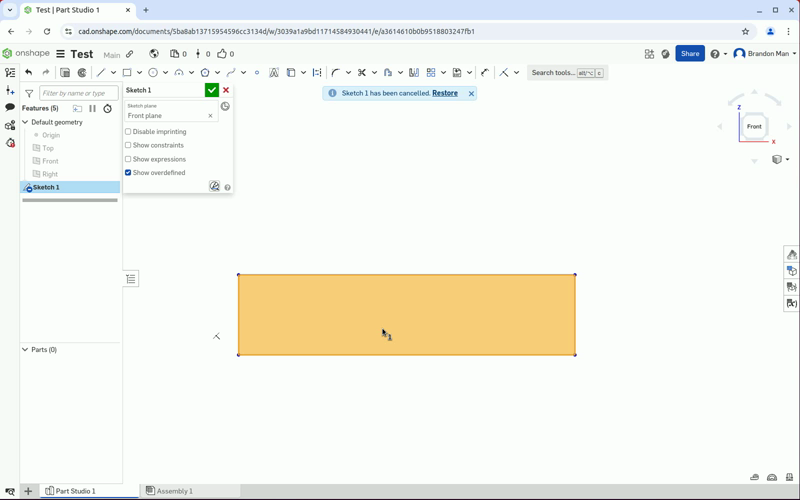
scroll(-6)
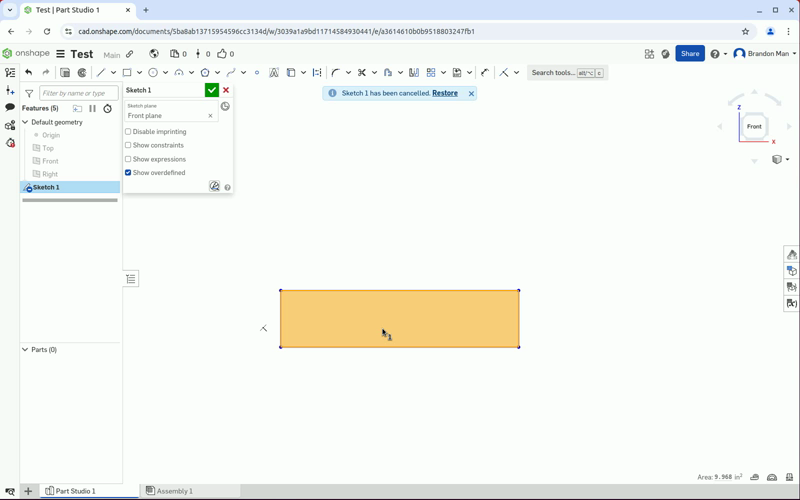
scroll(-6)
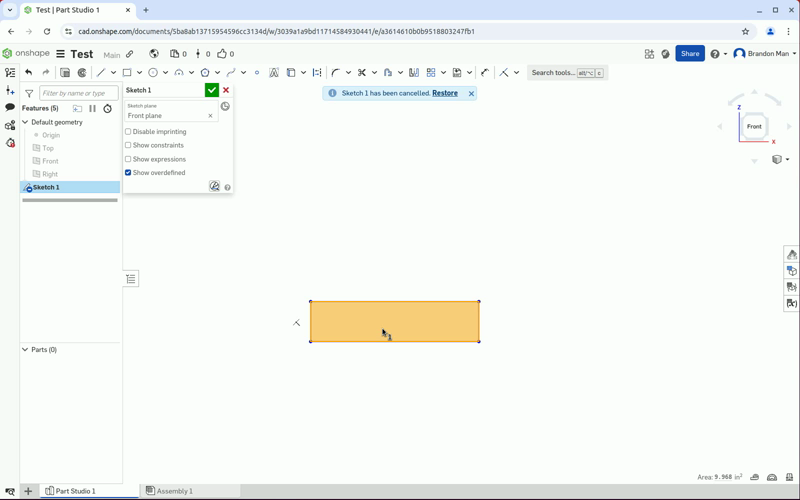
scroll(-6)
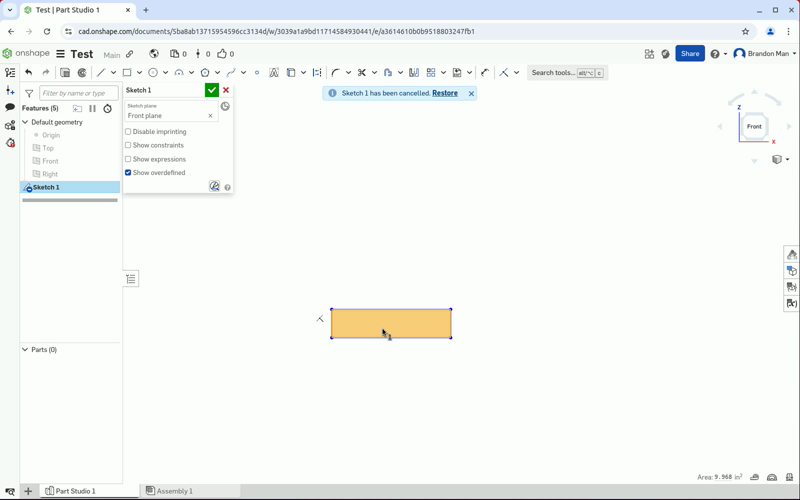
scroll(-6)
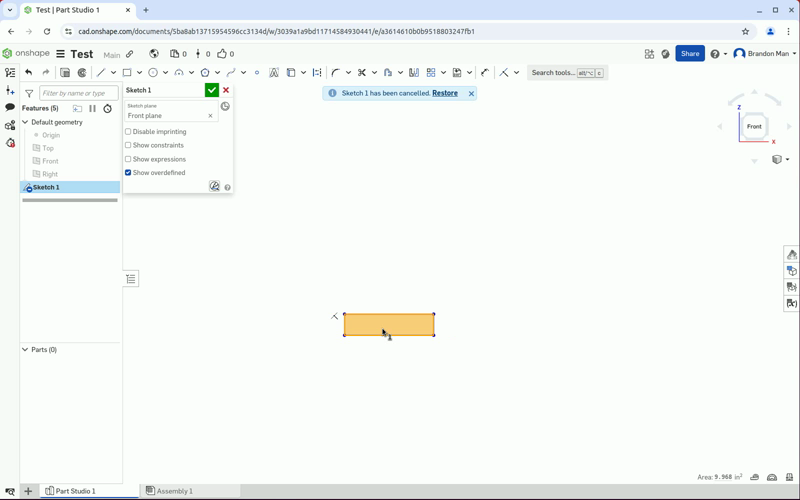
scroll(-6)
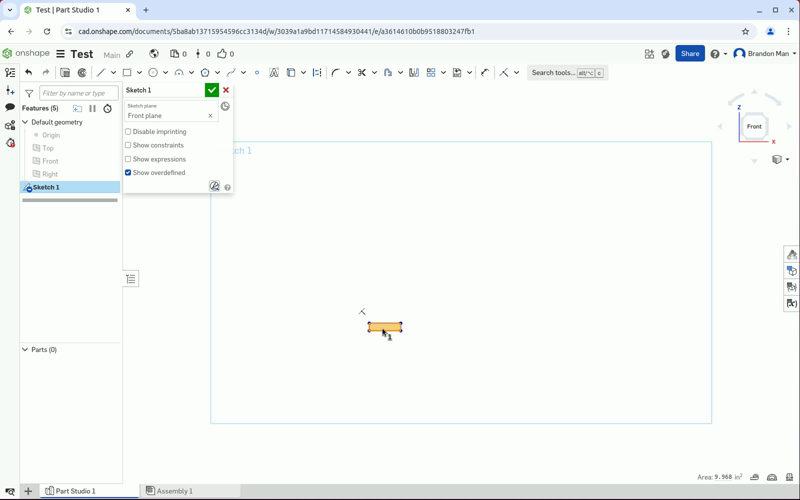
mouse_move(73, 352)
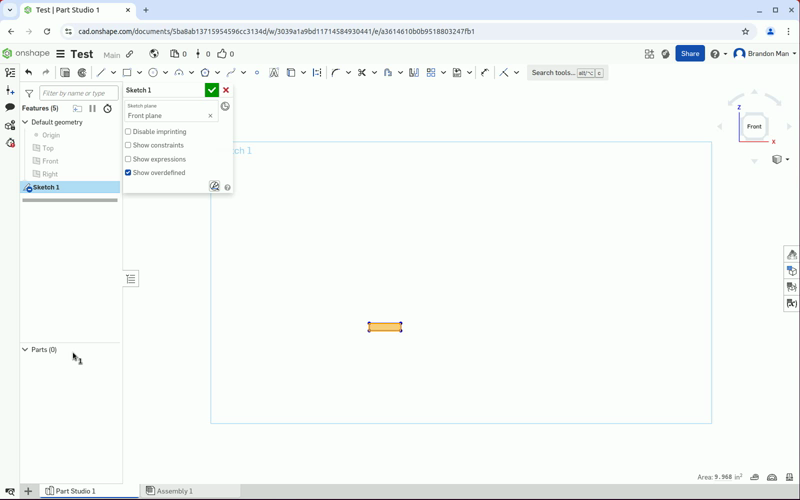
key(shift+y)
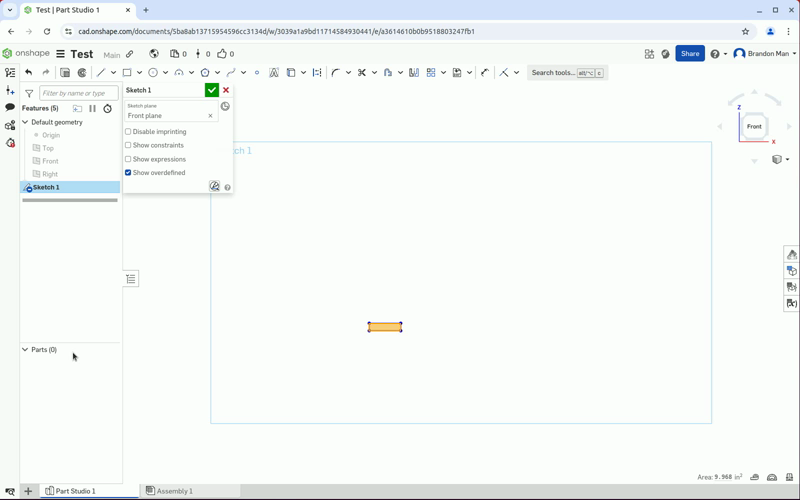
key(shift+e)
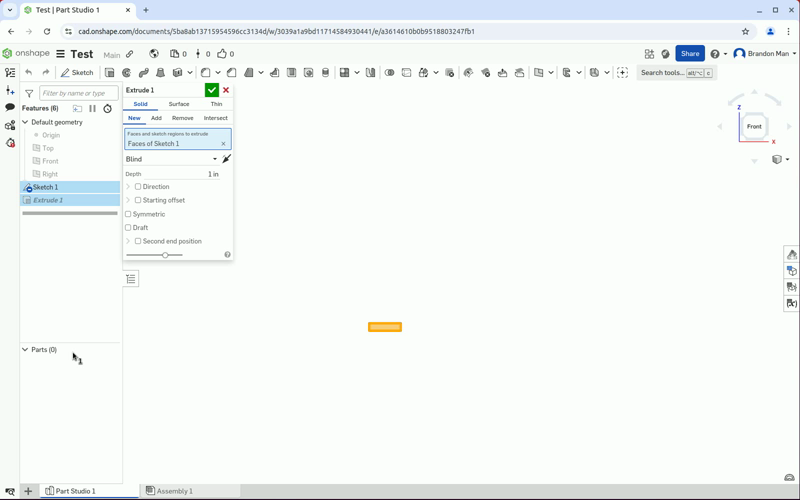
mouse_move(143, 106)
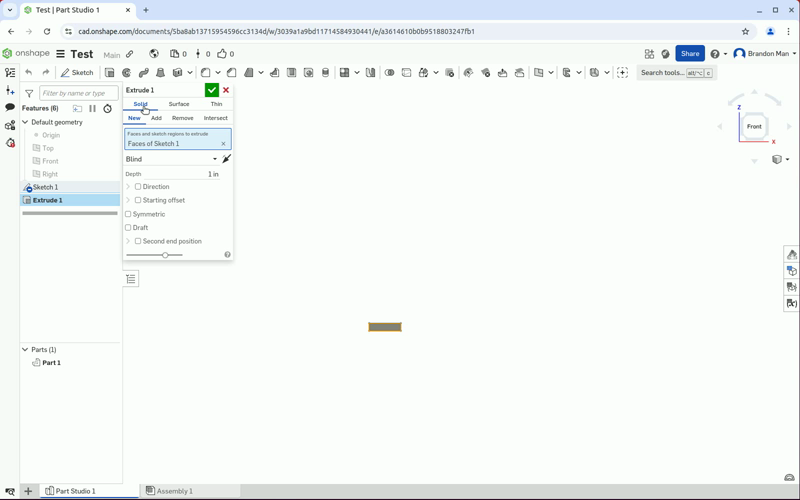
click(143, 106)
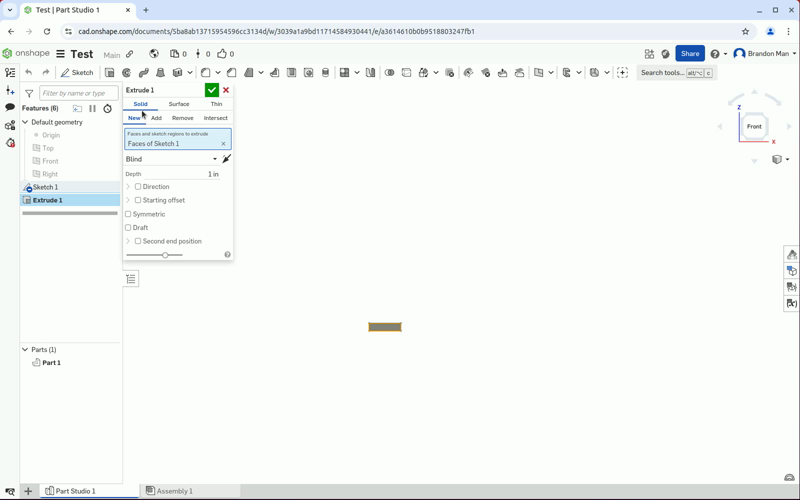
mouse_move(137, 120)
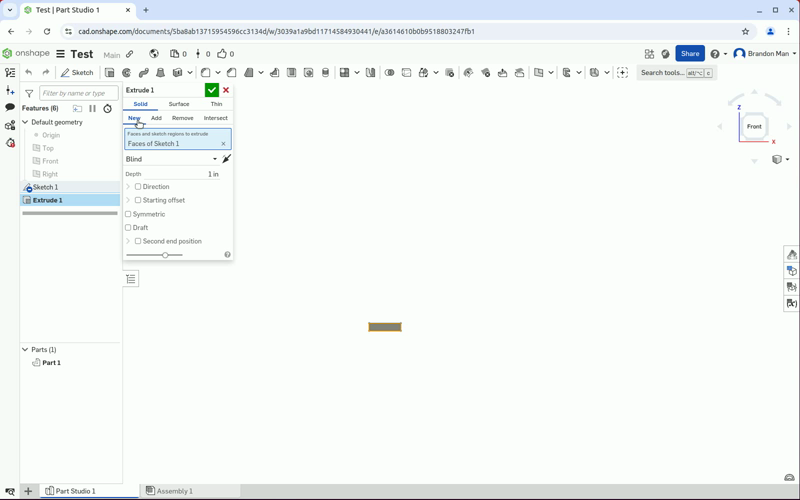
click(137, 120)
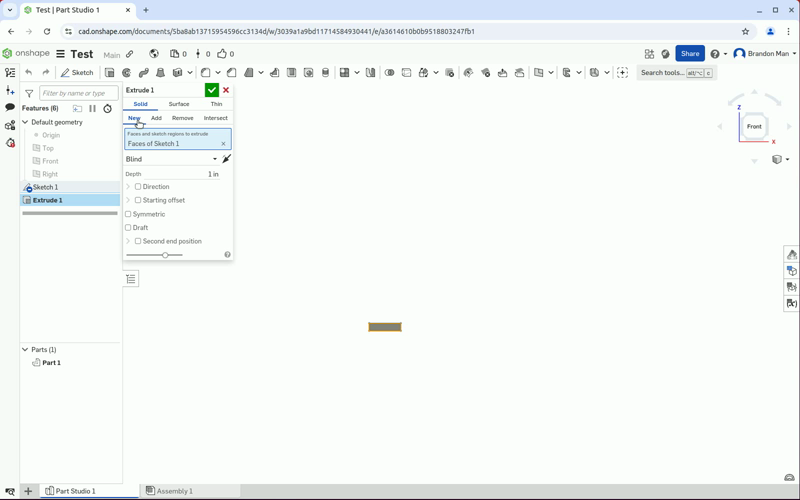
key(tab, 4)
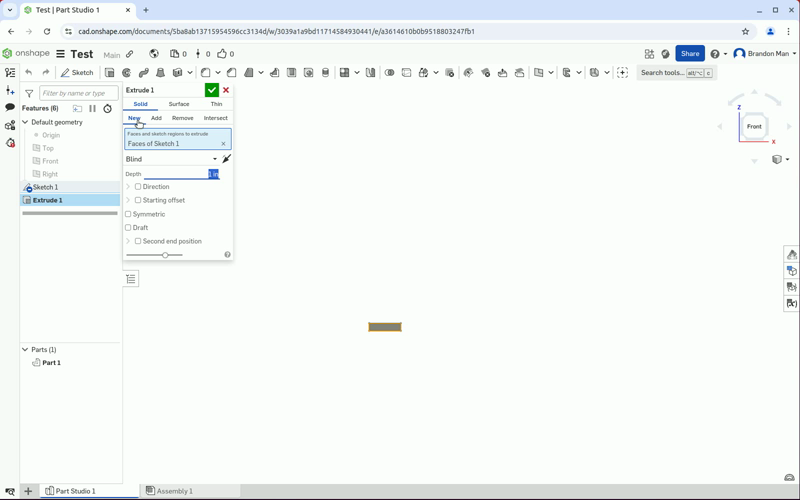
text(1.685)
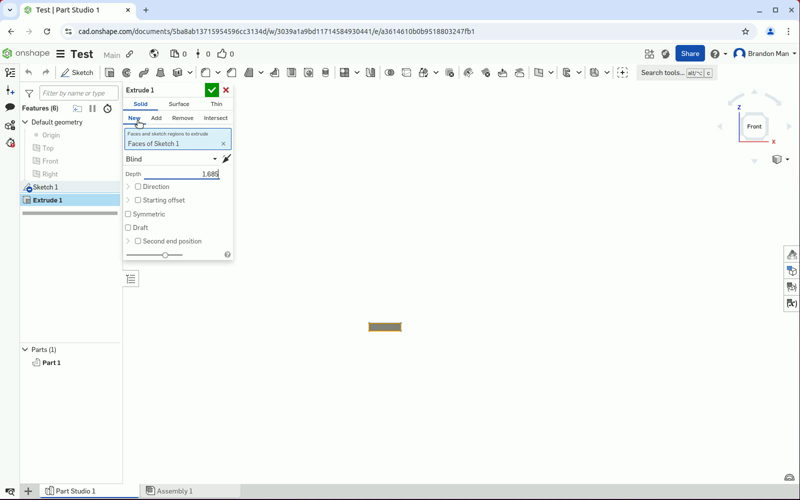
key(enter)
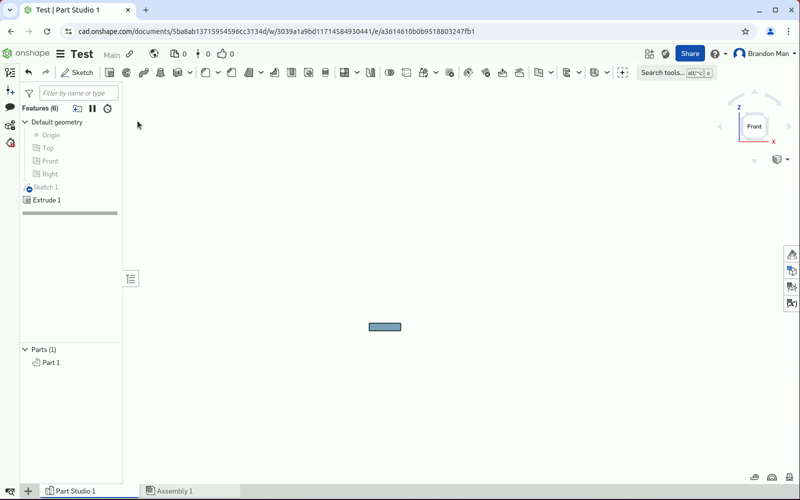
key(shift+h)
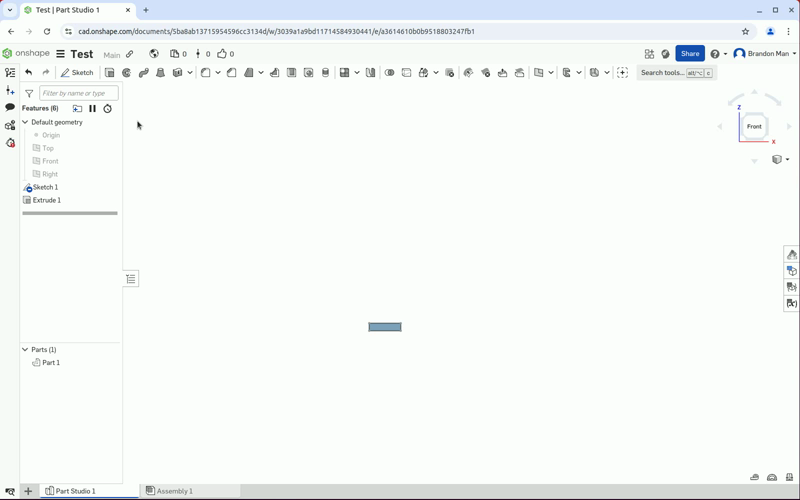
key(shift+h)
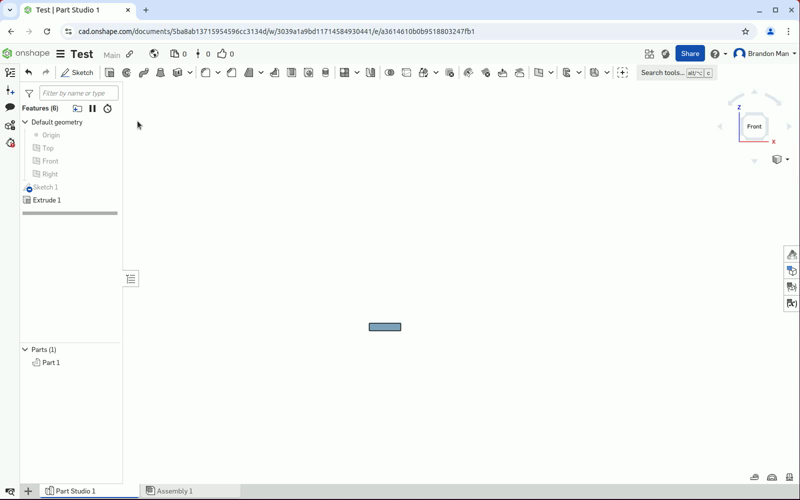
mouse_move(73, 189)
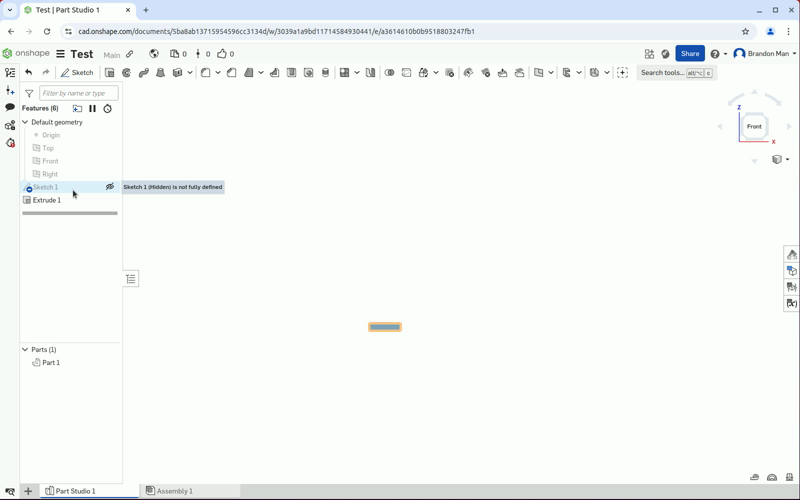
click(73, 189)
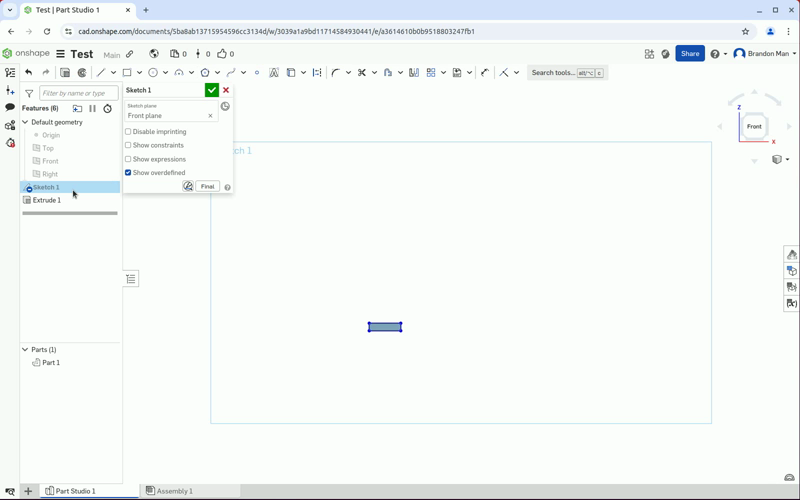
mouse_move(229, 92)
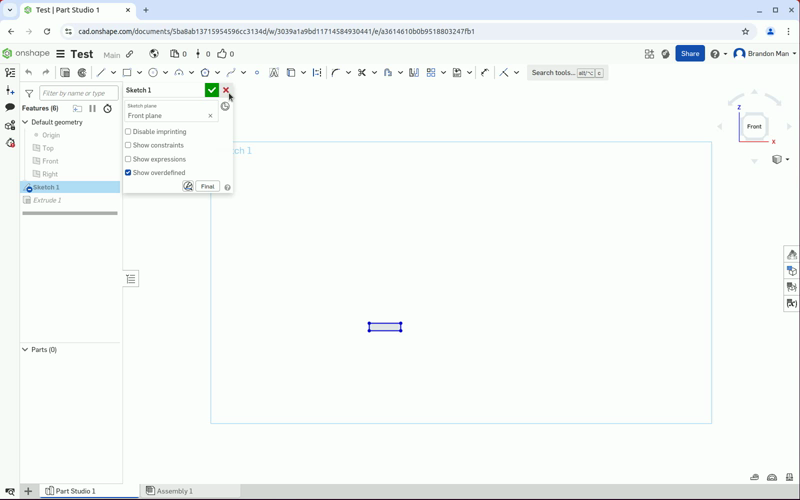
click(229, 92)
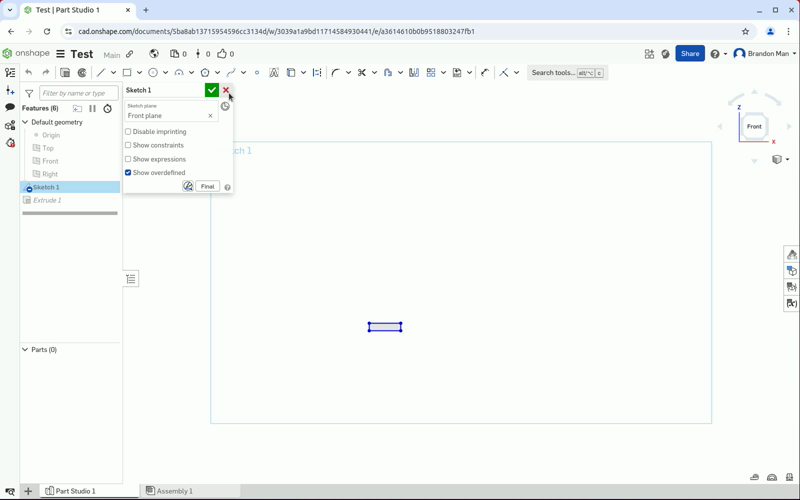
key(shift+s)
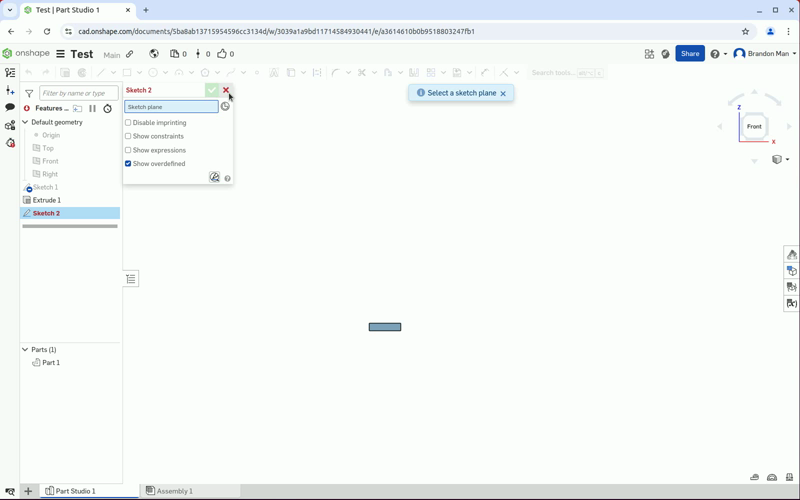
mouse_move(73, 163)
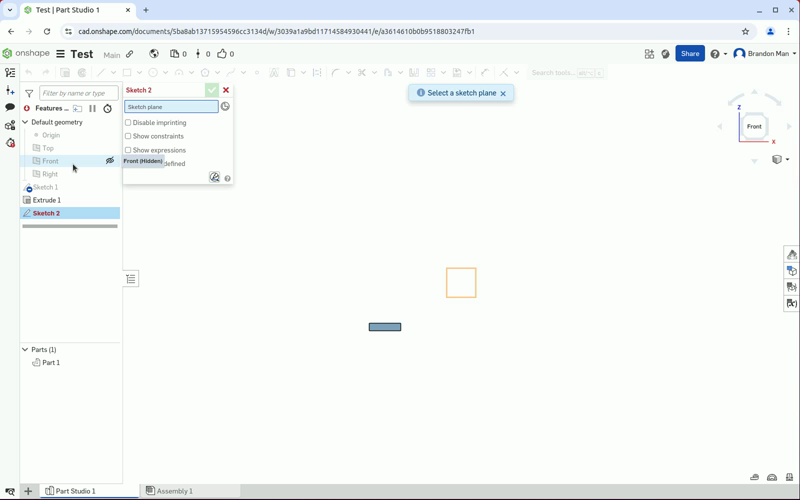
click(73, 163)
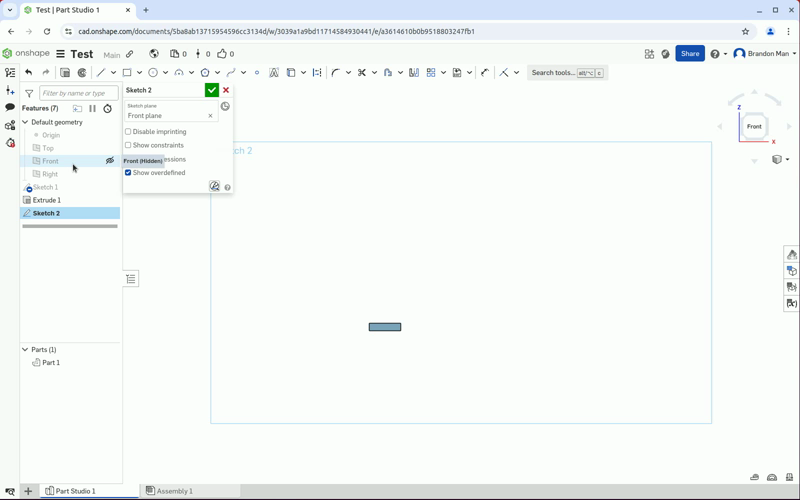
mouse_move(73, 352)
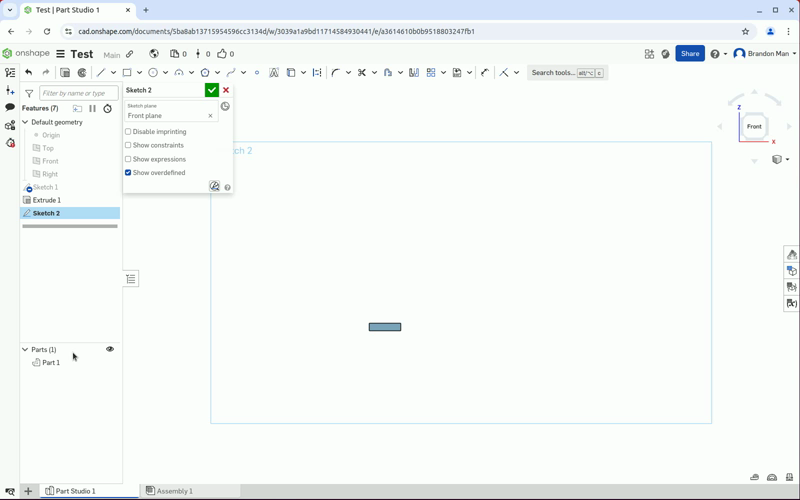
key(y)
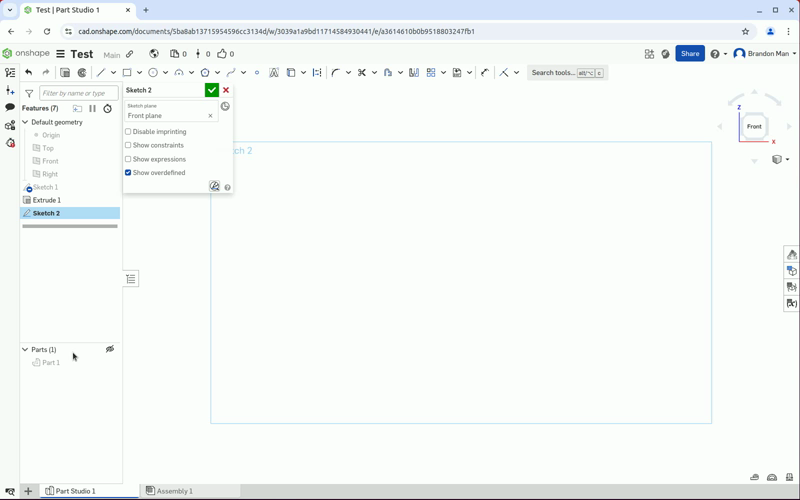
key(l)
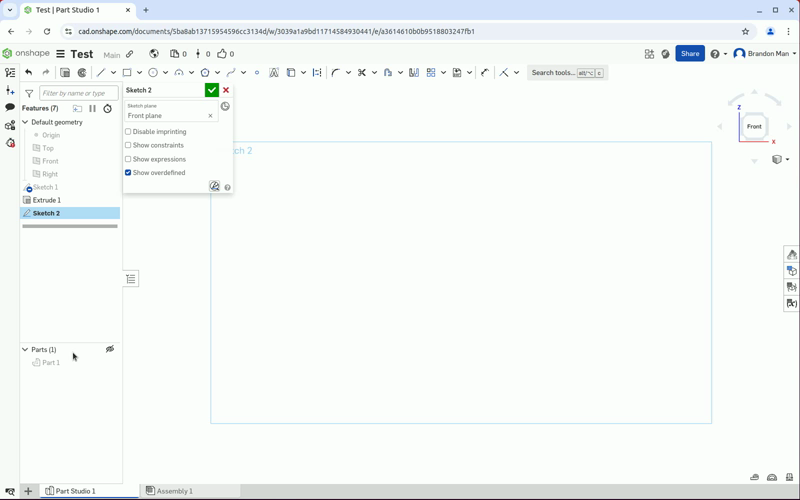
key_down(shift)
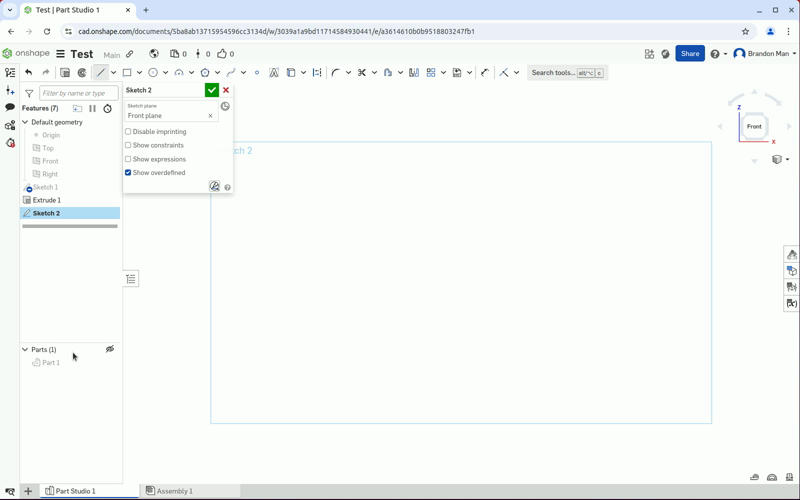
mouse_move(542, 330)
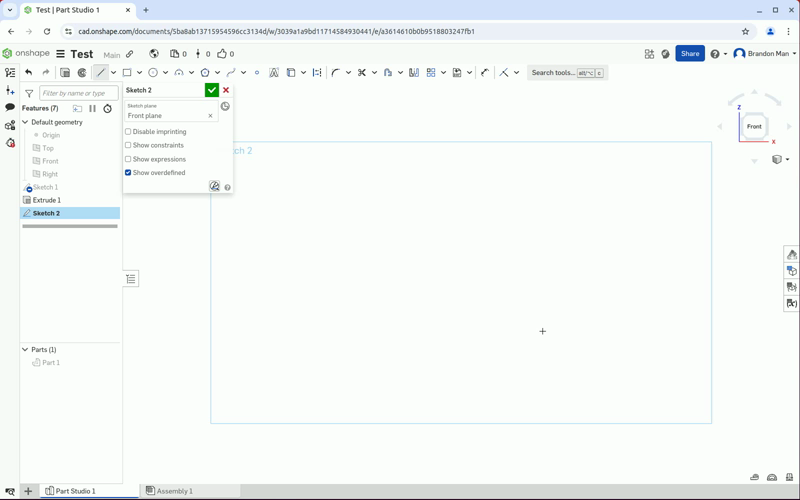
click(542, 330)
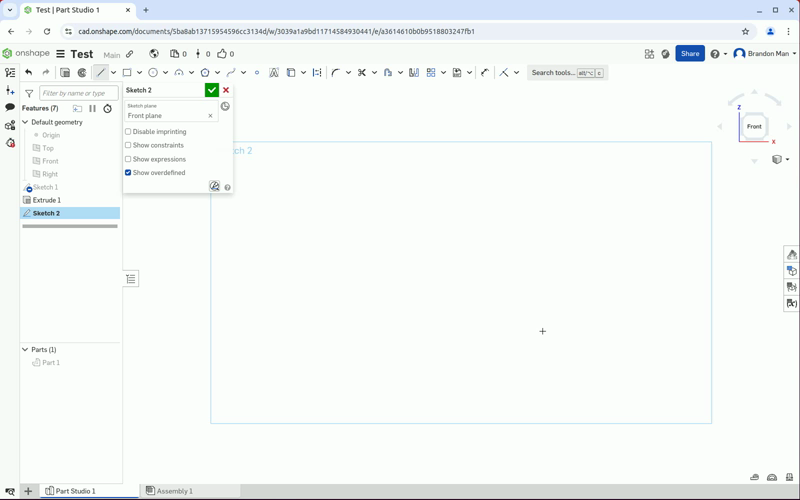
key_up(shift)
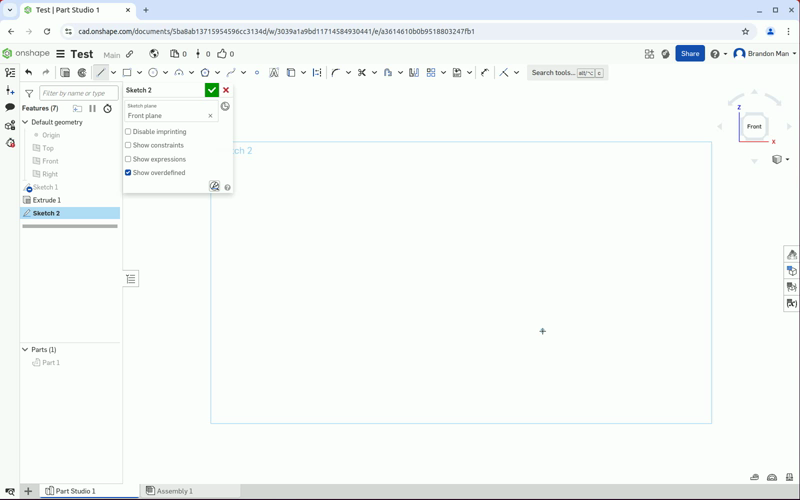
key_down(shift)
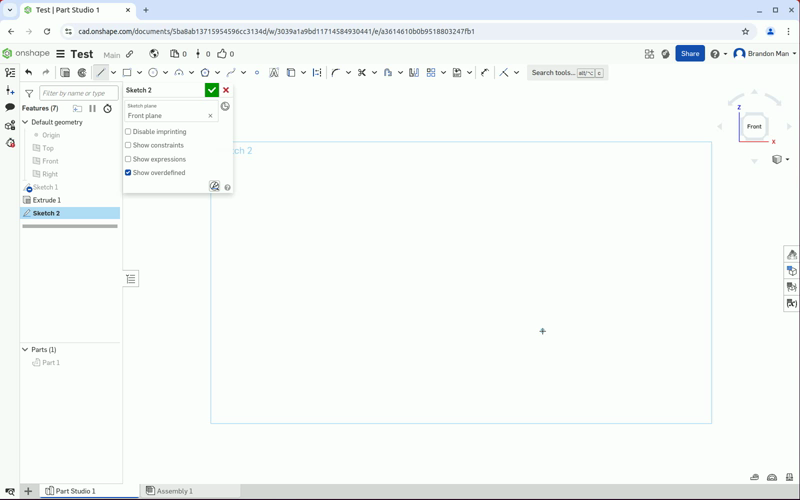
mouse_move(572, 330)
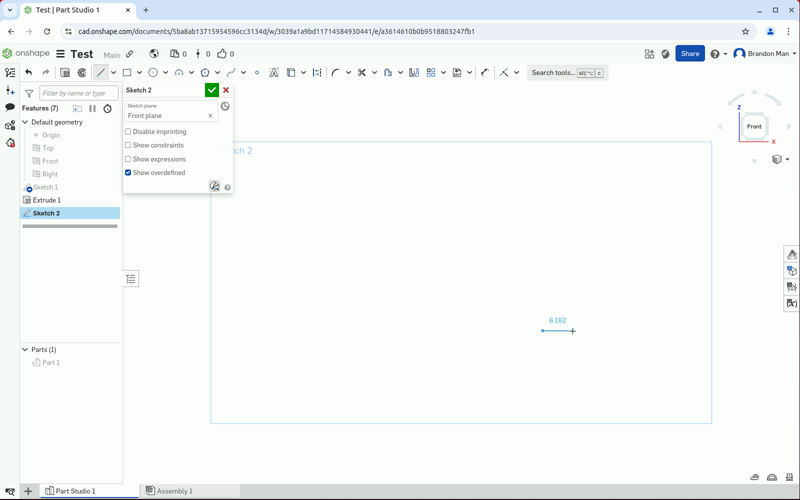
mouse_move(574, 330)
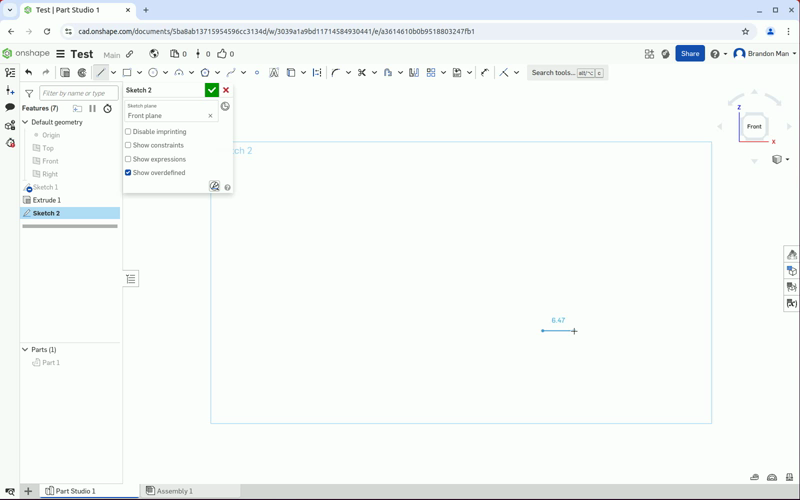
click(574, 330)
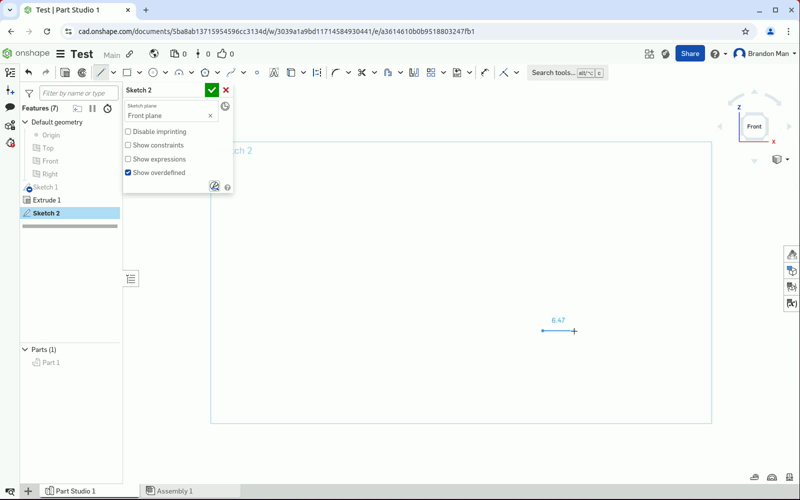
key_up(shift)
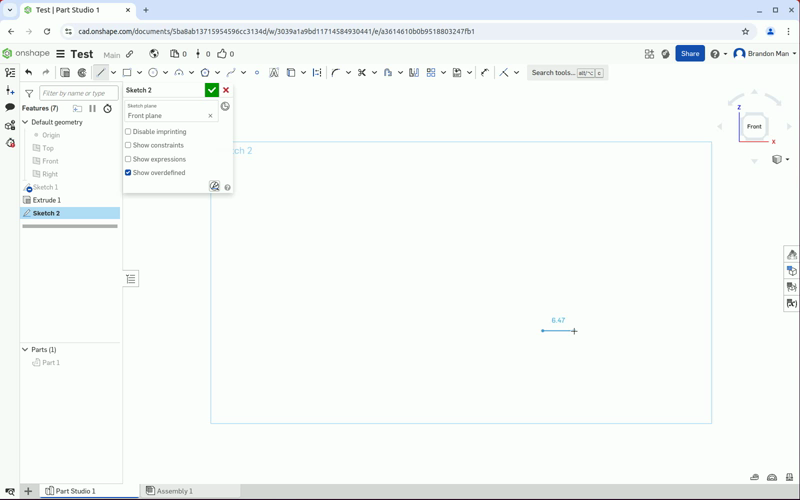
key_down(shift)
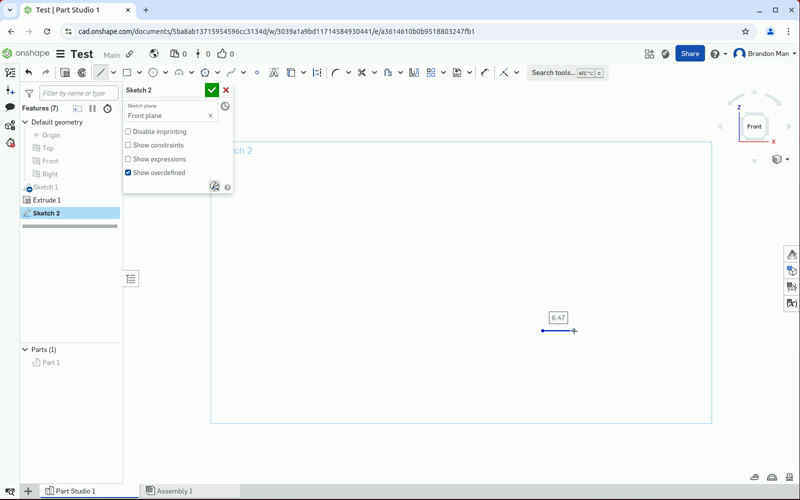
mouse_move(589, 330)
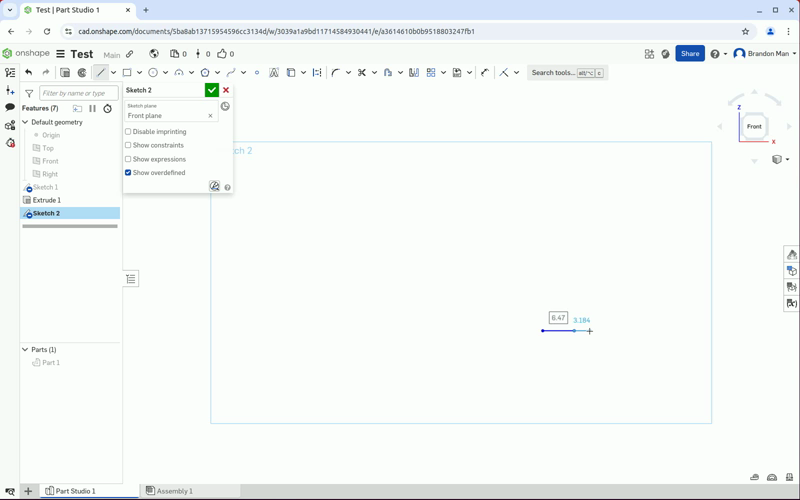
mouse_move(574, 323)
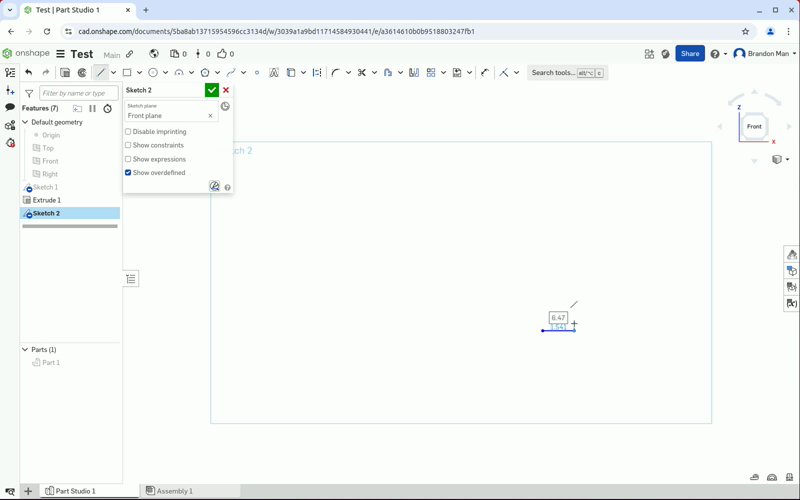
click(574, 323)
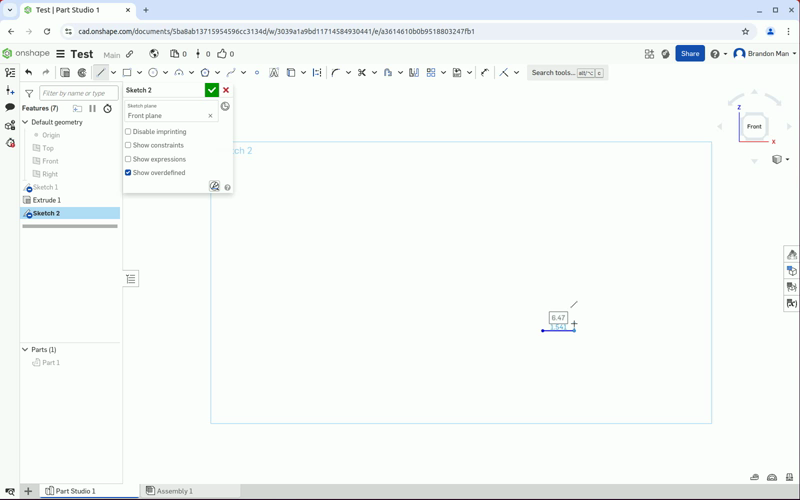
key_up(shift)
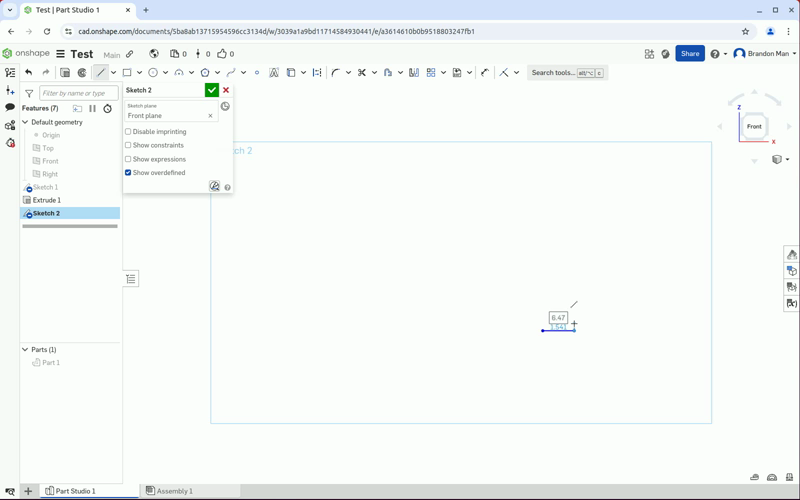
key_down(shift)
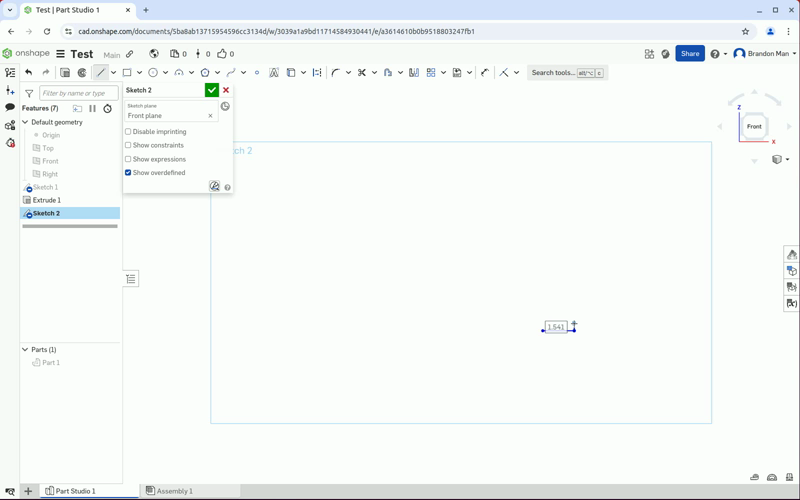
mouse_move(589, 323)
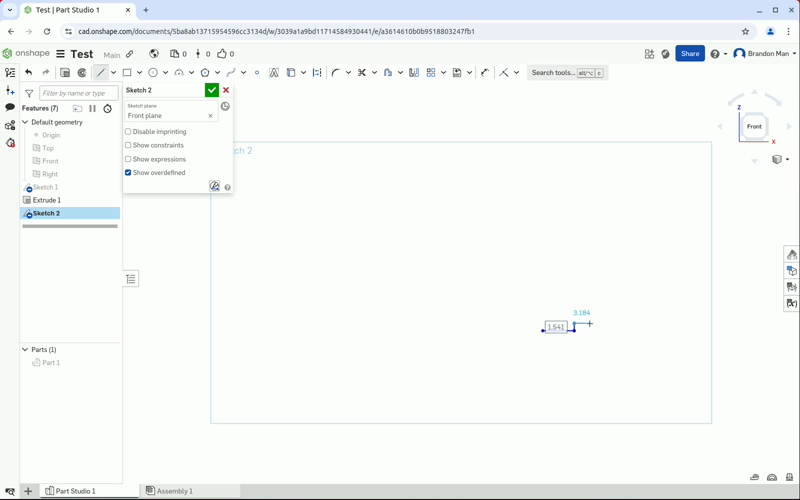
mouse_move(542, 323)
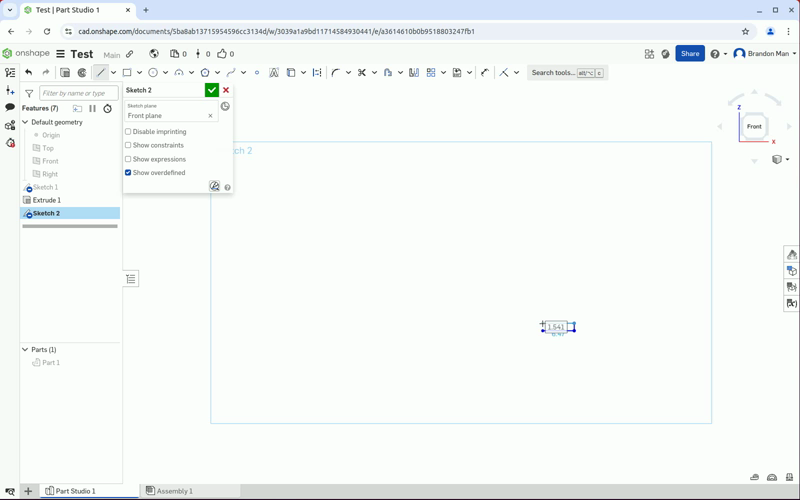
click(542, 323)
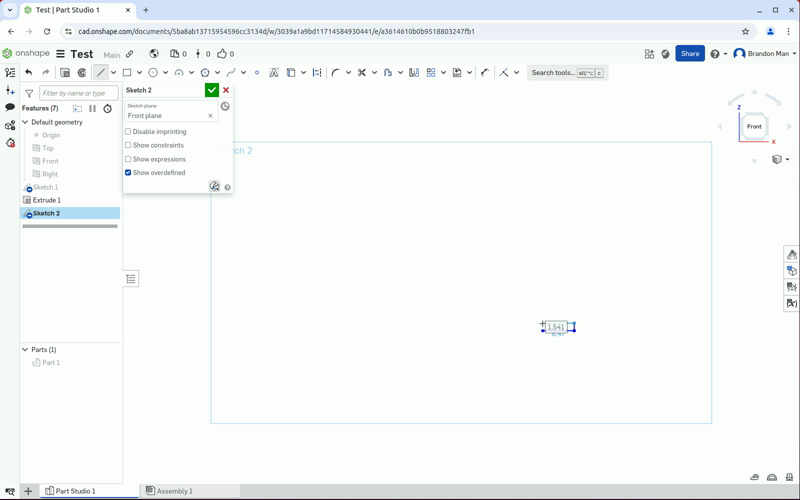
key_up(shift)
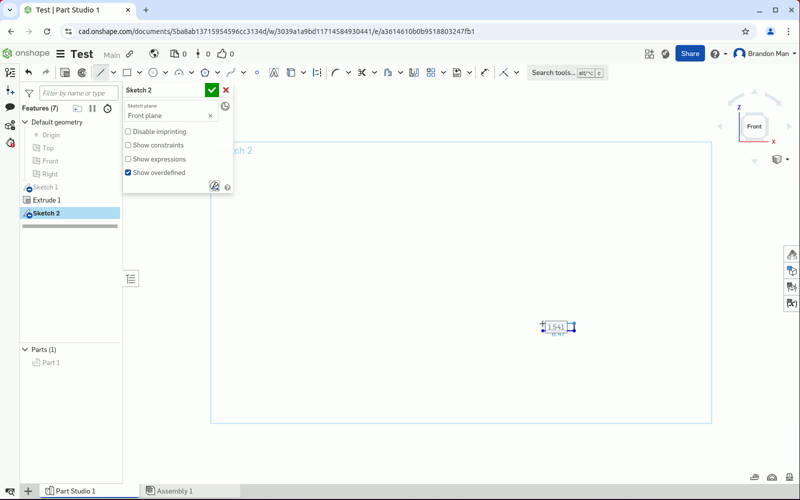
mouse_move(572, 323)
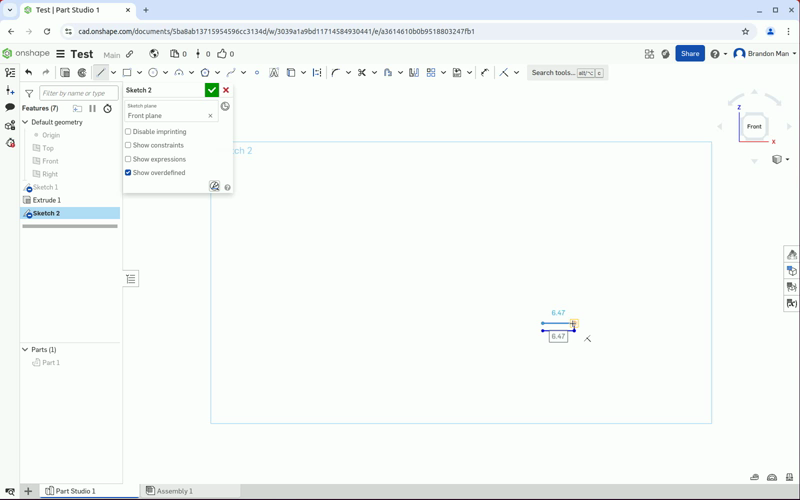
key_down(shift)
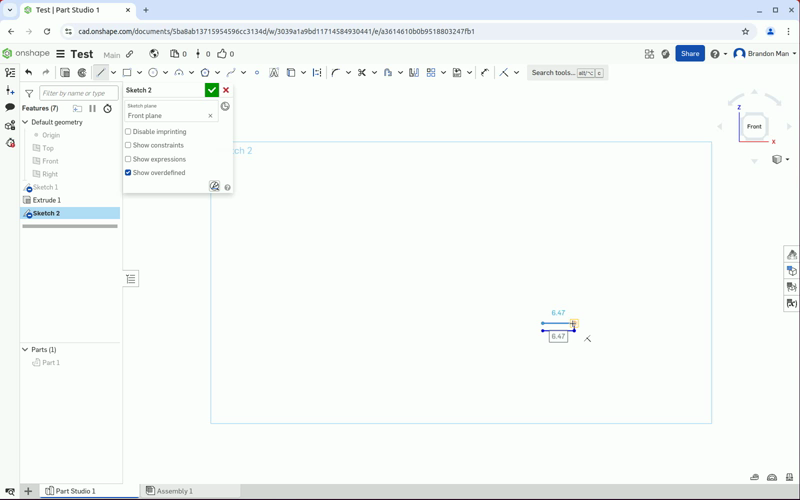
mouse_move(542, 330)
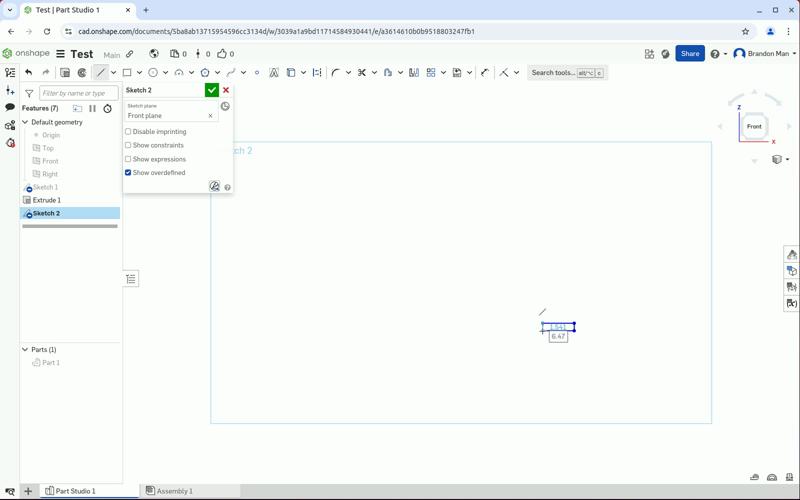
key_up(shift)
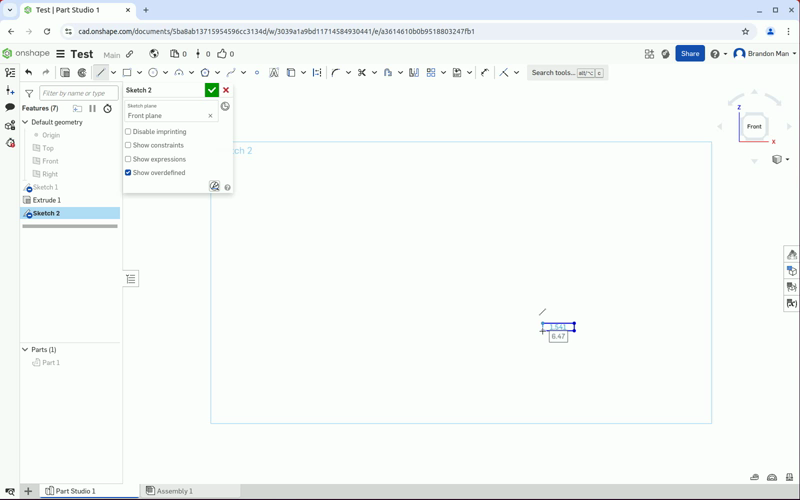
click(542, 330)
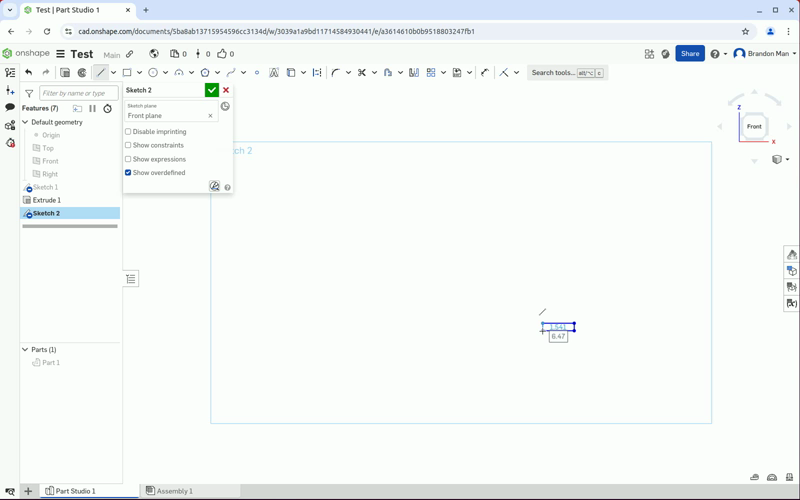
key(esc)
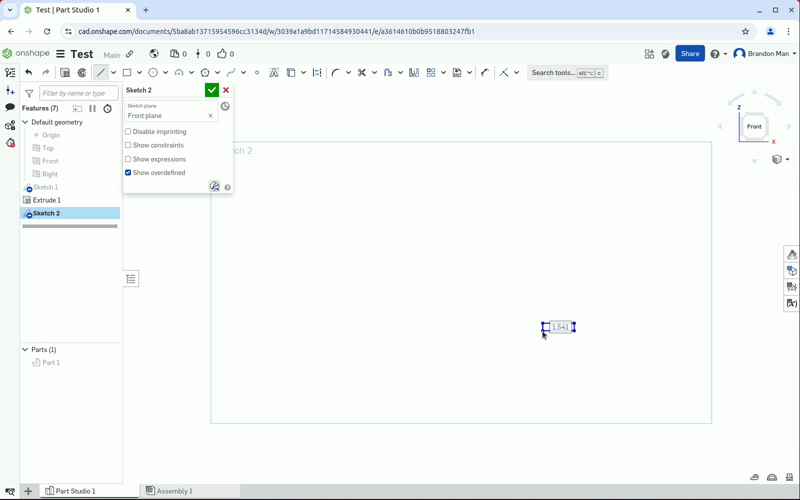
mouse_move(552, 325)
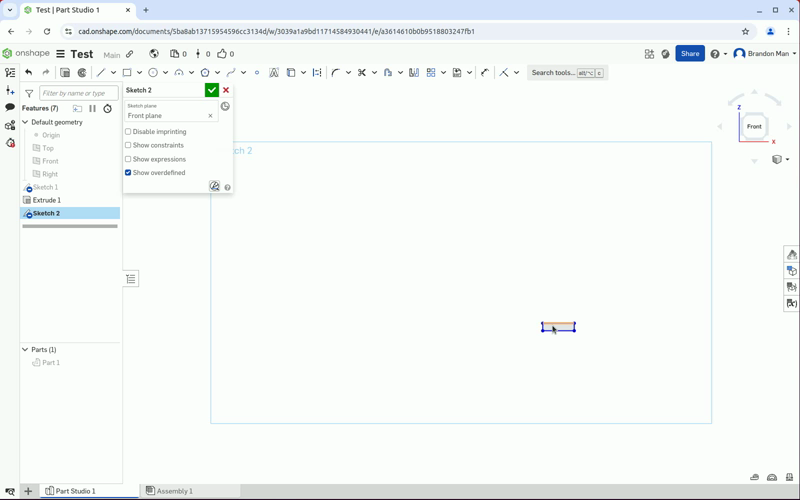
scroll(6)
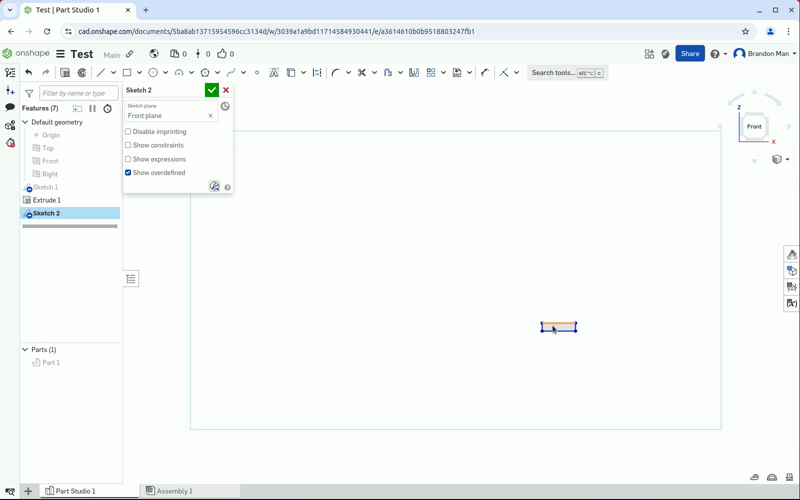
scroll(6)
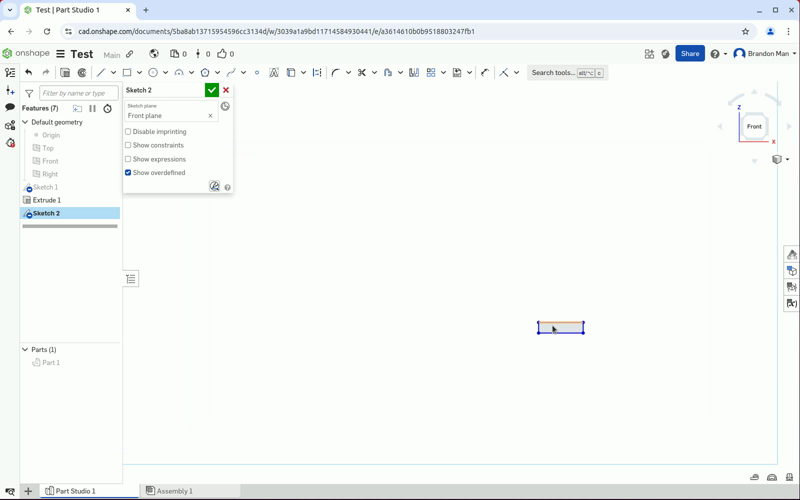
scroll(6)
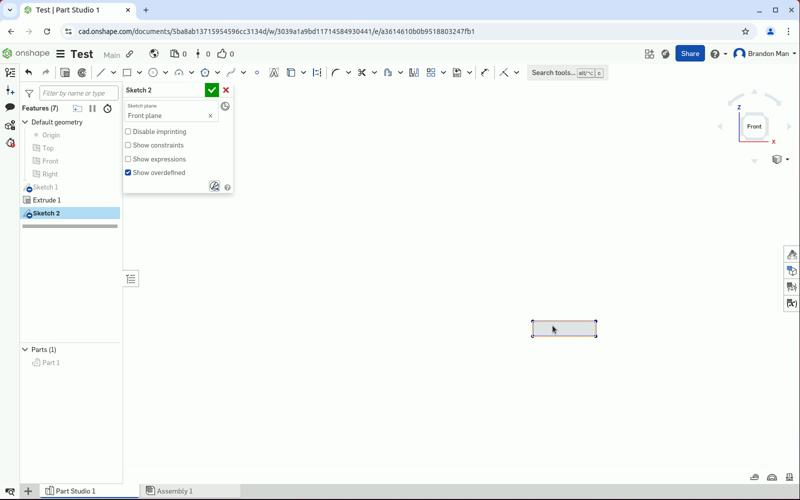
scroll(6)
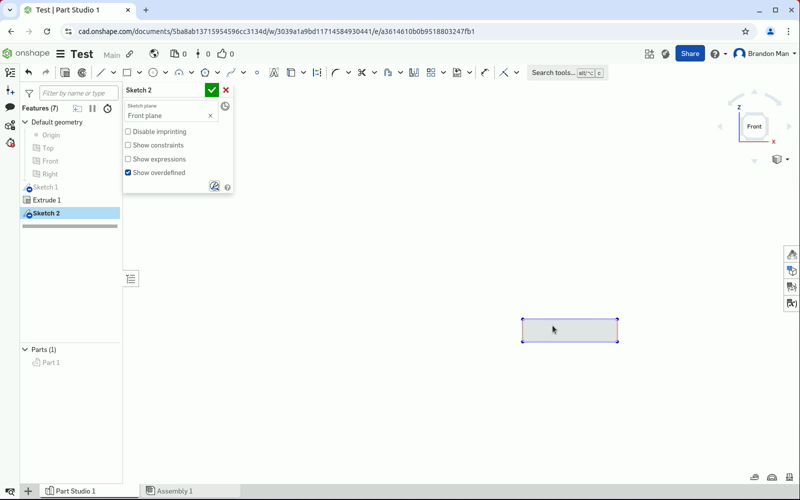
scroll(6)
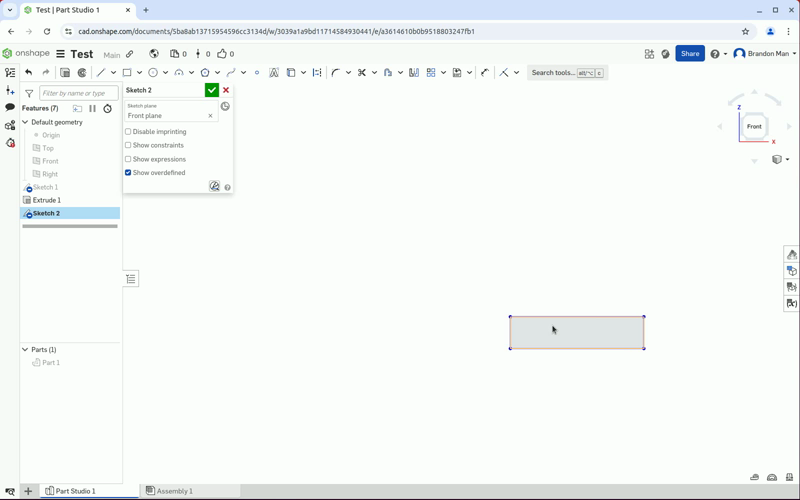
scroll(6)
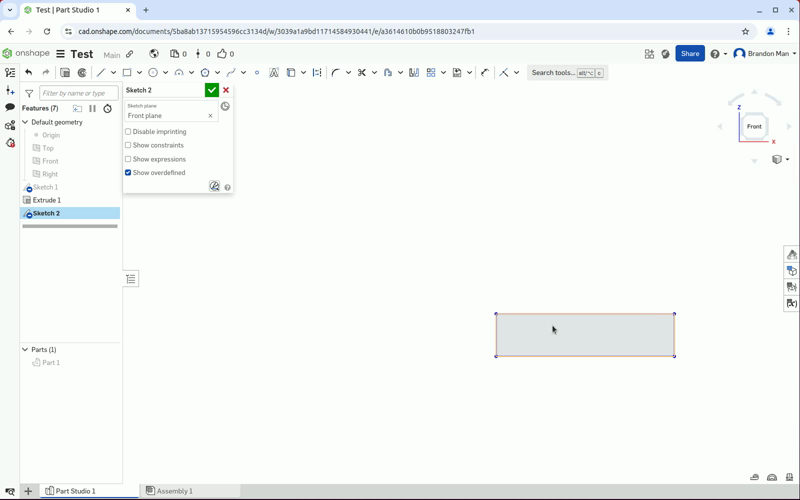
scroll(6)
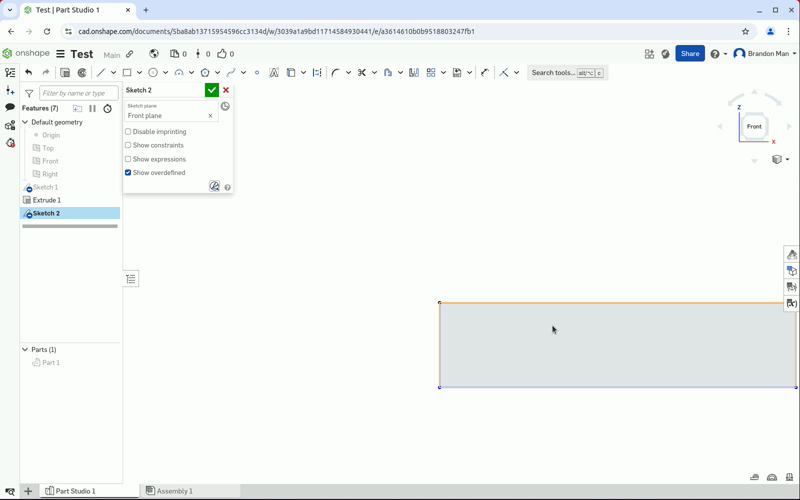
click(552, 325)
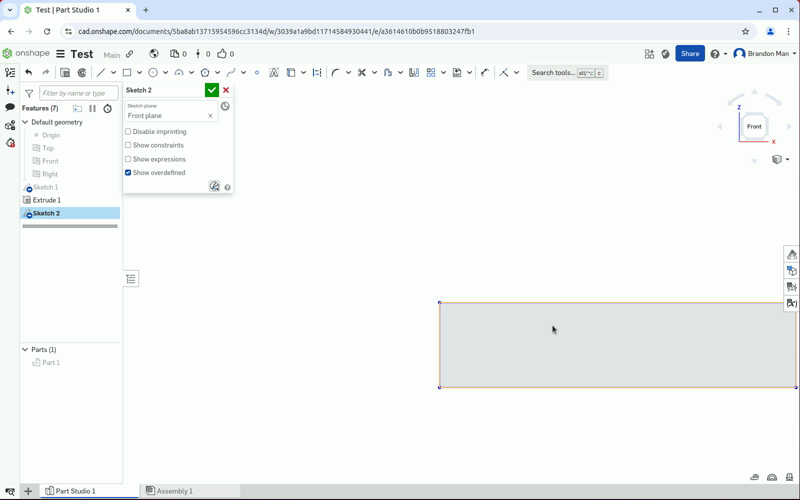
scroll(-6)
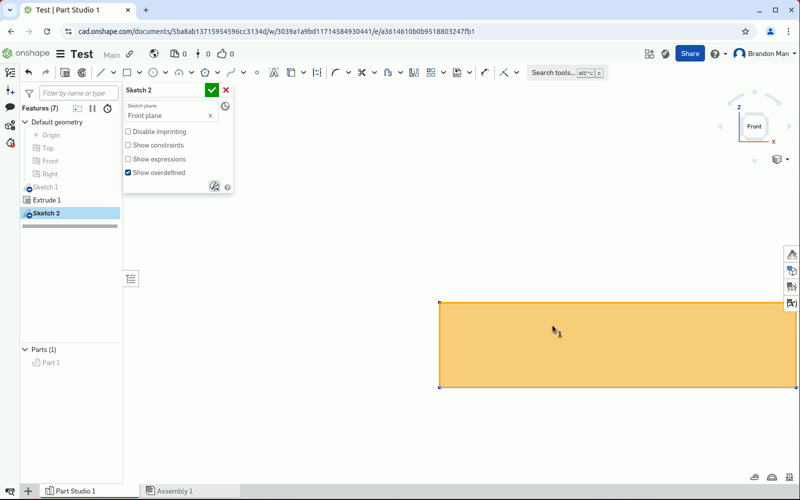
scroll(-6)
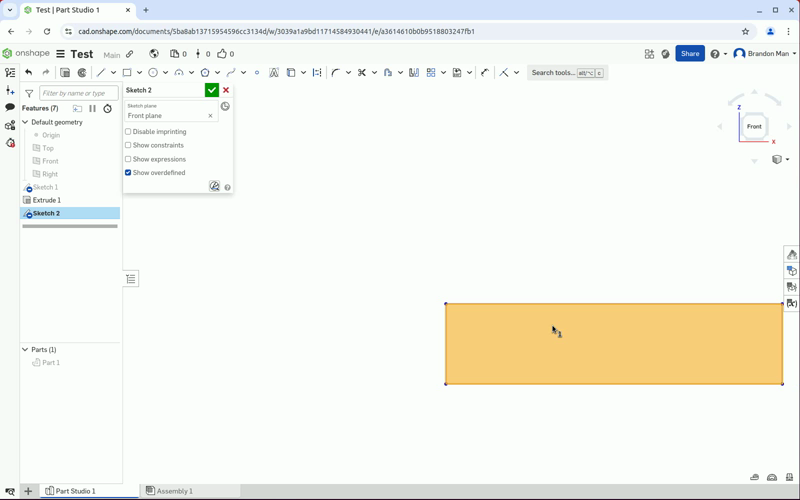
scroll(-6)
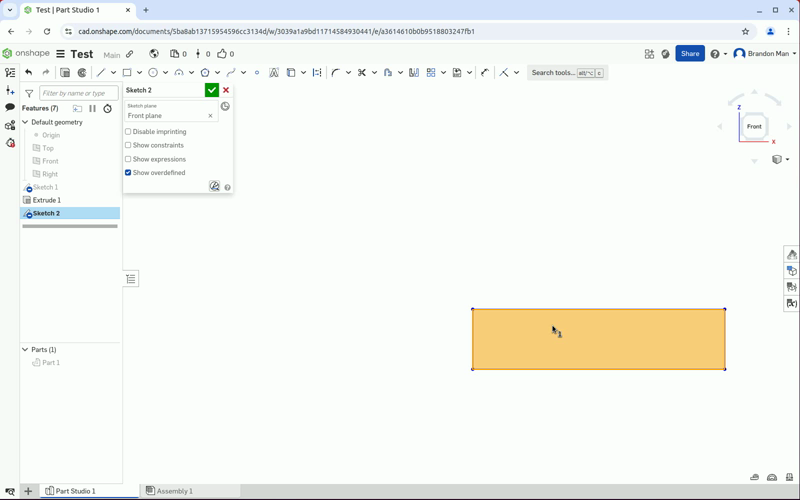
scroll(-6)
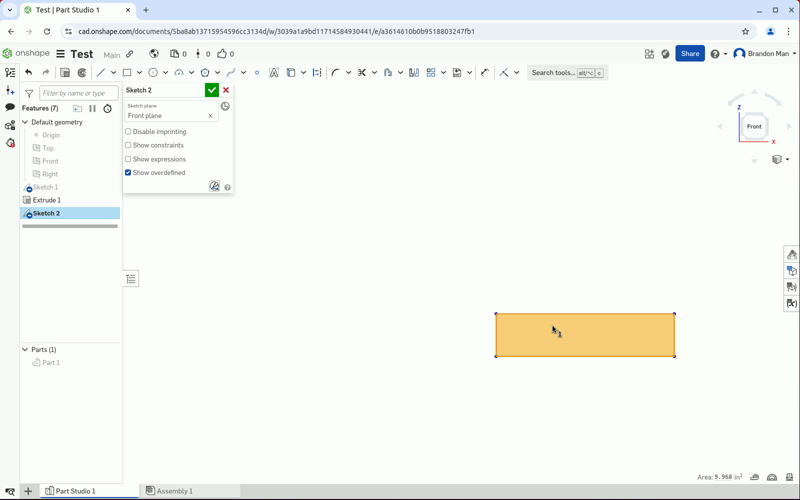
scroll(-6)
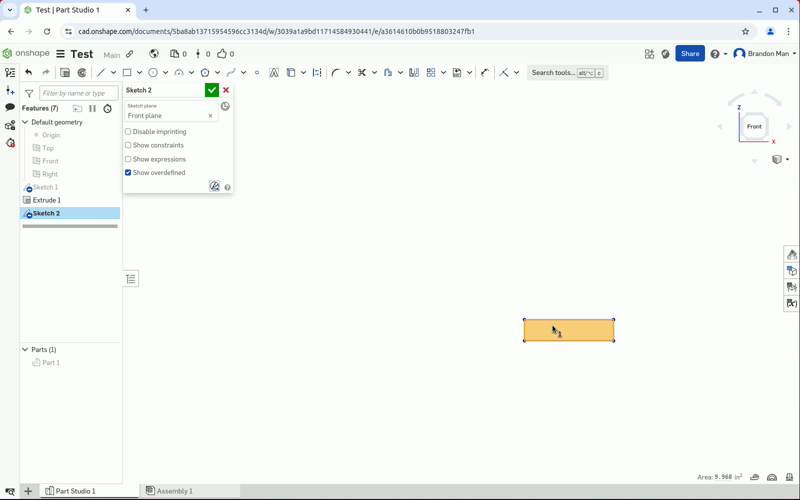
scroll(-6)
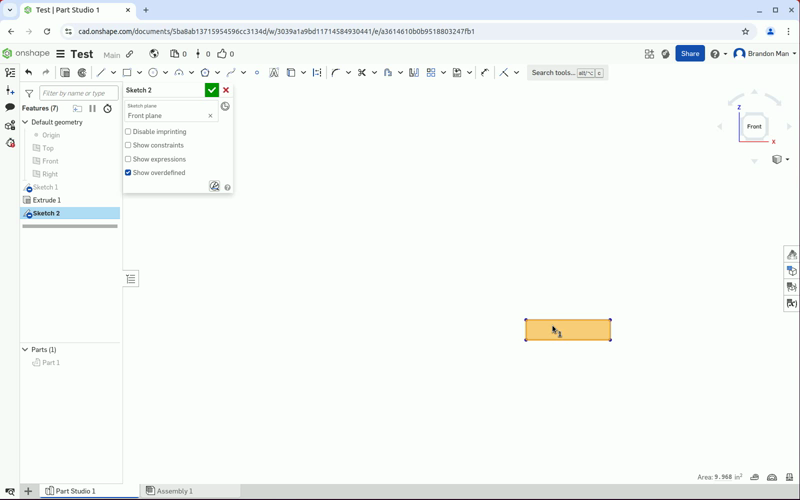
scroll(-6)
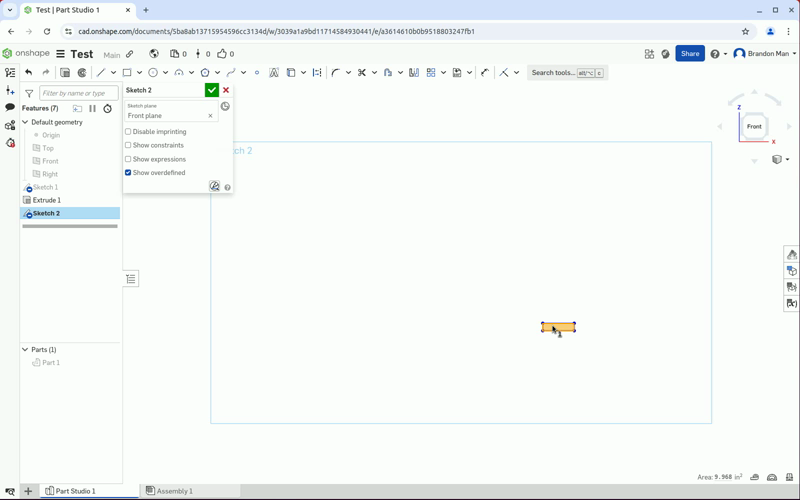
mouse_move(73, 352)
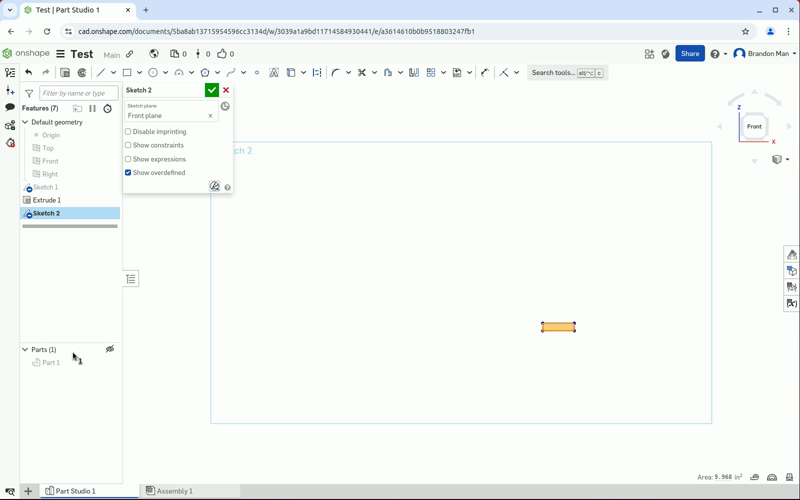
key(shift+y)
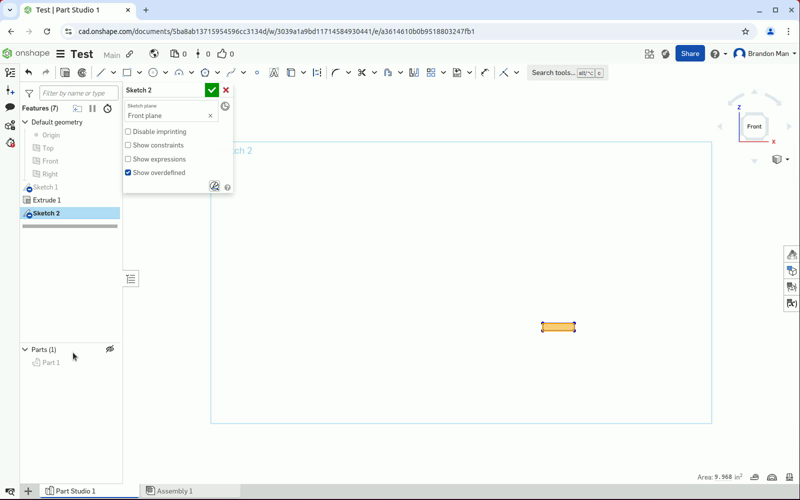
key(shift+e)
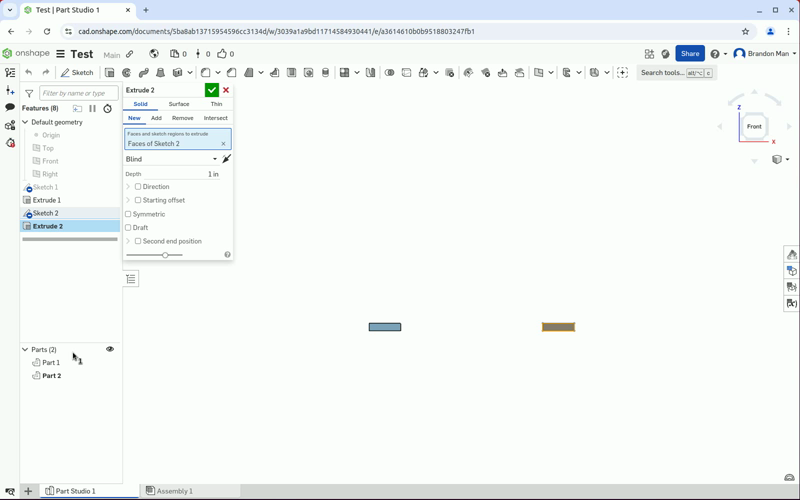
mouse_move(143, 106)
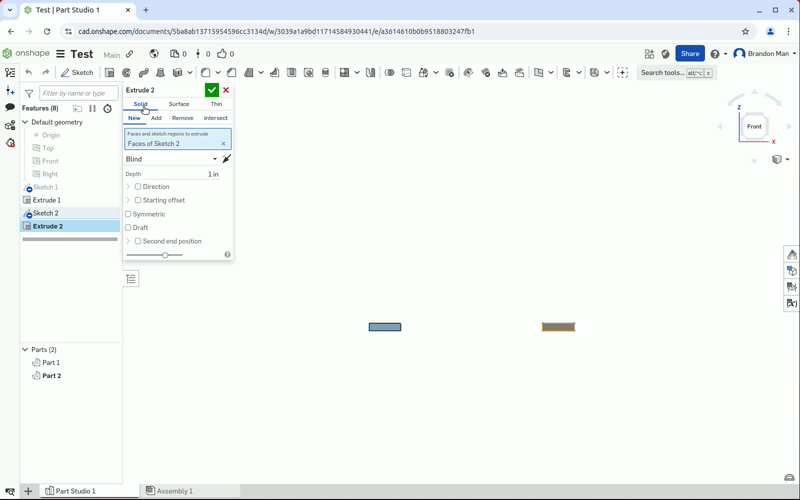
click(143, 106)
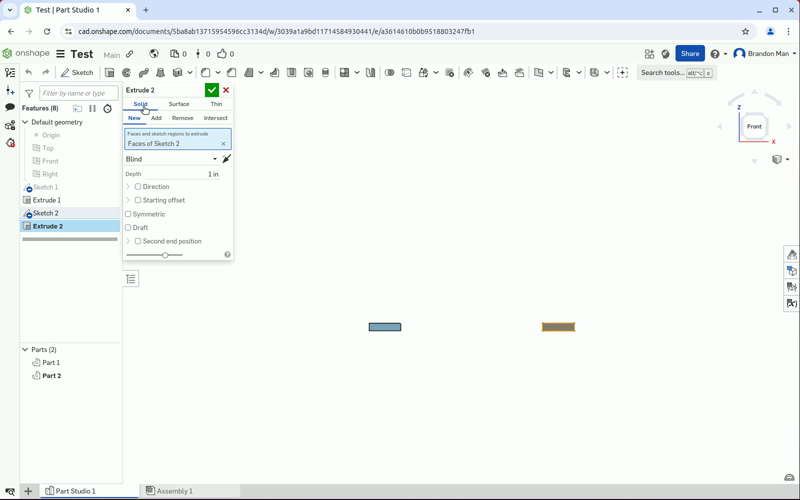
mouse_move(137, 120)
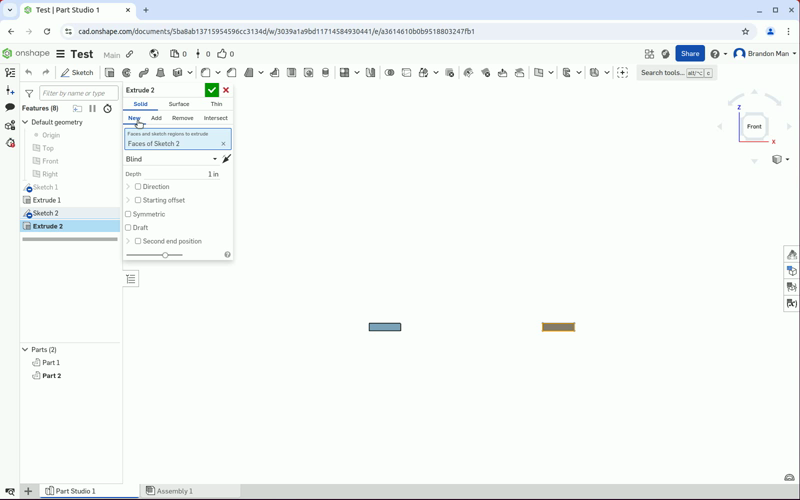
click(137, 120)
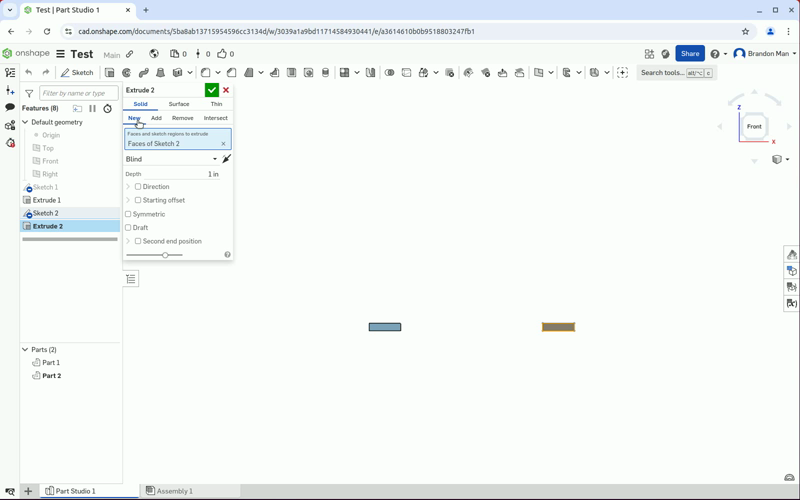
key(tab, 4)
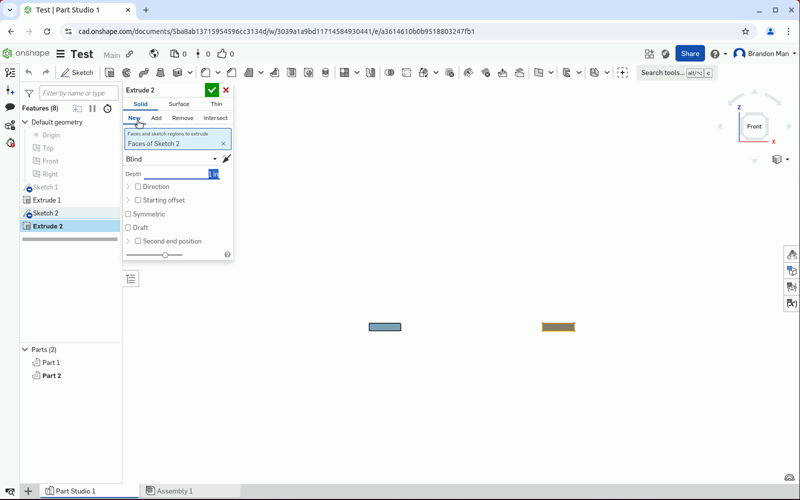
text(1.685)
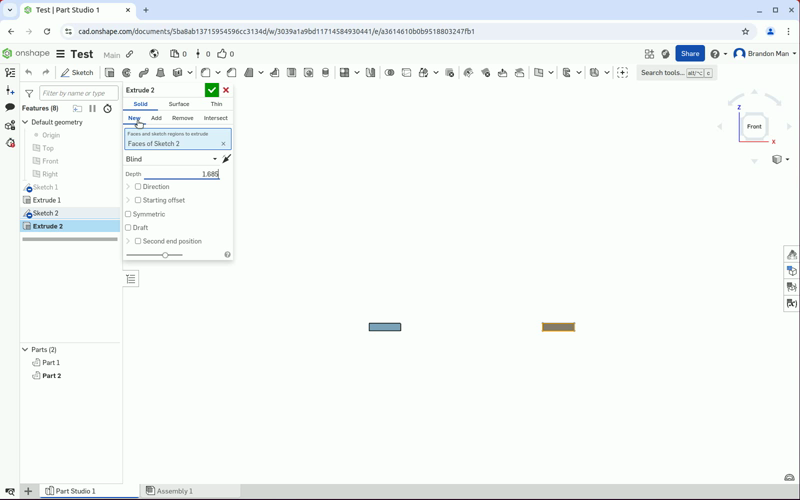
key(enter)
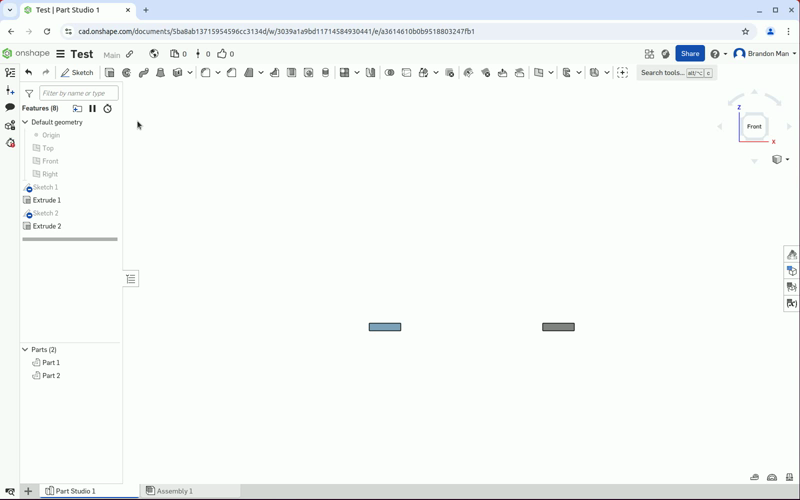
key(shift+h)
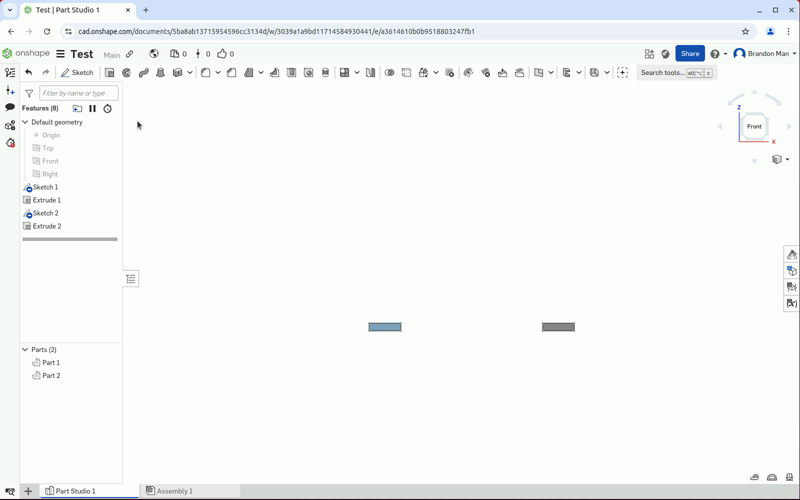
key(shift+h)
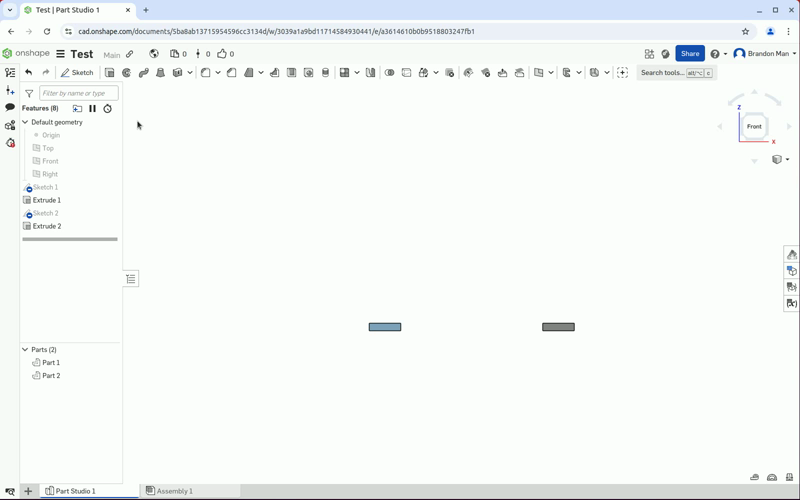
mouse_move(73, 189)
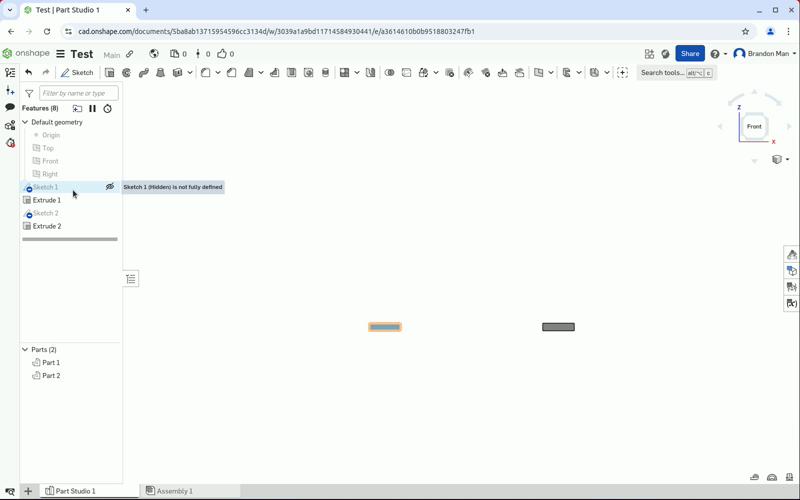
click(73, 189)
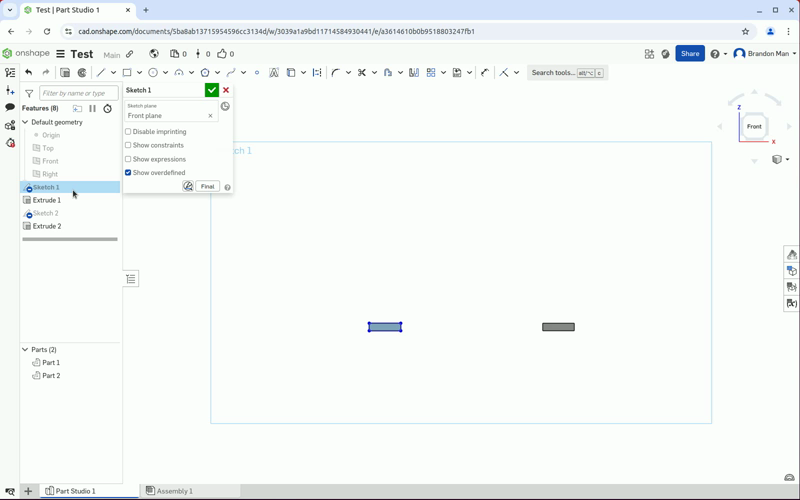
mouse_move(229, 92)
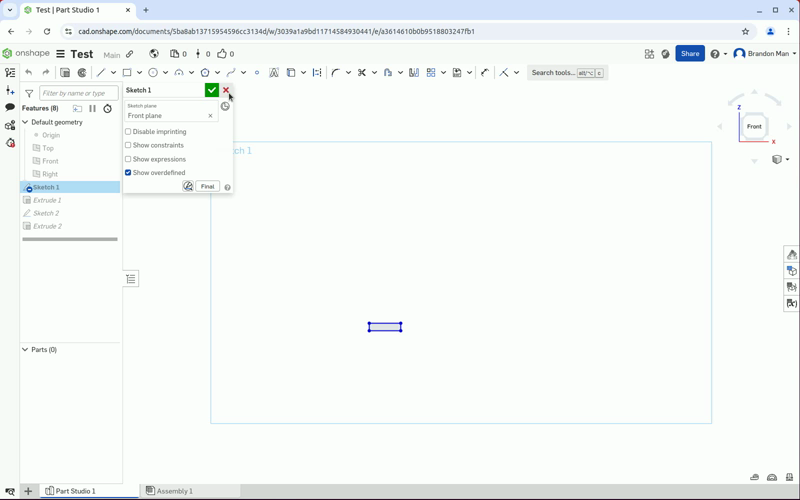
click(229, 92)
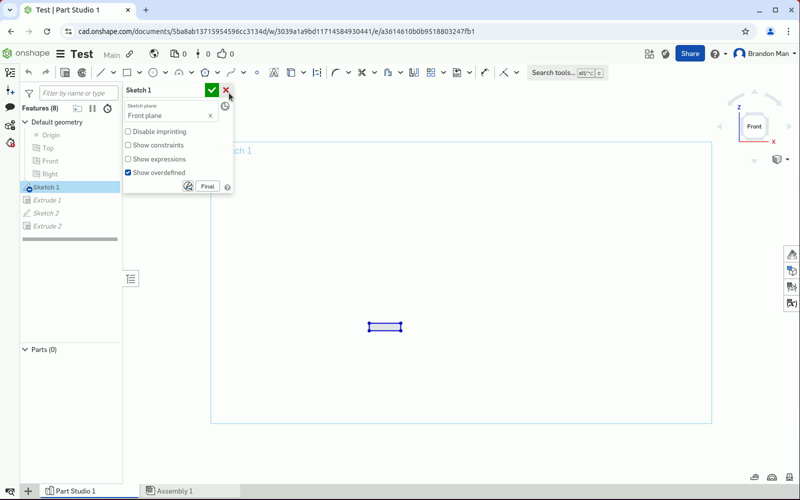
key(shift+s)
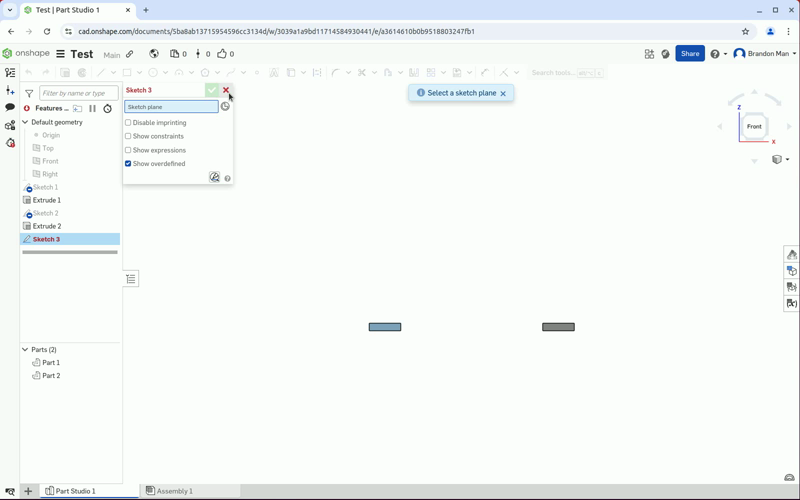
mouse_move(73, 163)
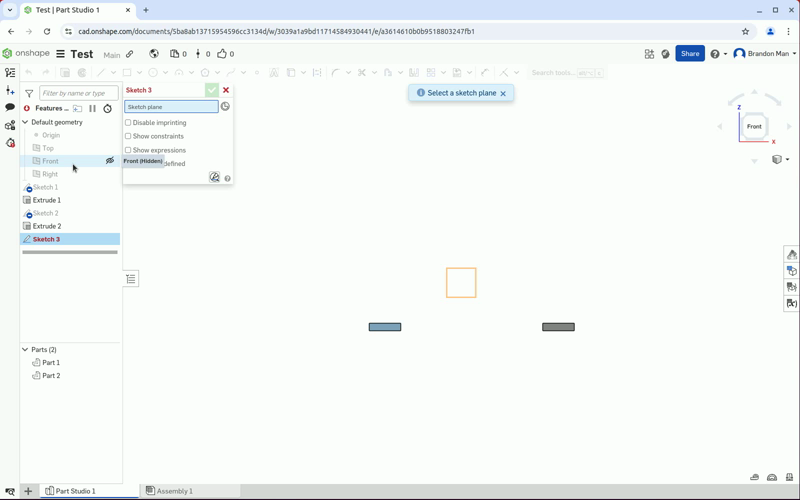
click(73, 163)
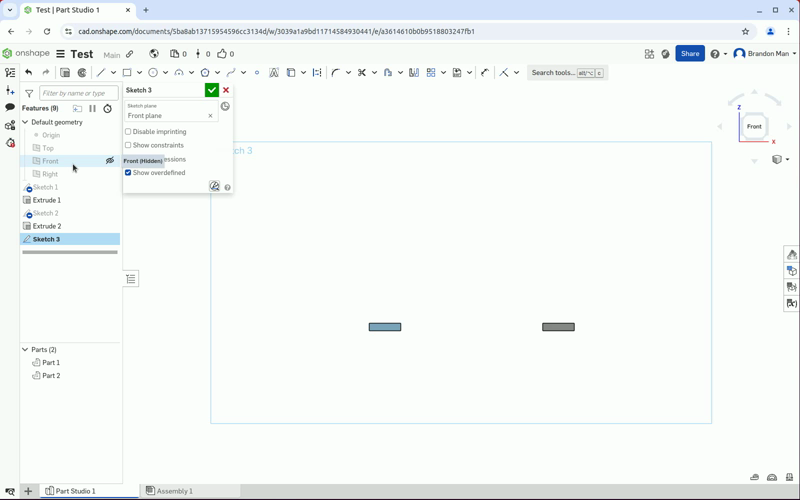
mouse_move(73, 352)
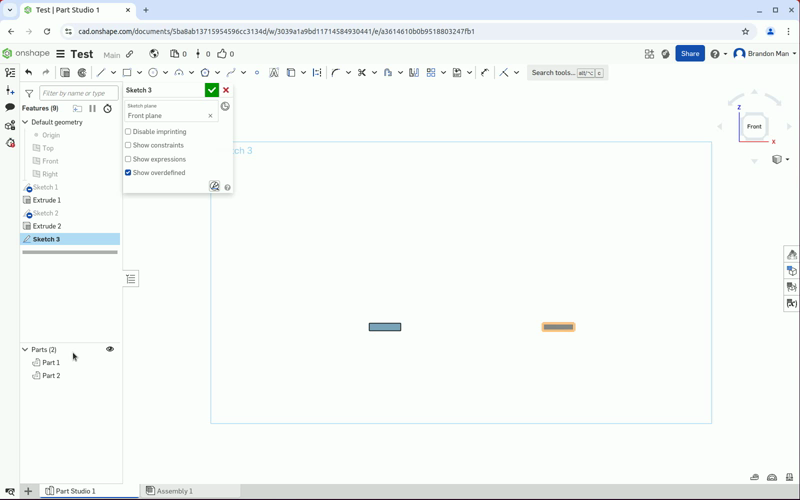
key(y)
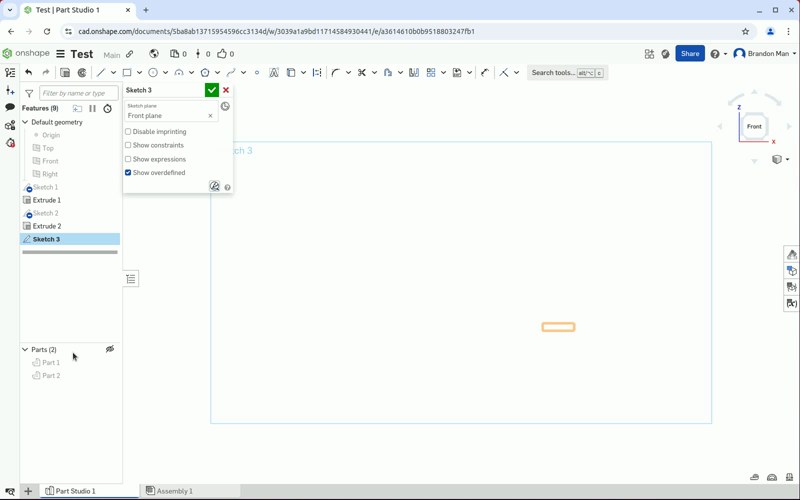
key(l)
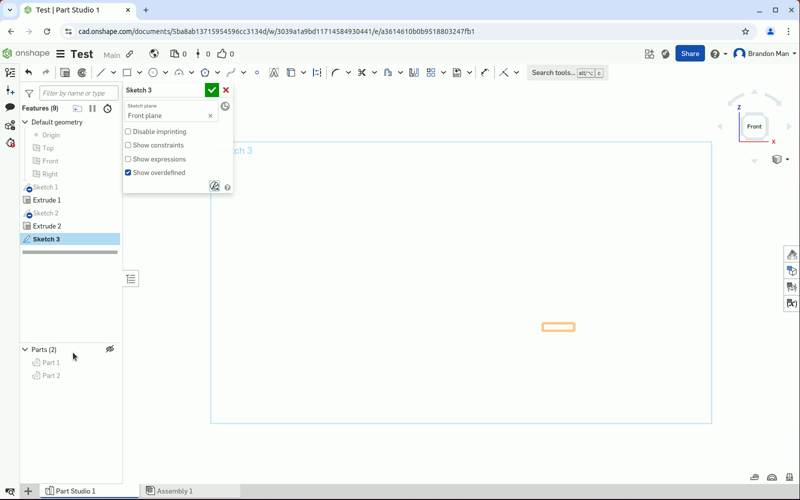
key_down(shift)
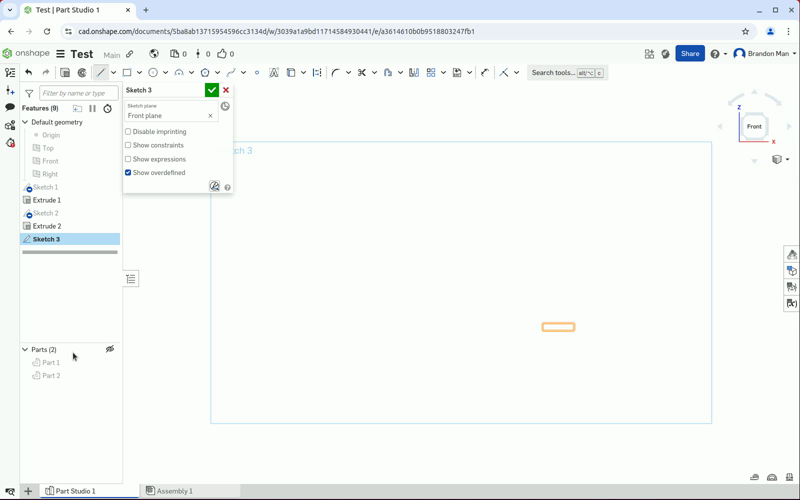
mouse_move(369, 324)
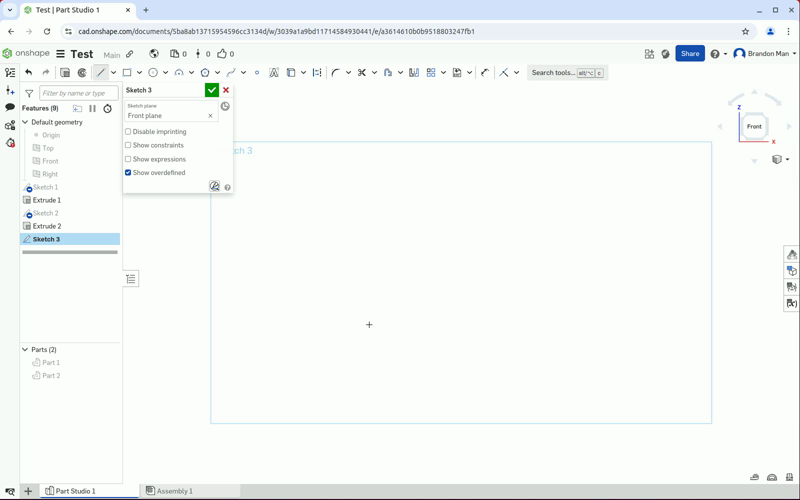
click(369, 324)
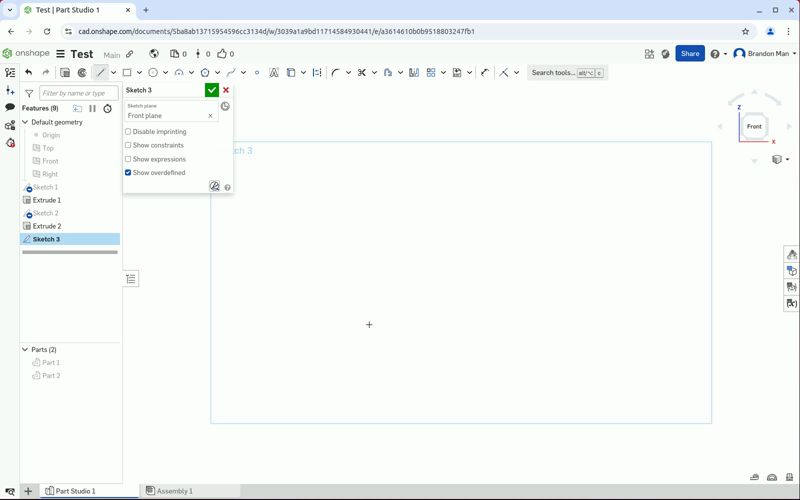
key_up(shift)
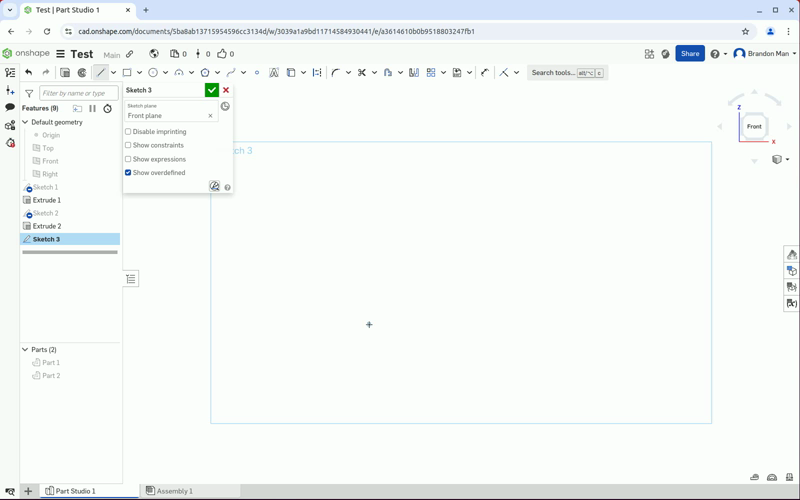
key_down(shift)
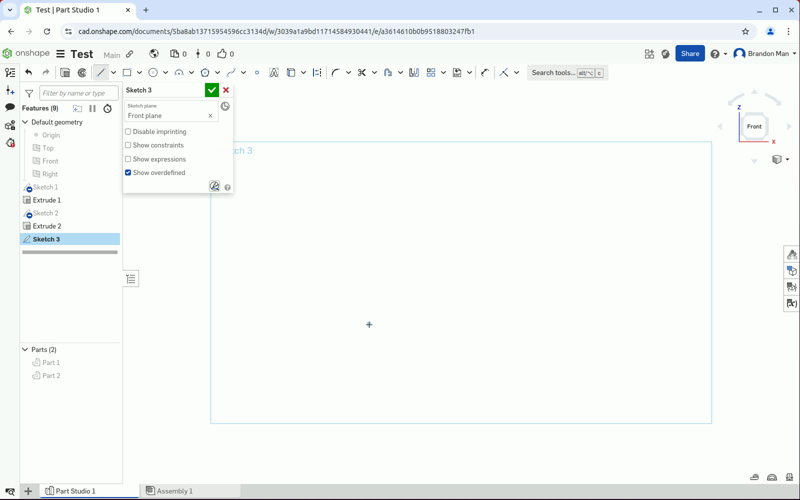
mouse_move(399, 324)
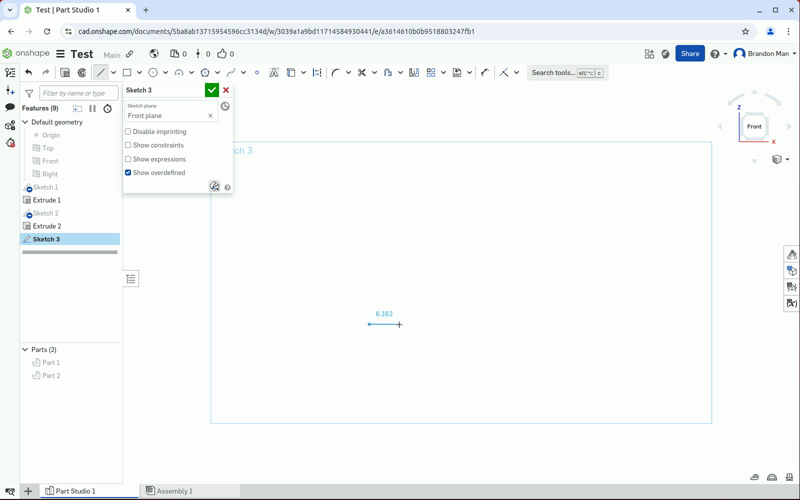
mouse_move(399, 324)
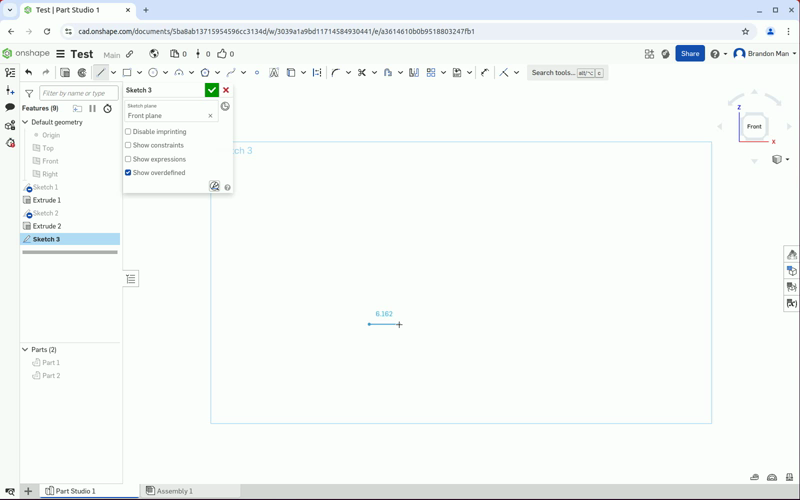
click(399, 324)
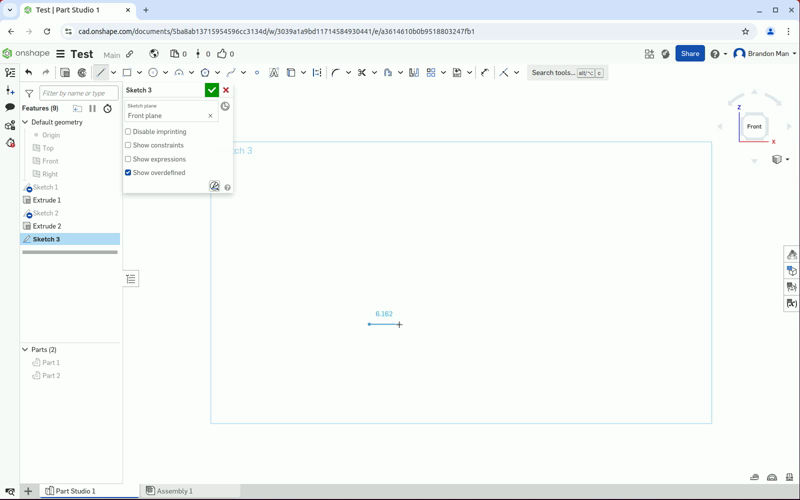
key_up(shift)
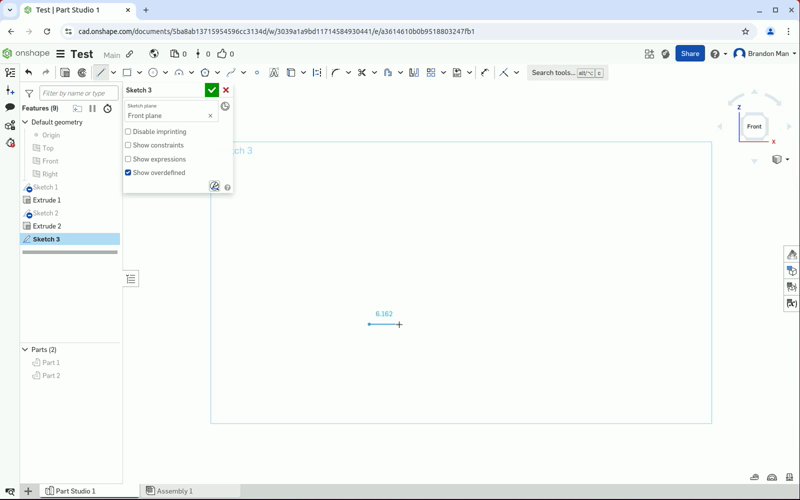
key_down(shift)
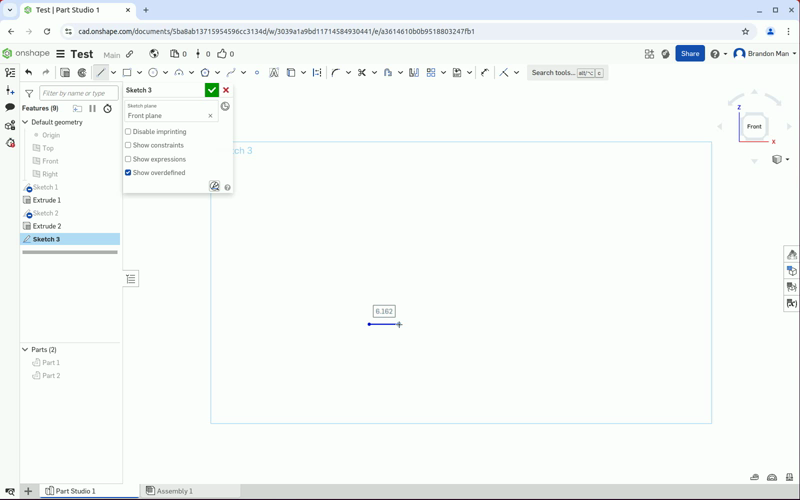
mouse_move(542, 324)
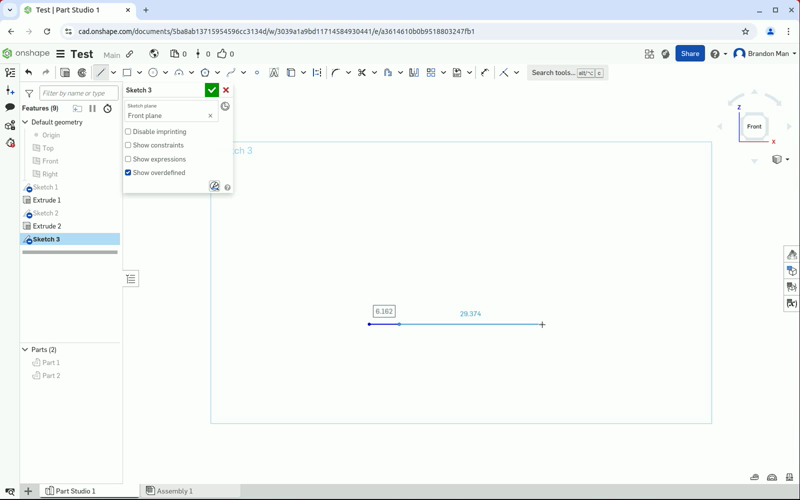
click(542, 324)
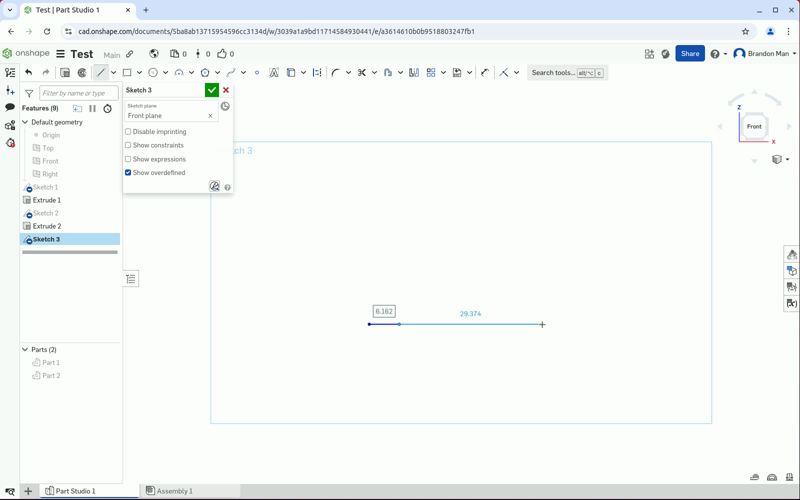
key_up(shift)
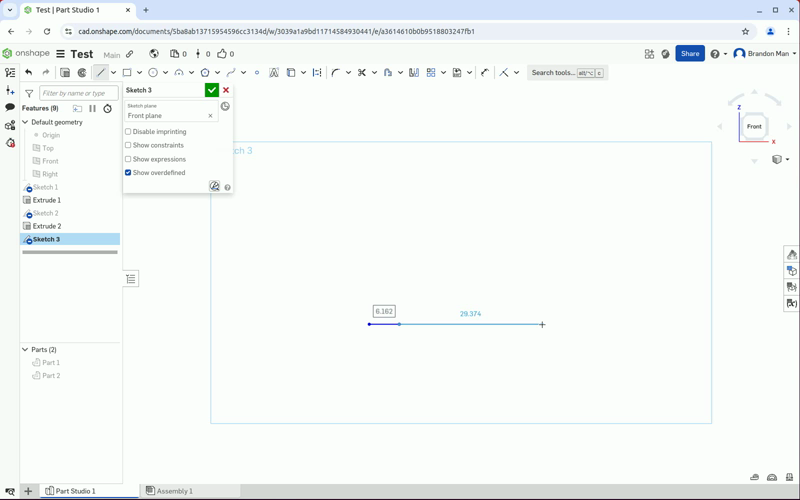
key_down(shift)
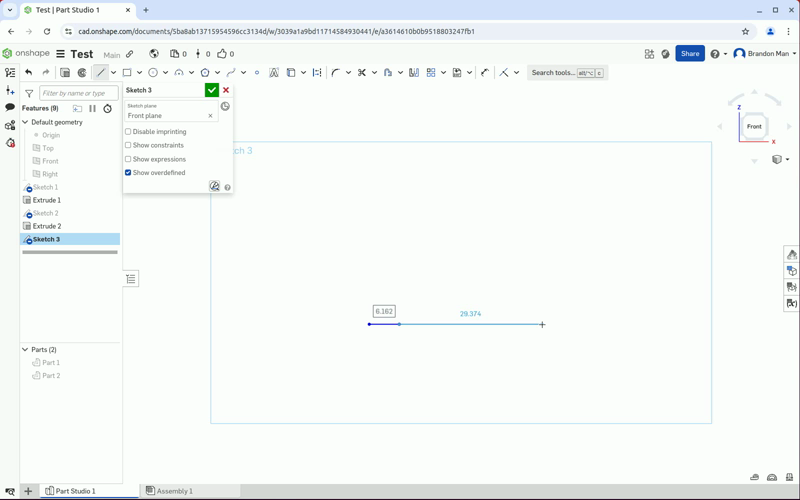
mouse_move(572, 324)
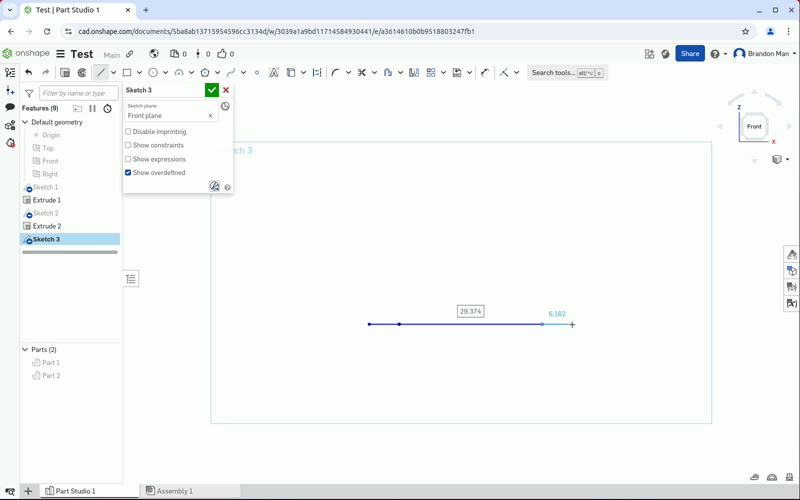
mouse_move(572, 324)
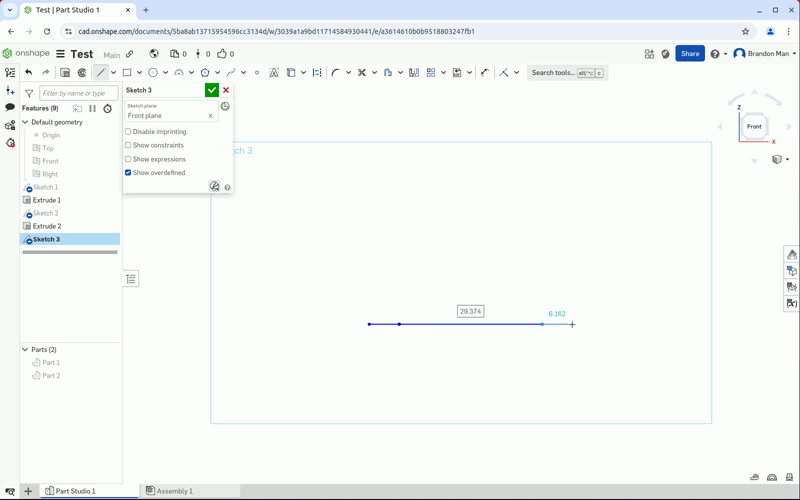
click(572, 324)
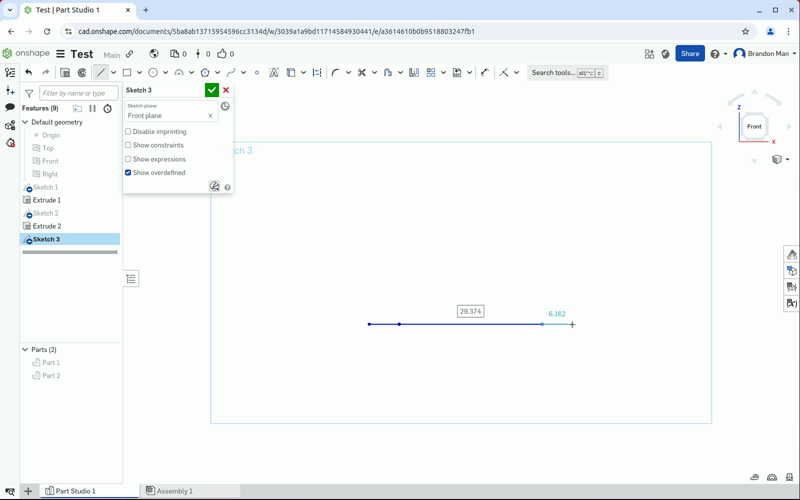
key_up(shift)
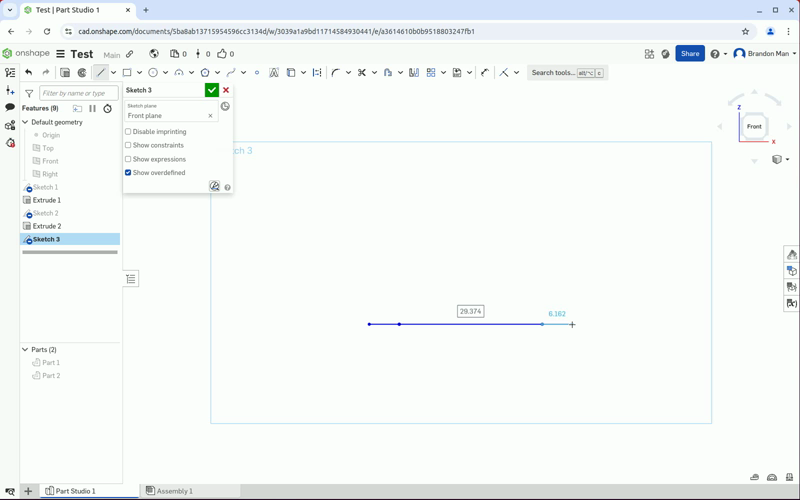
key_down(shift)
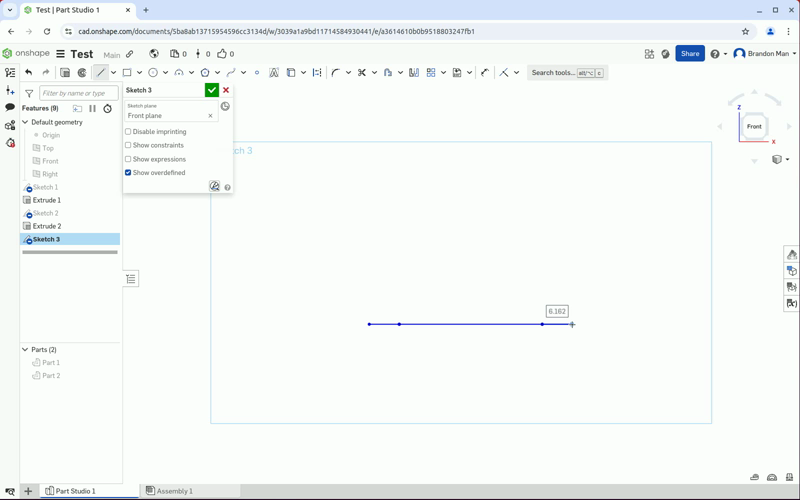
mouse_move(572, 178)
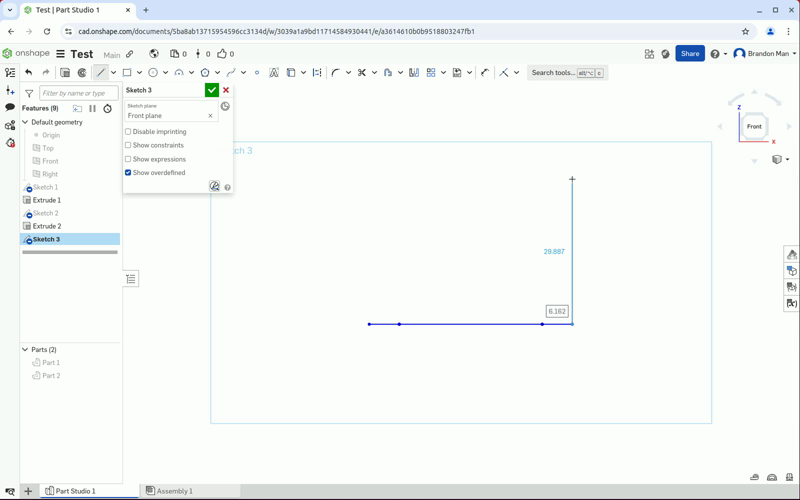
click(572, 178)
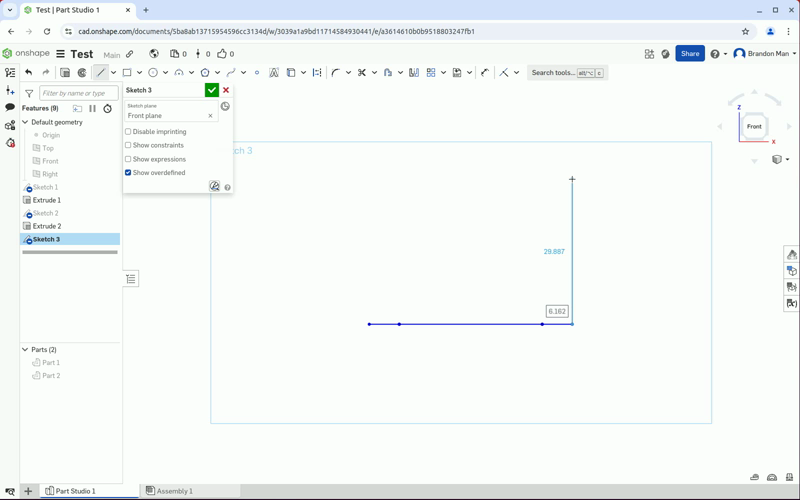
key_up(shift)
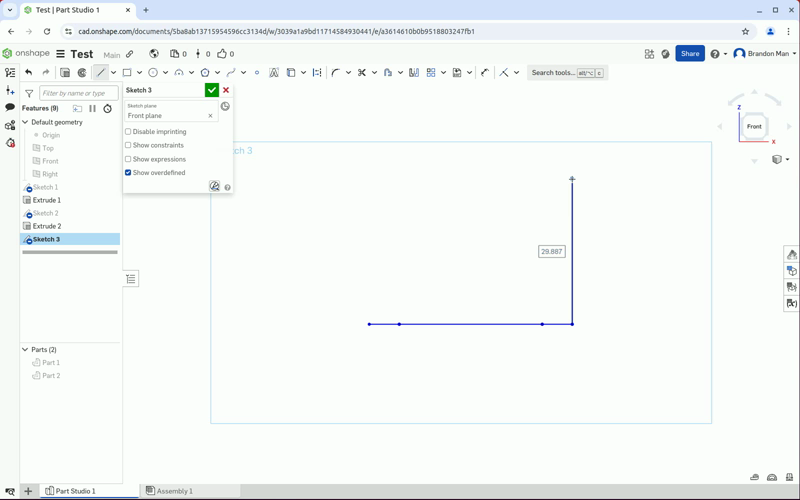
key_down(shift)
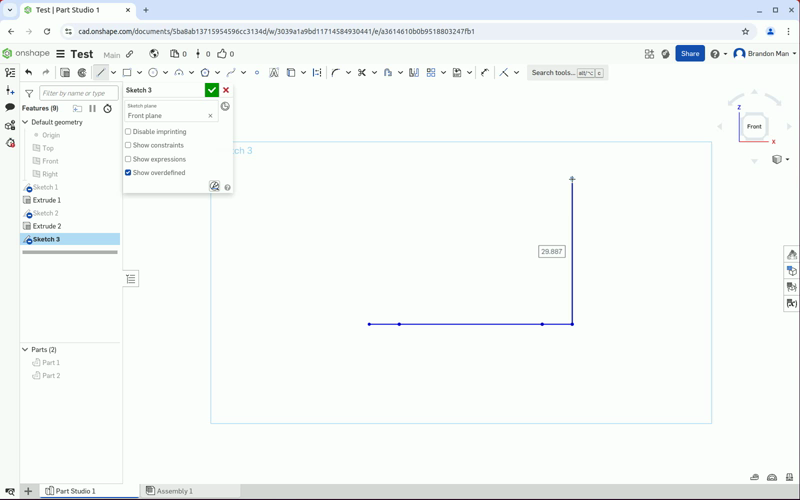
mouse_move(369, 178)
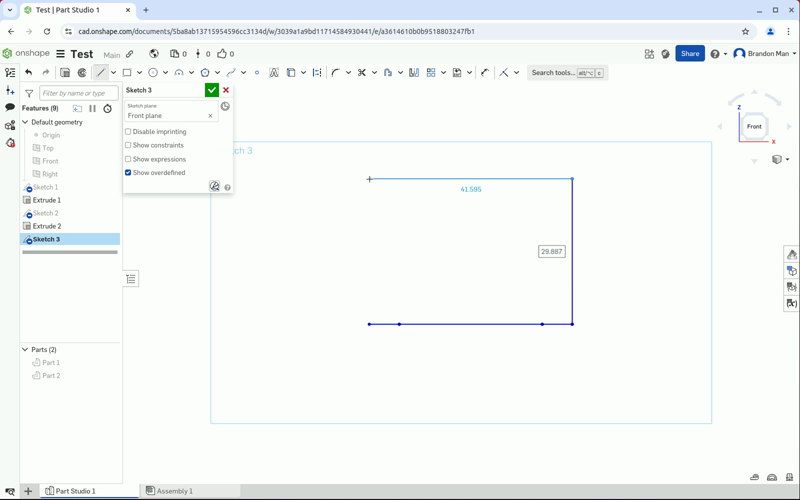
click(369, 178)
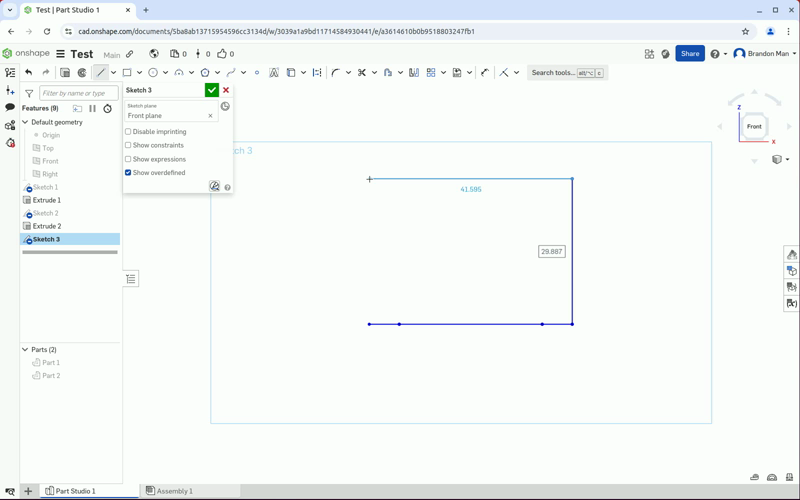
key_up(shift)
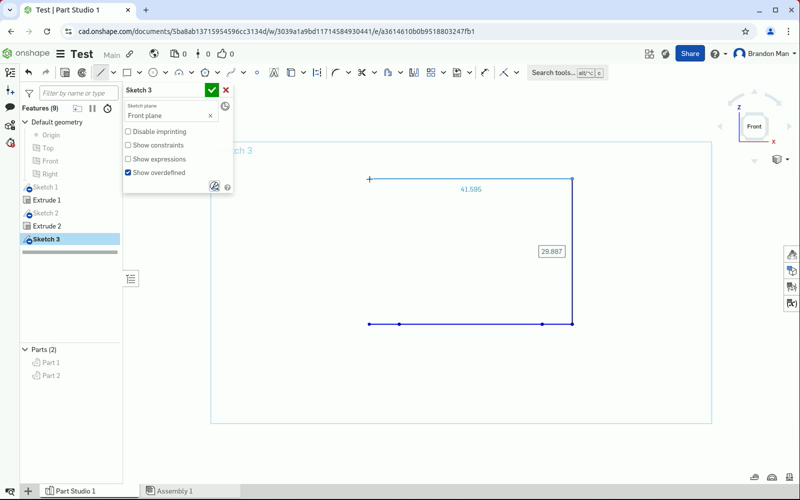
key_down(shift)
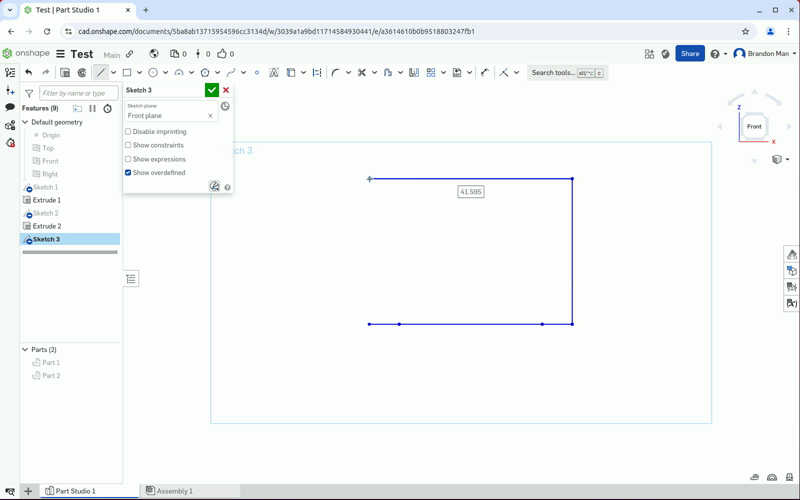
mouse_move(369, 324)
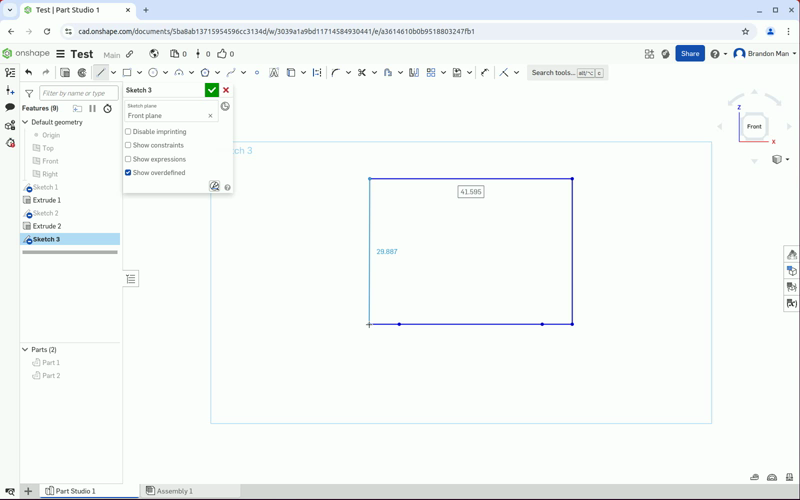
key_up(shift)
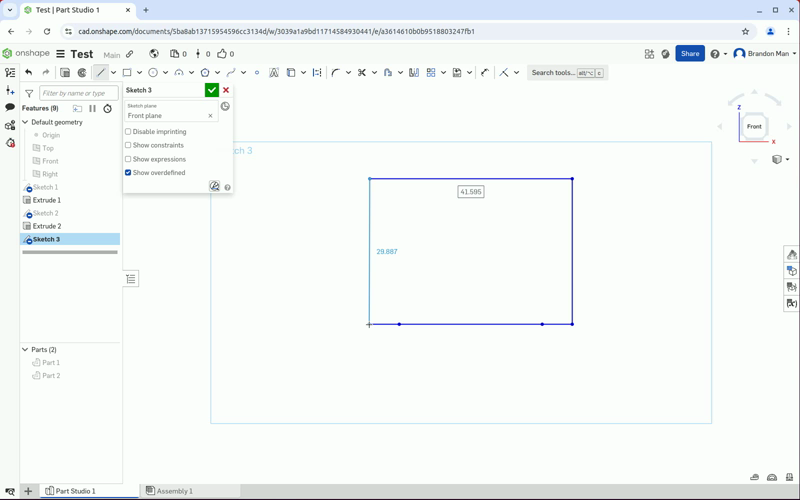
click(369, 324)
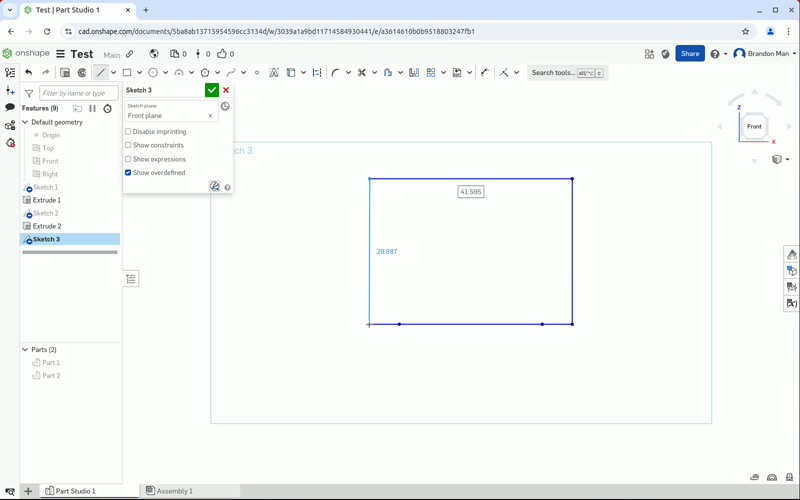
key(esc)
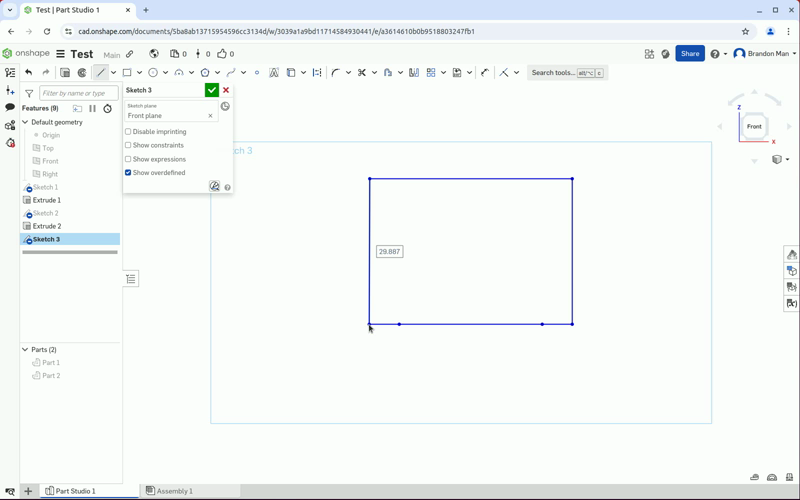
key(l)
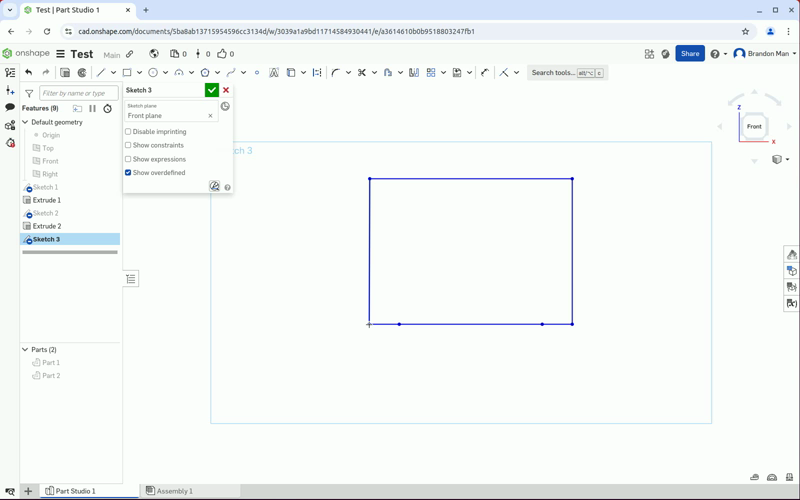
key_down(shift)
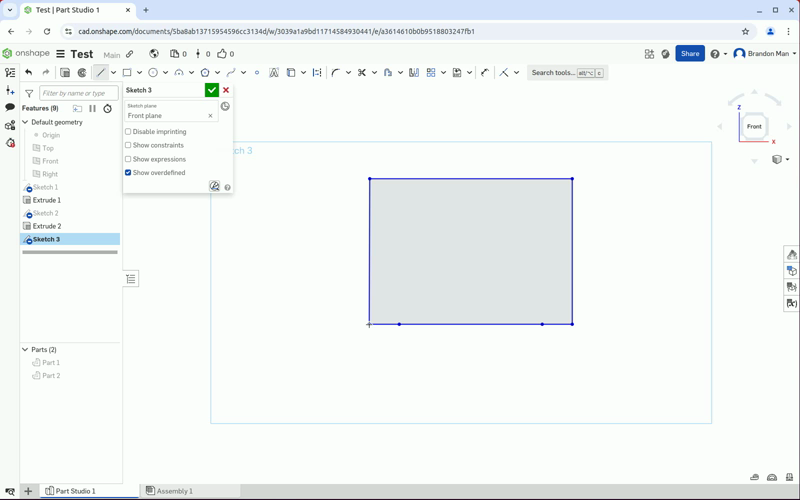
mouse_move(416, 302)
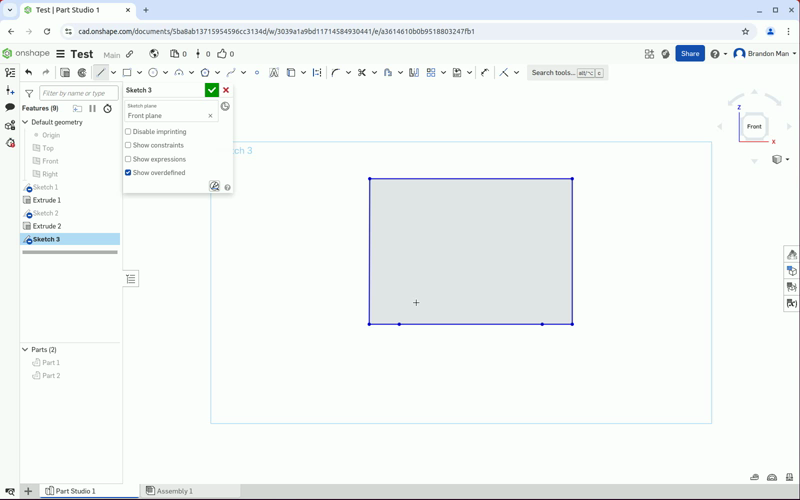
click(416, 302)
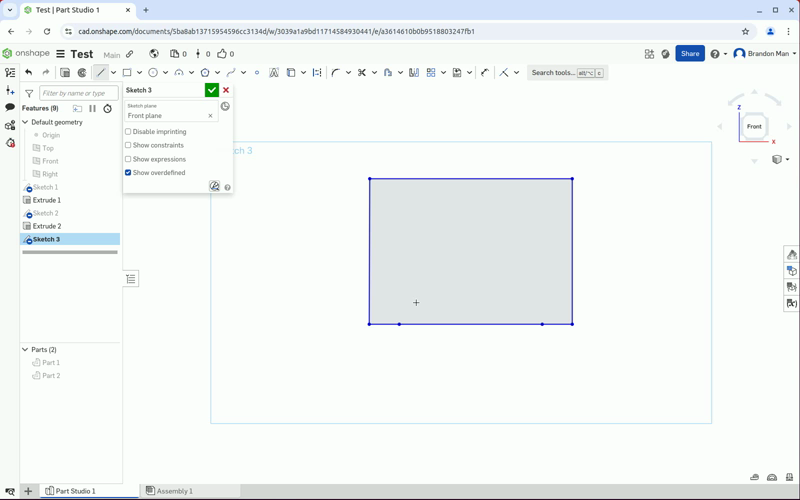
key_up(shift)
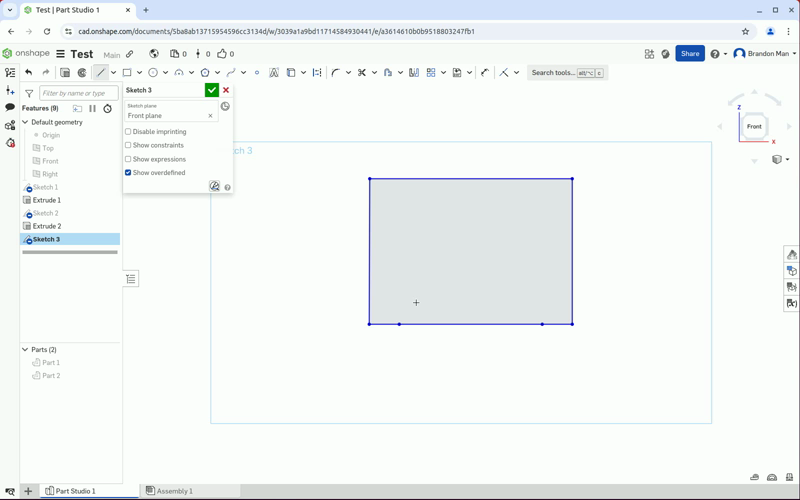
key_down(shift)
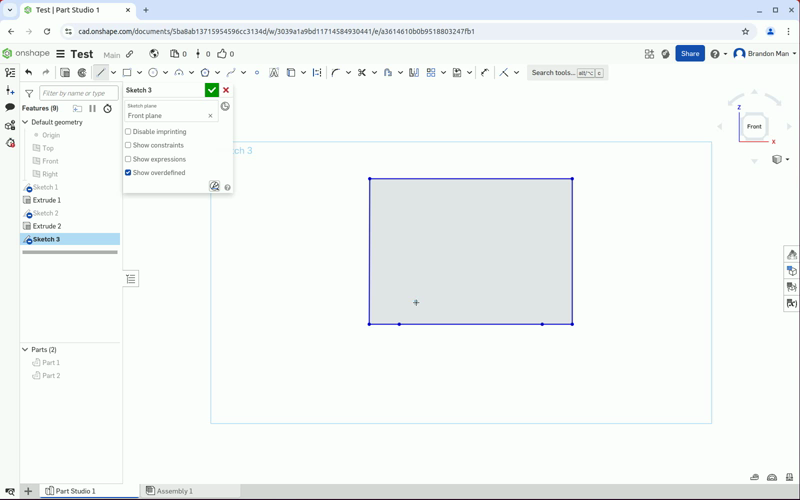
mouse_move(446, 302)
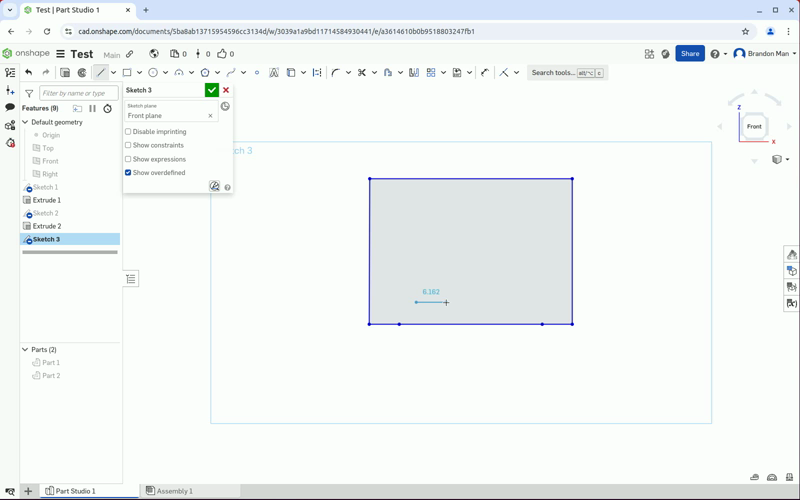
mouse_move(422, 309)
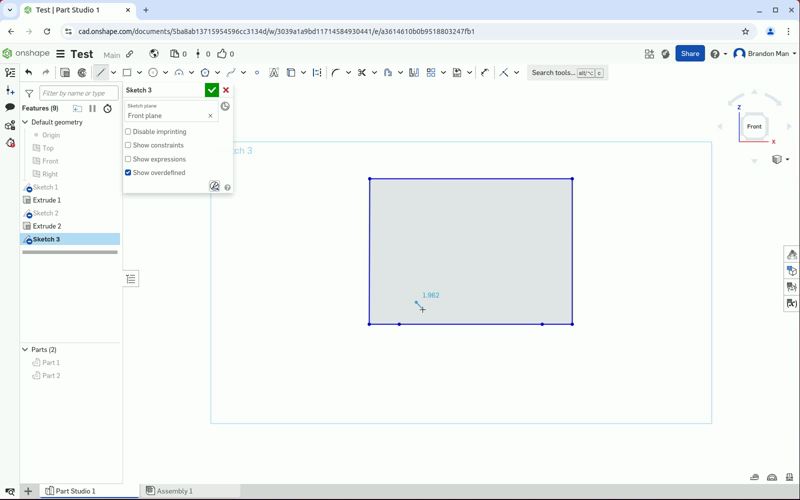
click(422, 309)
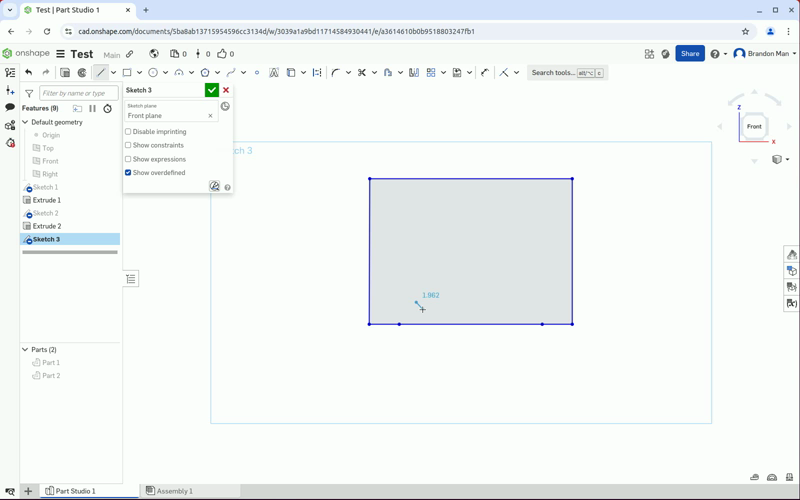
key_up(shift)
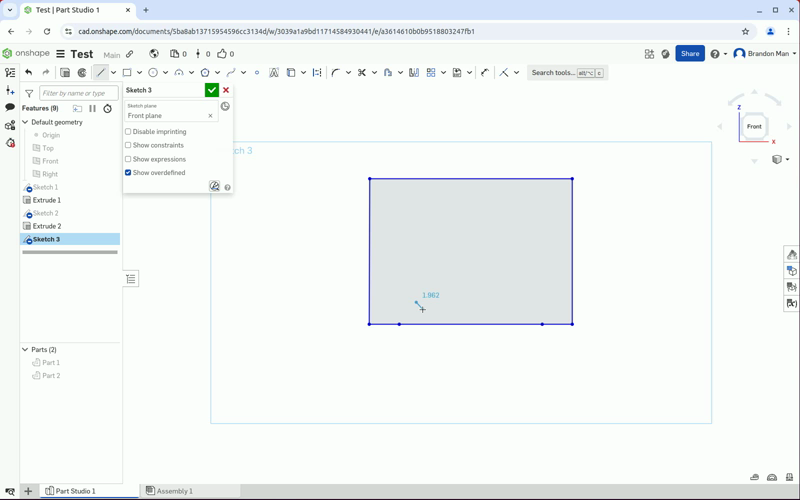
key_down(shift)
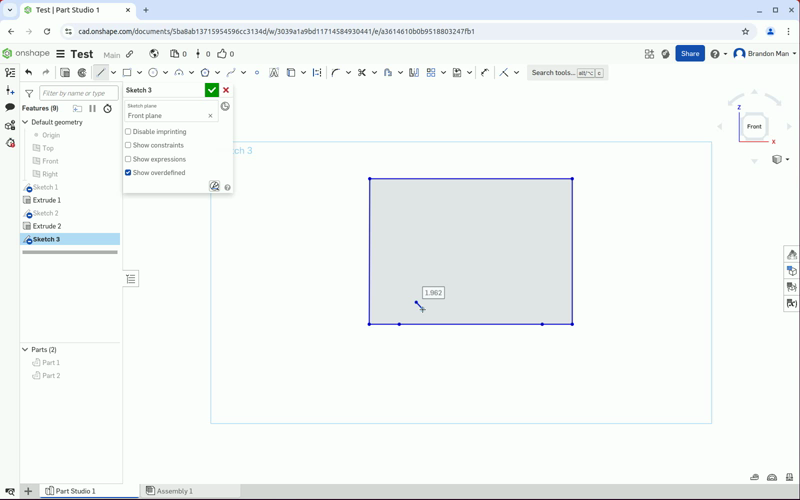
mouse_move(453, 309)
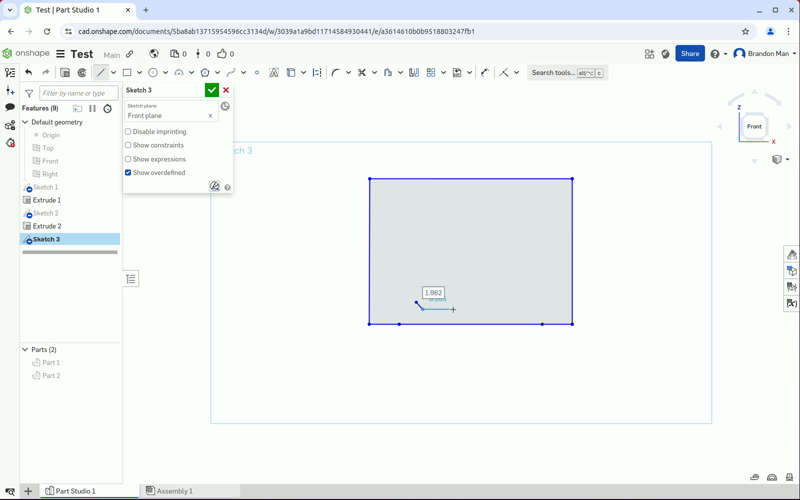
mouse_move(435, 294)
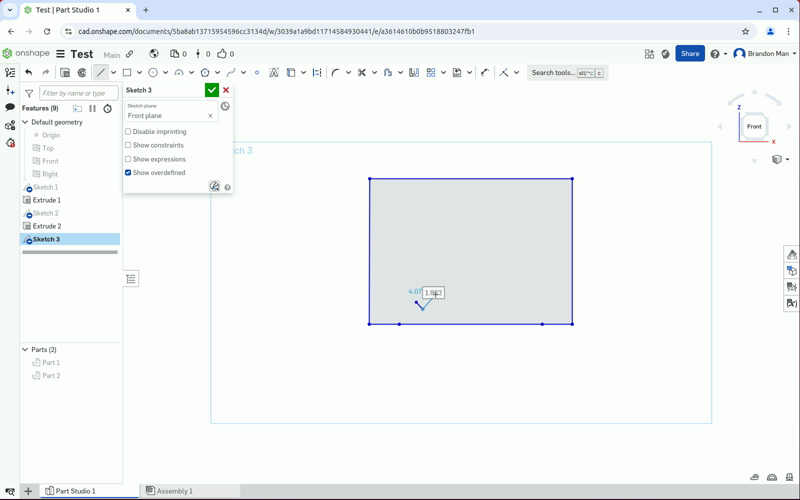
click(435, 294)
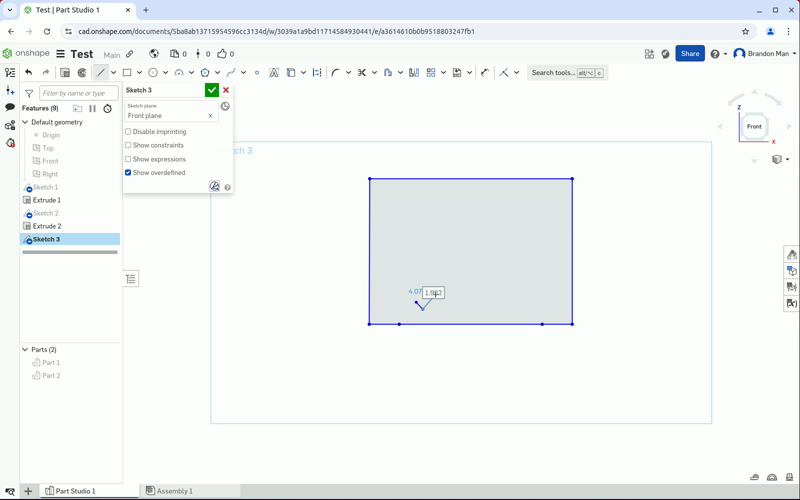
key_up(shift)
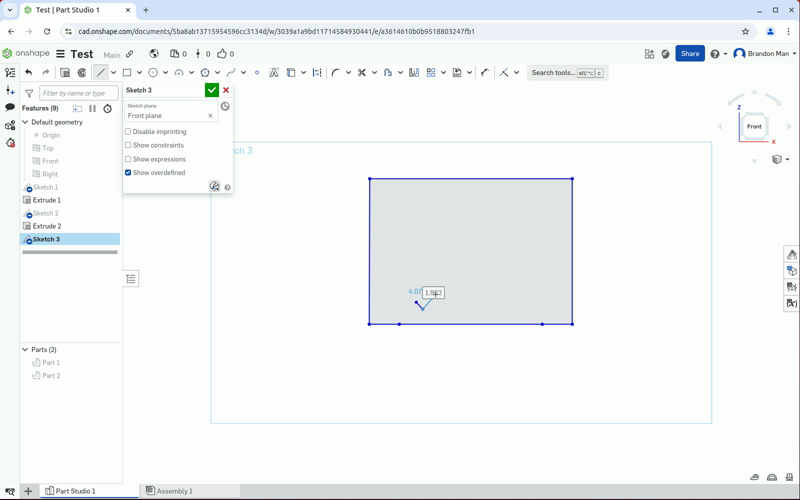
key_down(shift)
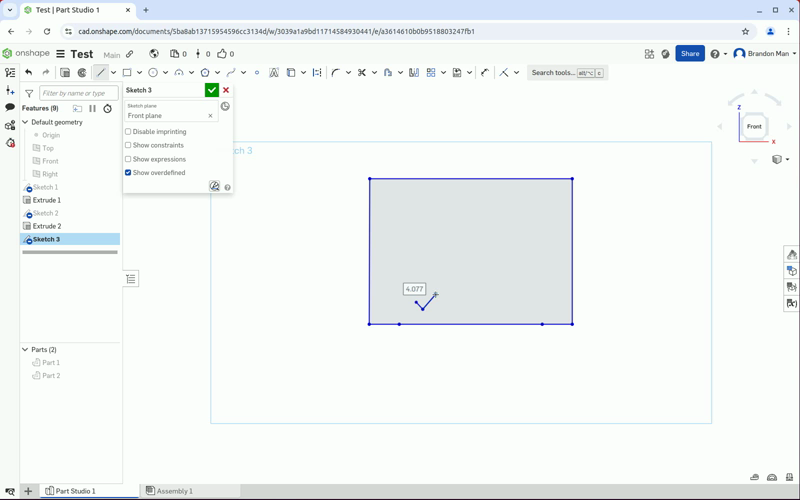
mouse_move(465, 294)
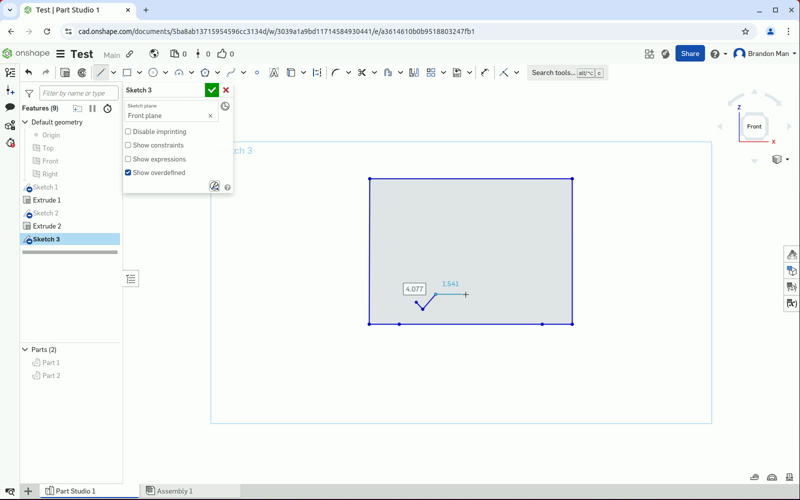
mouse_move(431, 287)
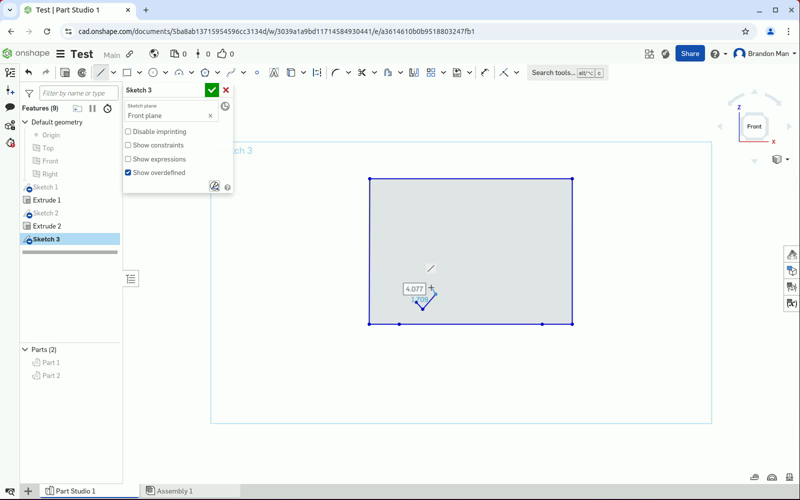
click(431, 287)
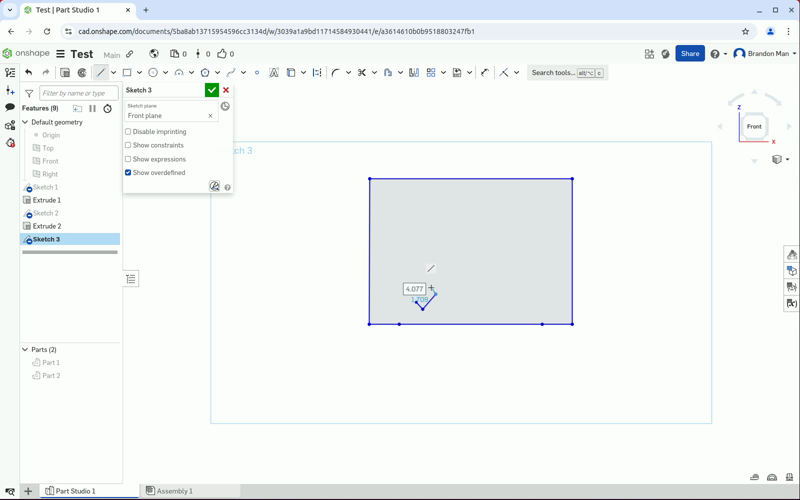
key_up(shift)
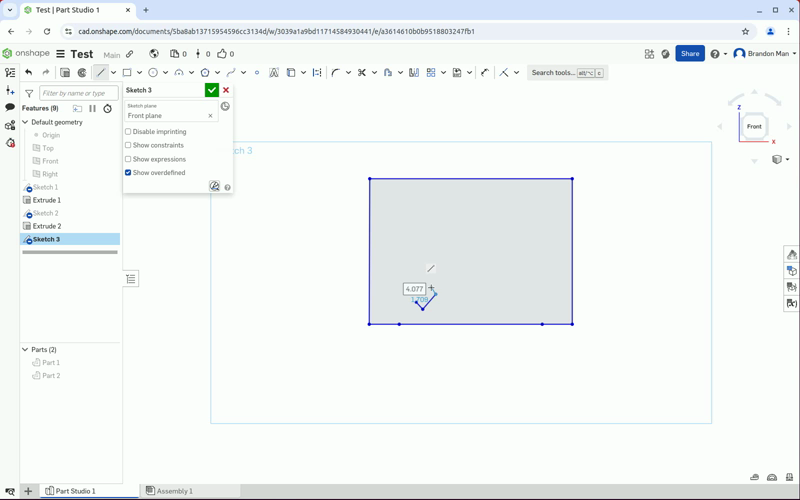
mouse_move(461, 287)
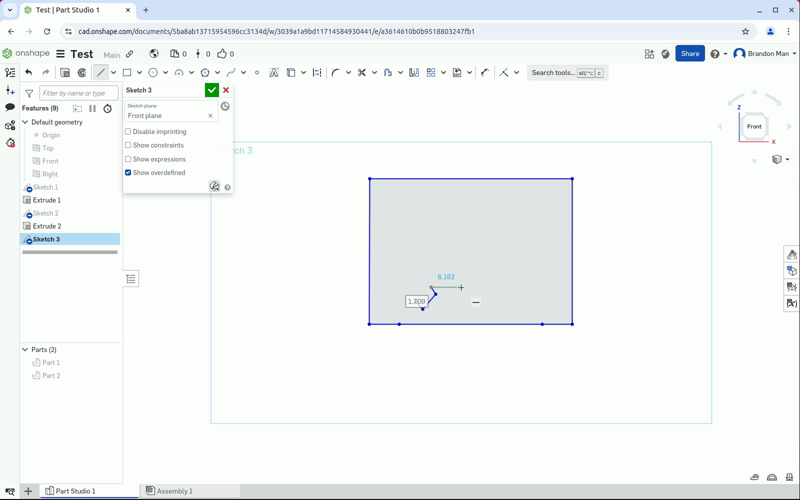
key_down(shift)
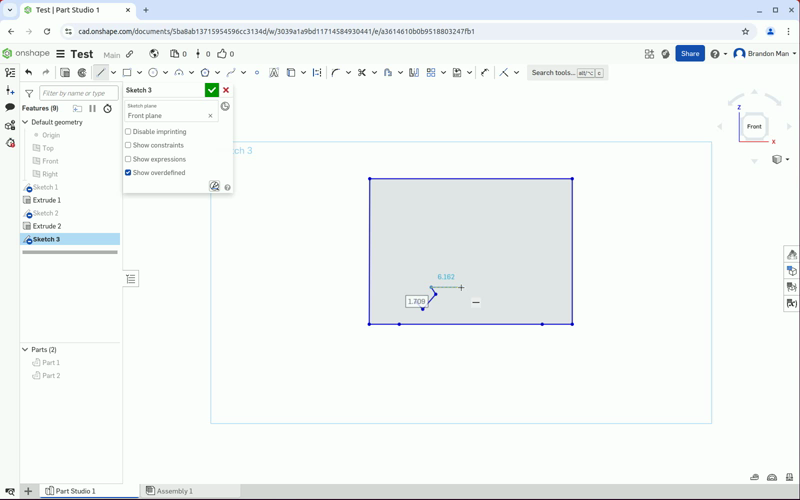
mouse_move(416, 302)
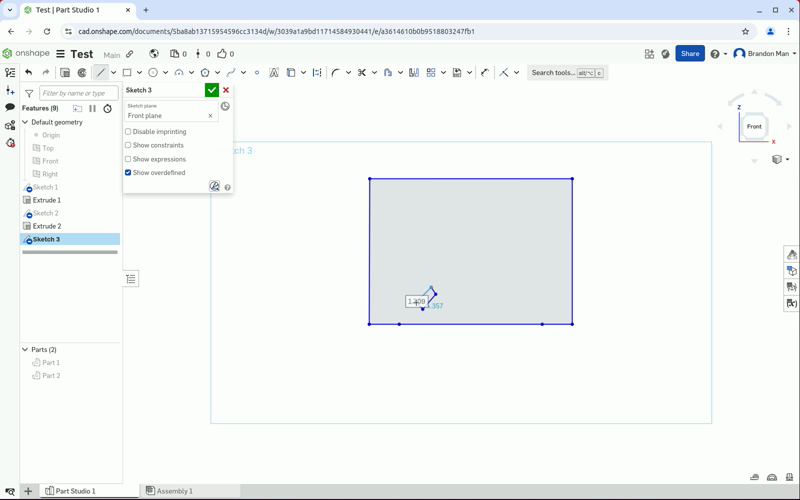
key_up(shift)
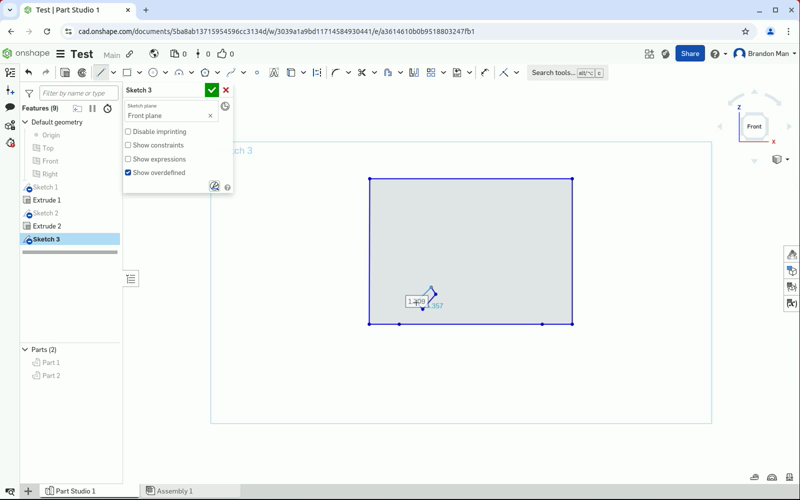
click(416, 302)
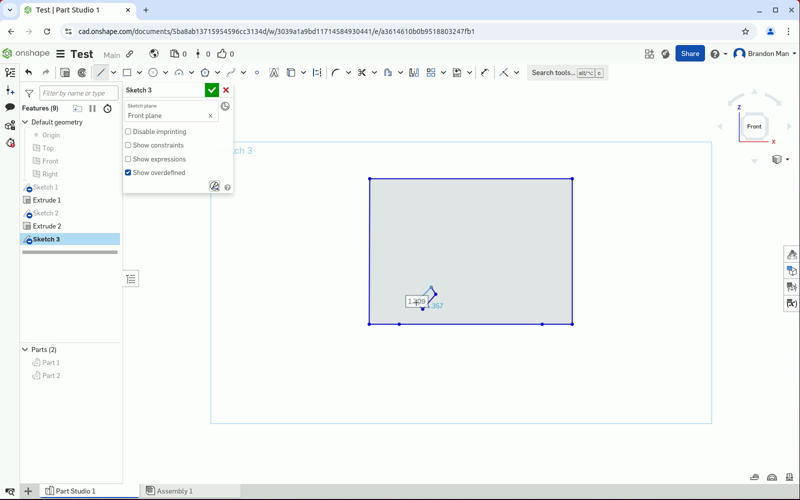
key(esc)
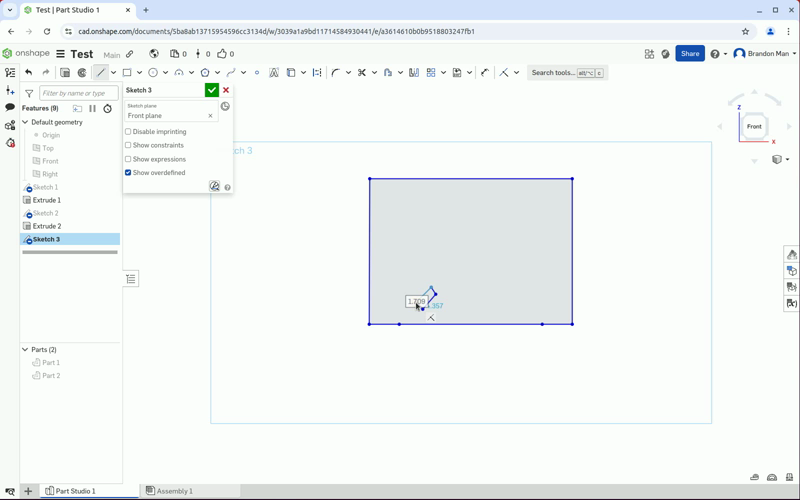
key(l)
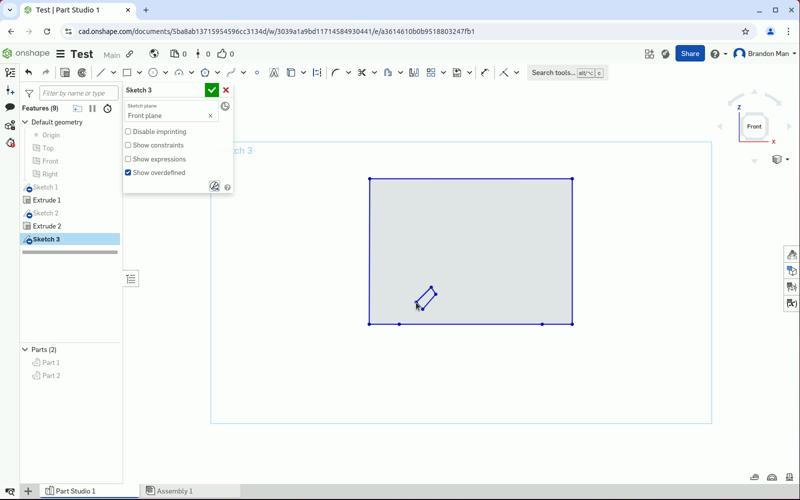
key_down(shift)
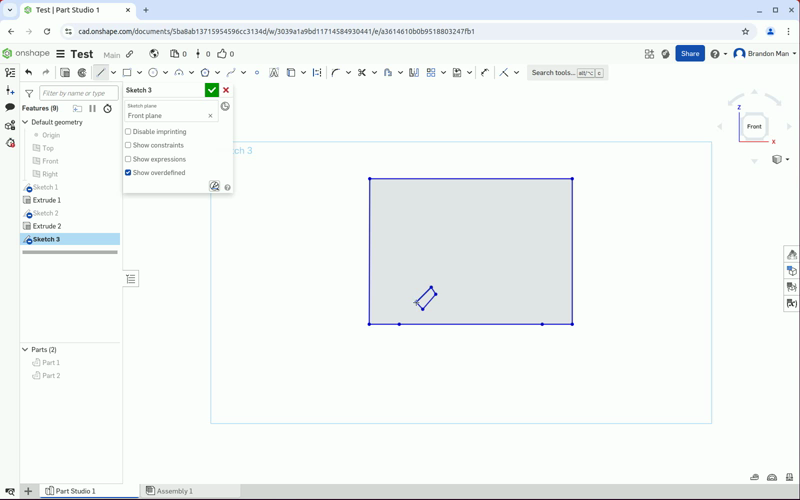
mouse_move(497, 208)
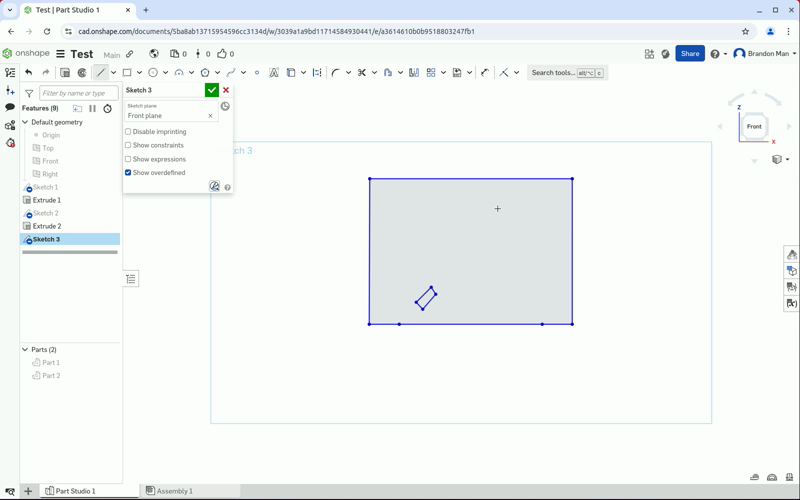
click(497, 208)
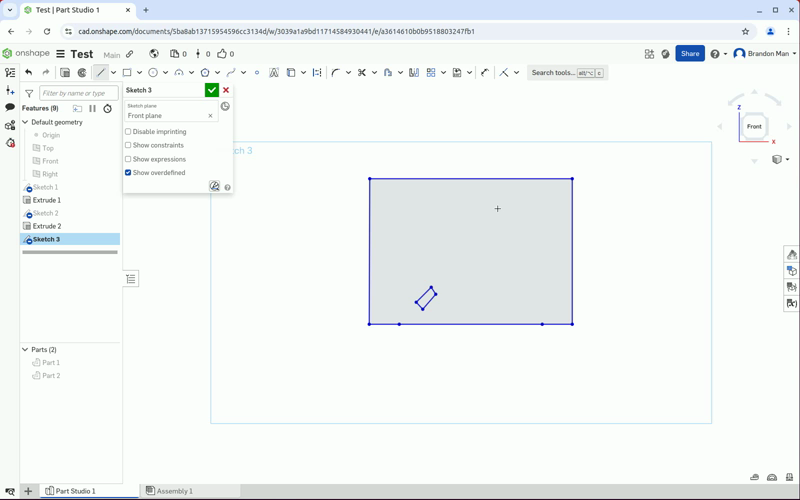
key_up(shift)
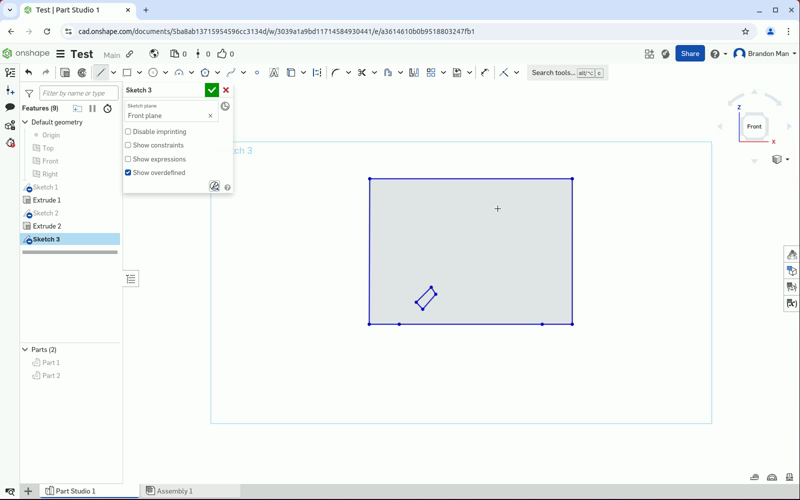
key_down(shift)
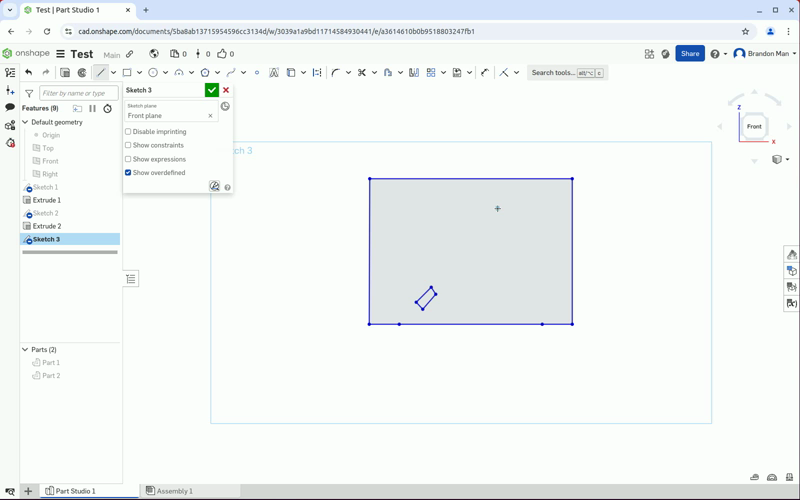
mouse_move(527, 208)
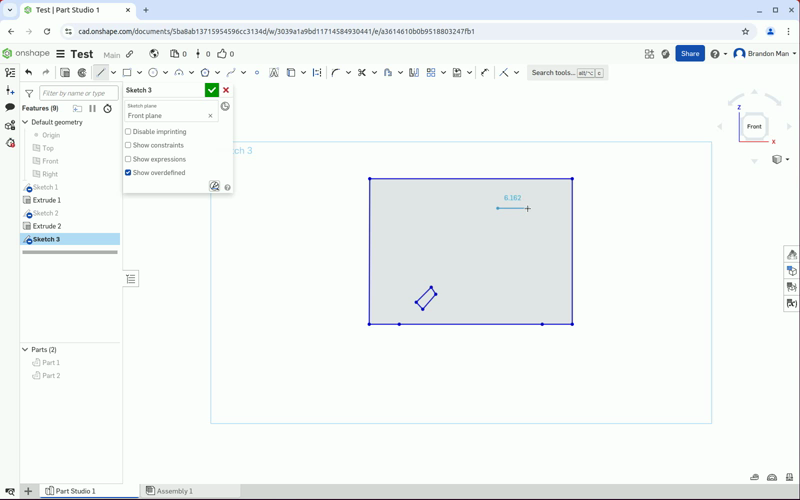
mouse_move(504, 212)
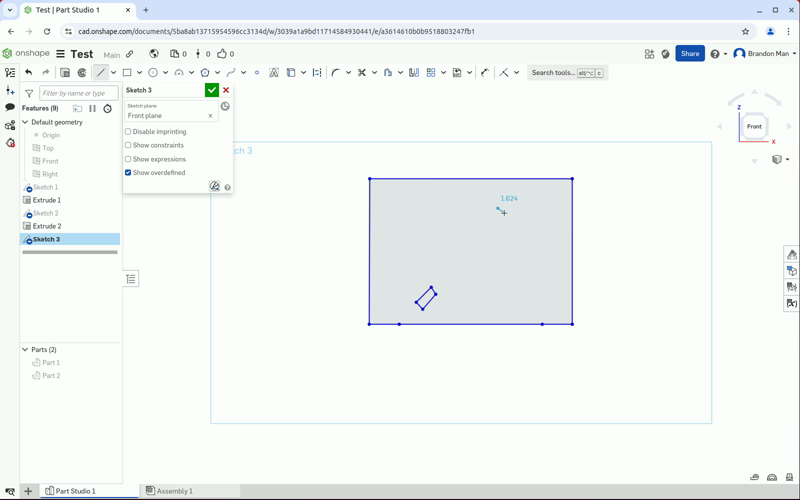
click(504, 212)
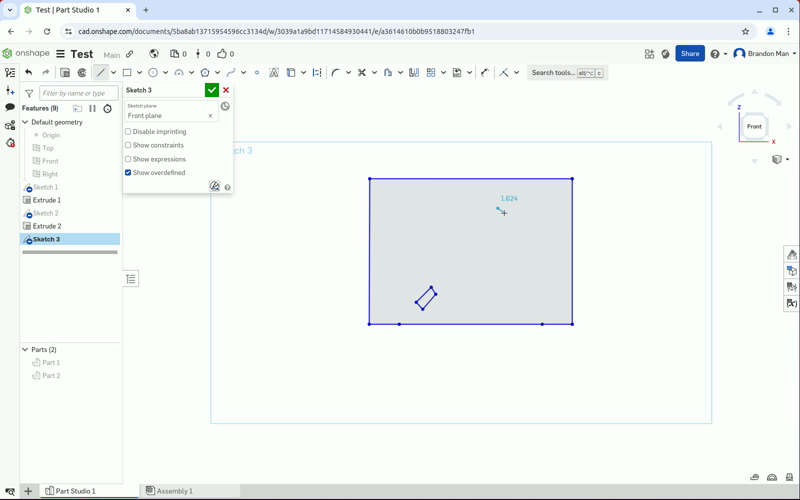
key_up(shift)
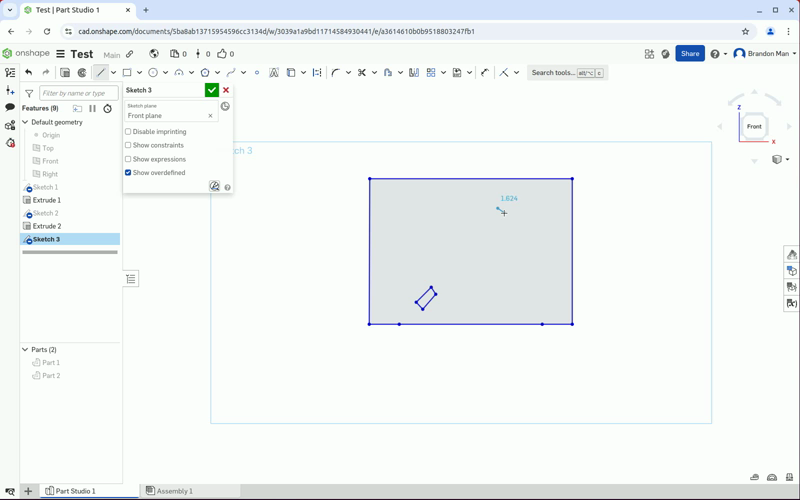
key_down(shift)
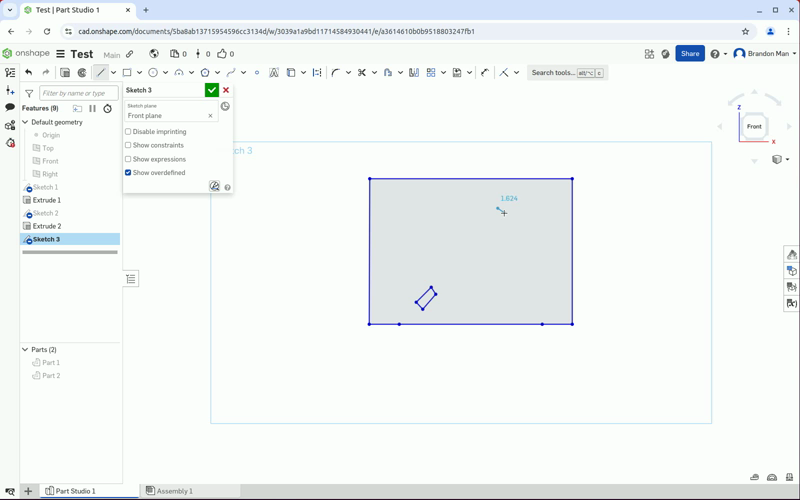
mouse_move(534, 212)
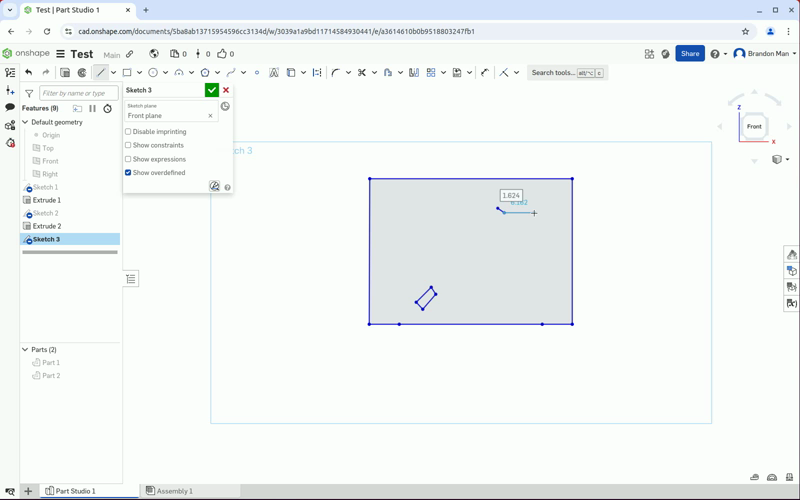
mouse_move(516, 197)
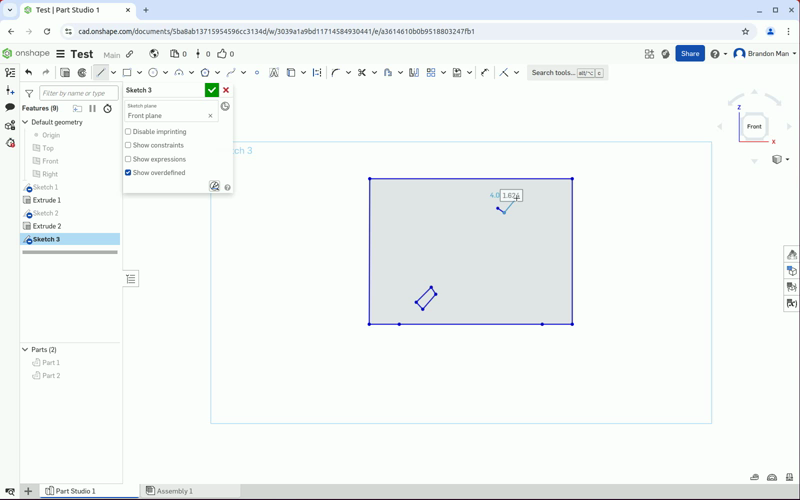
click(516, 197)
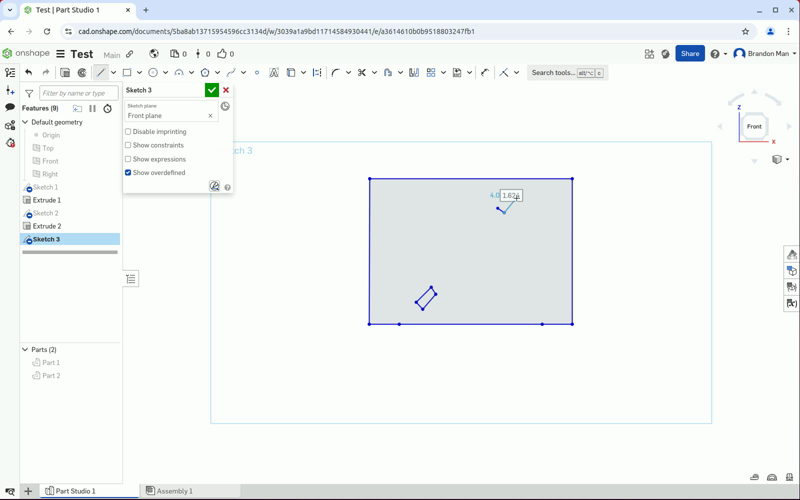
key_up(shift)
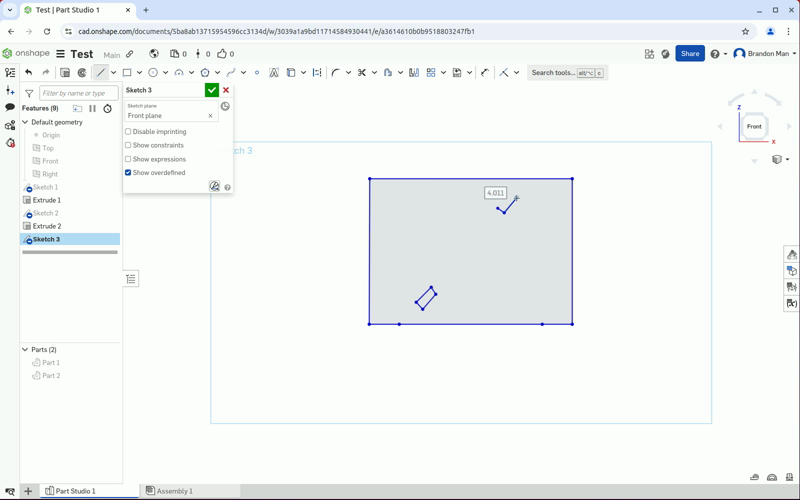
key_down(shift)
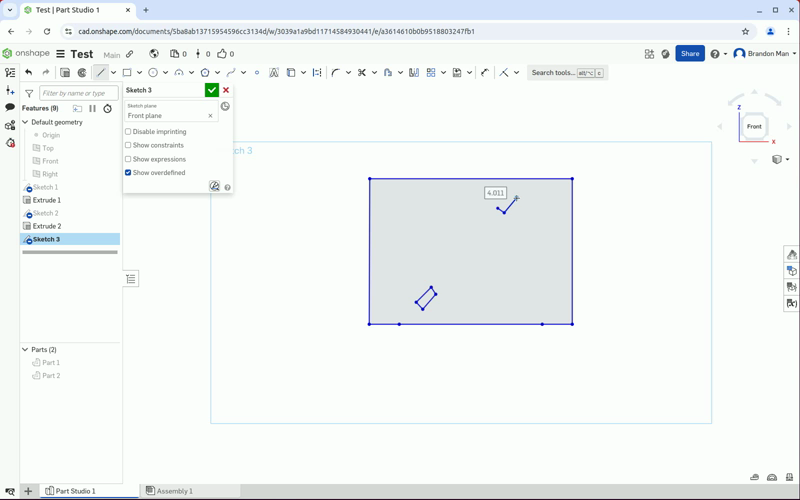
mouse_move(546, 197)
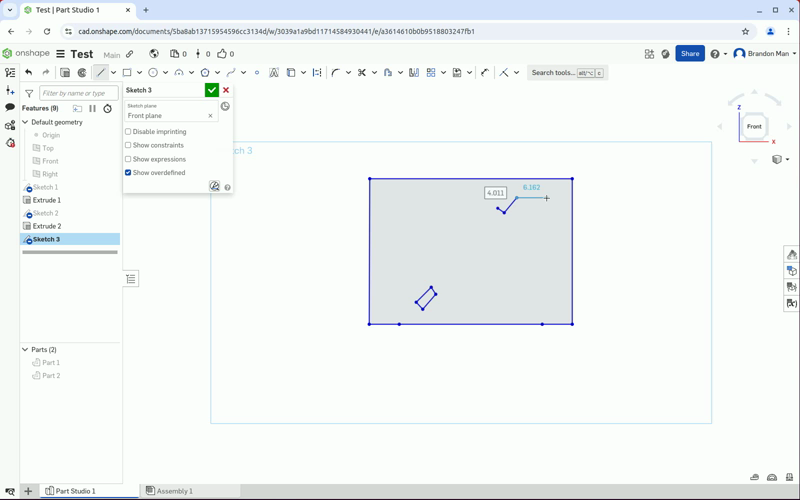
mouse_move(510, 193)
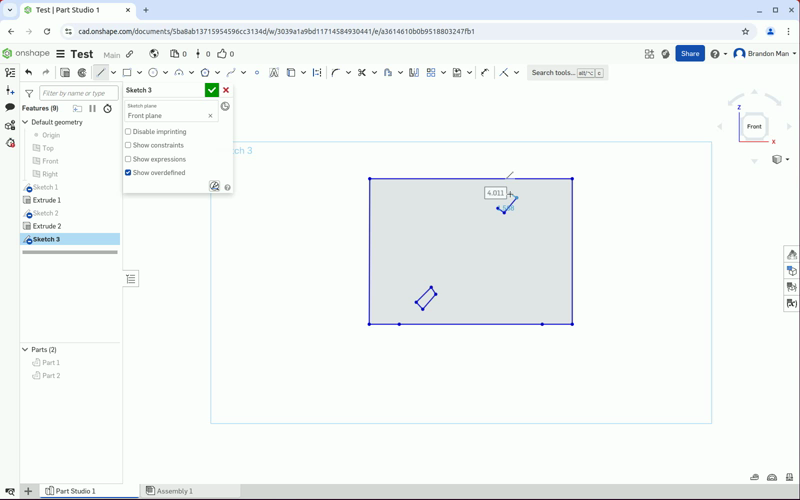
click(510, 193)
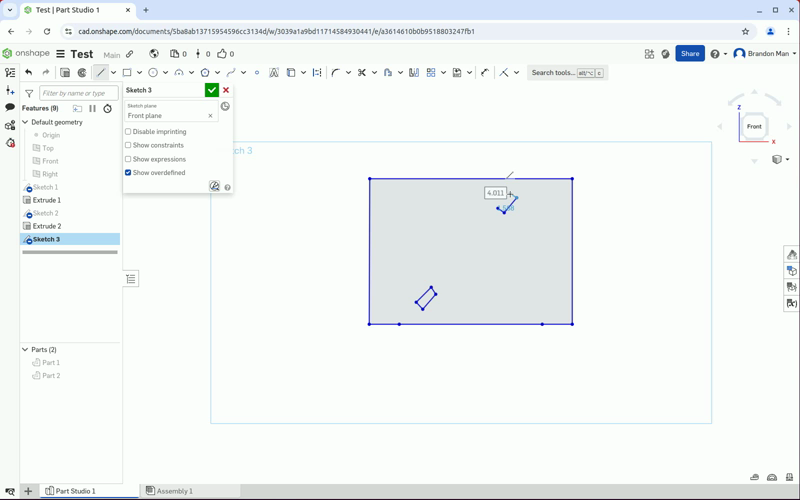
key_up(shift)
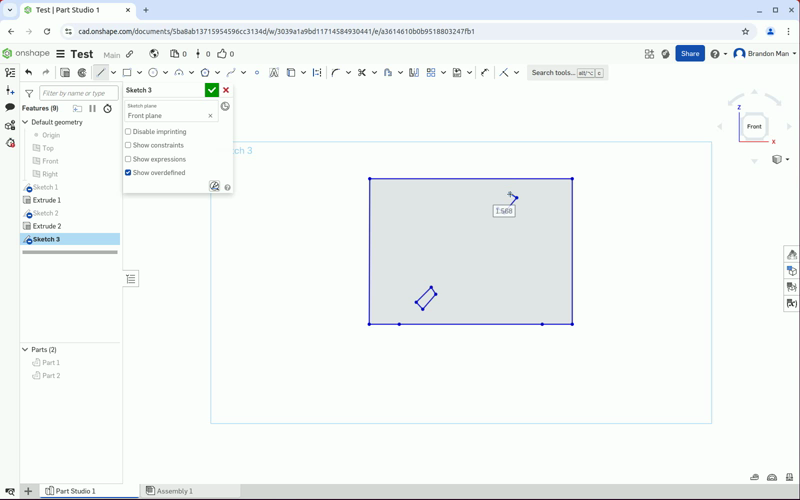
mouse_move(540, 193)
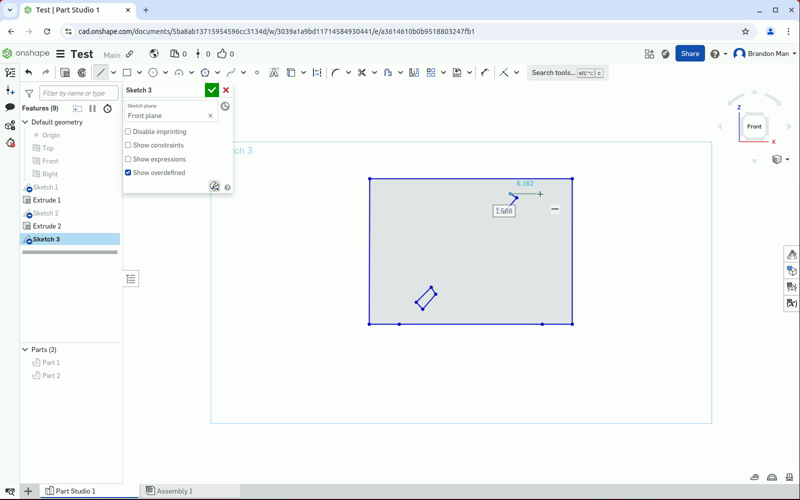
key_down(shift)
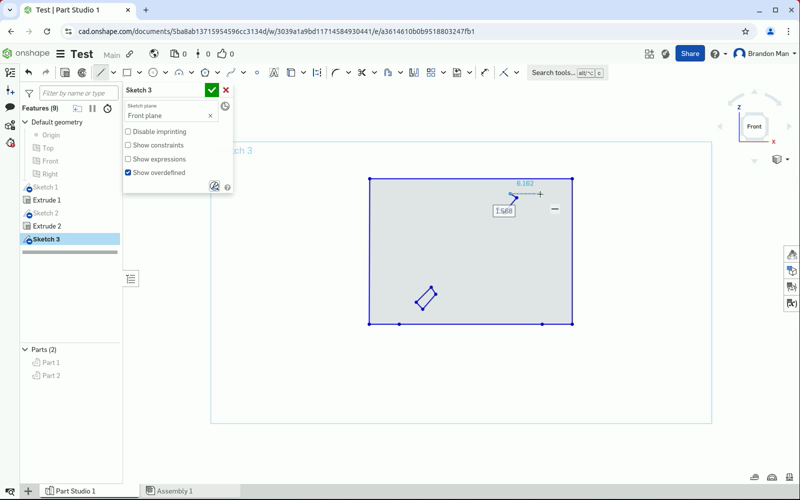
mouse_move(497, 208)
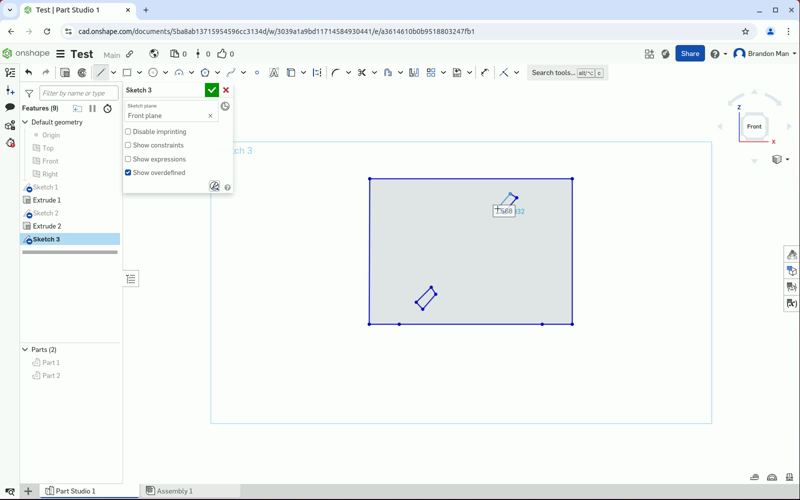
key_up(shift)
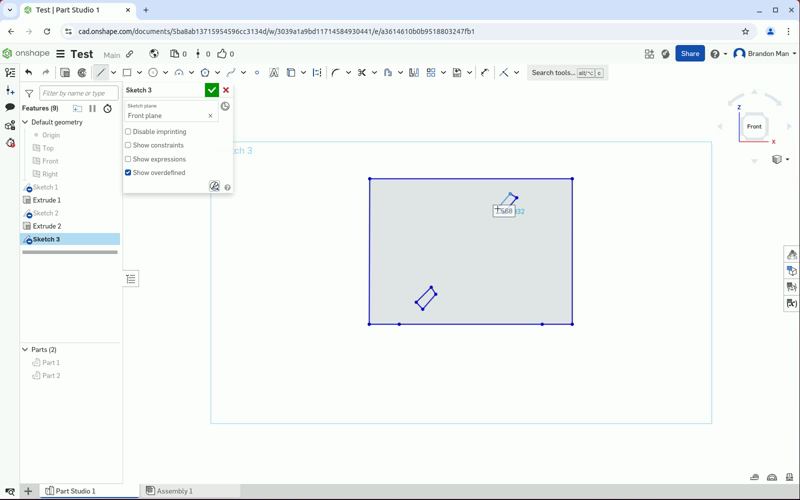
click(497, 208)
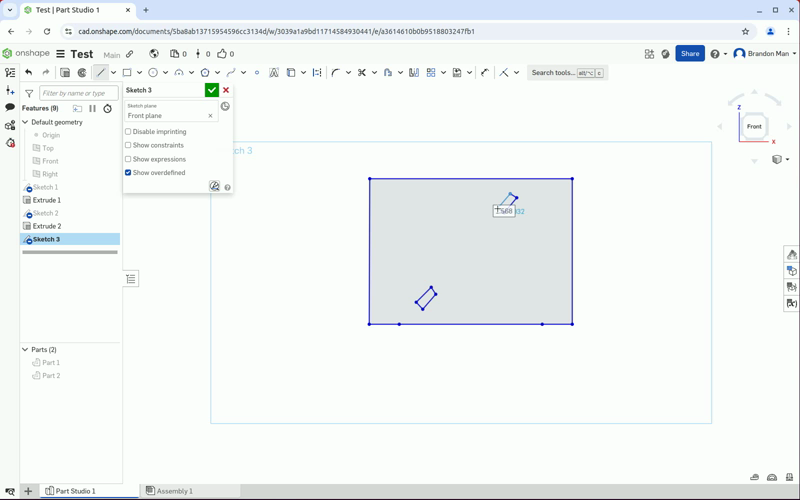
key(esc)
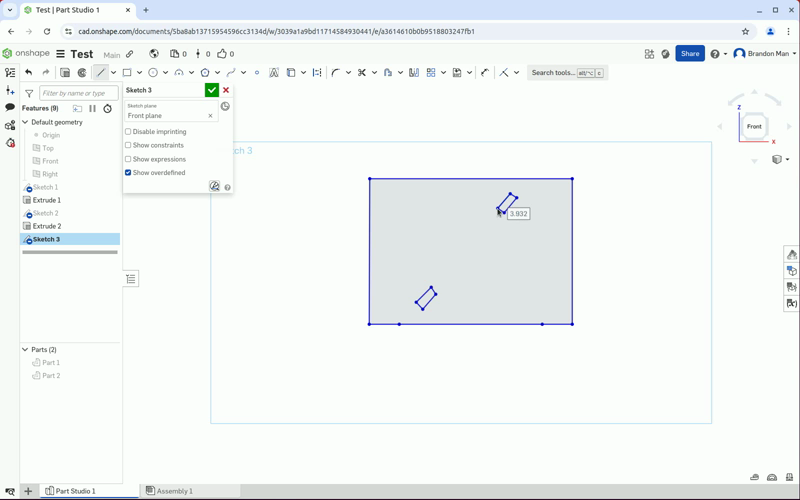
mouse_move(516, 261)
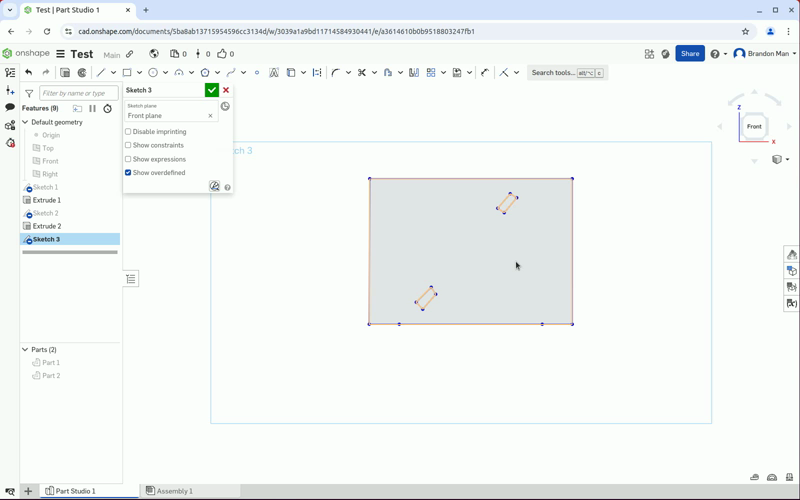
click(516, 261)
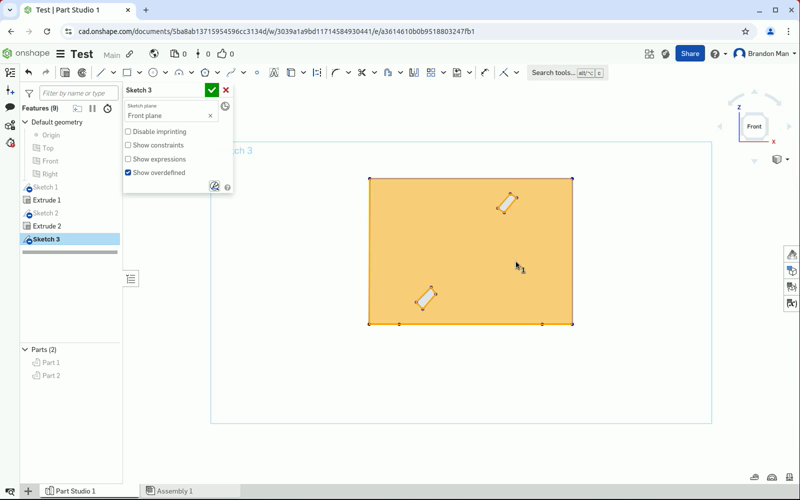
mouse_move(73, 352)
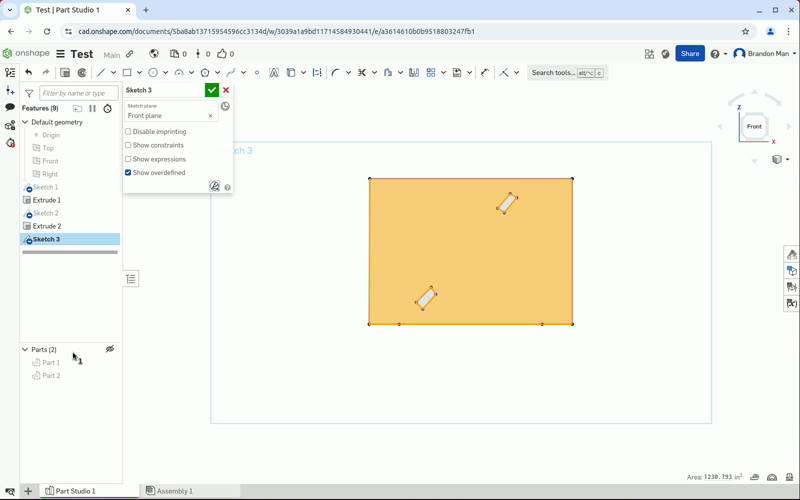
key(shift+y)
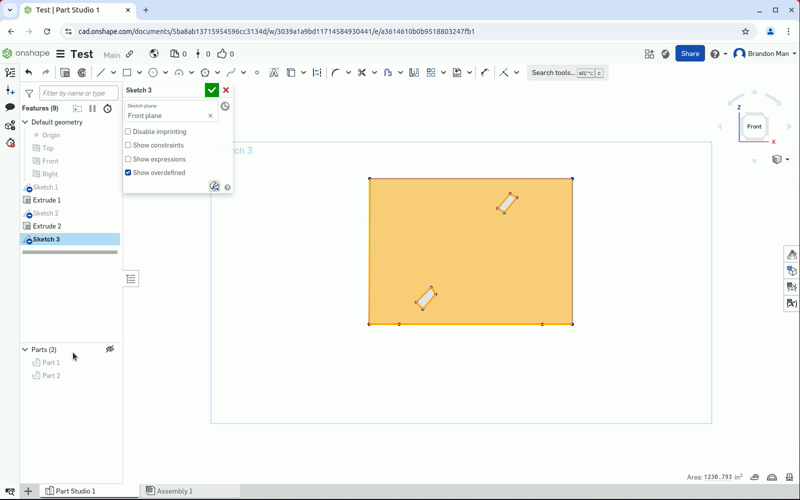
key(shift+e)
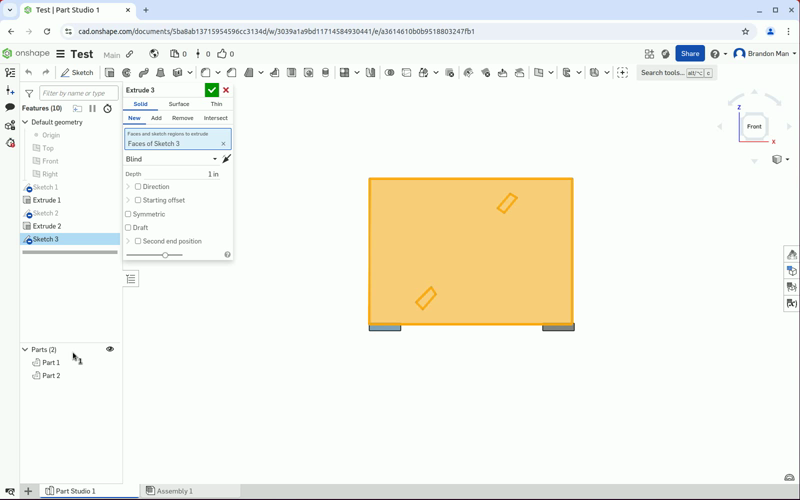
mouse_move(143, 106)
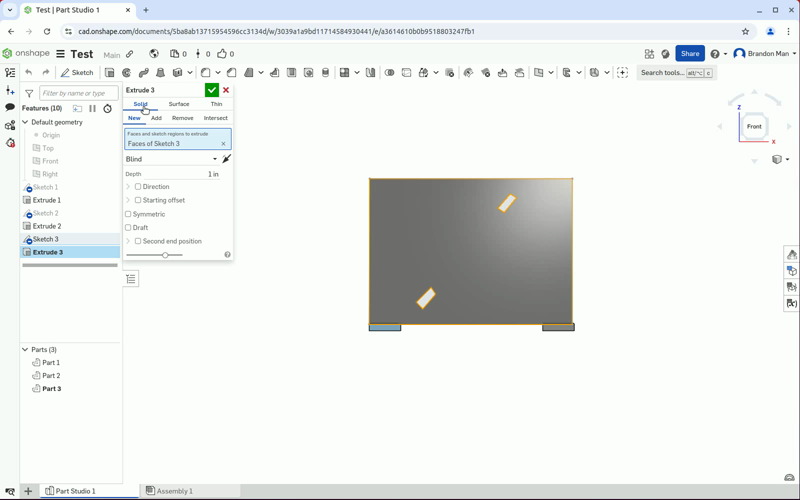
click(143, 106)
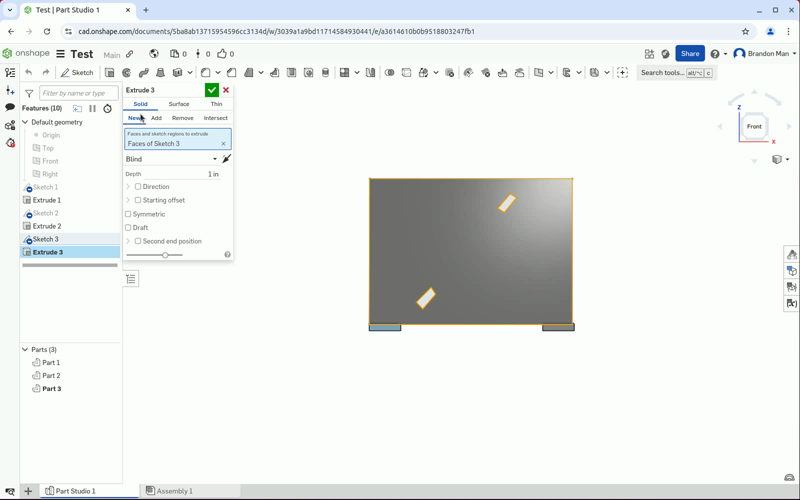
mouse_move(137, 120)
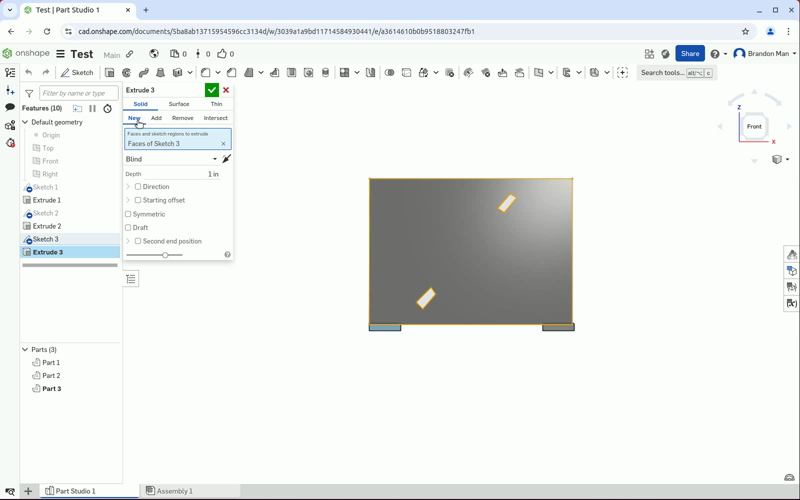
click(137, 120)
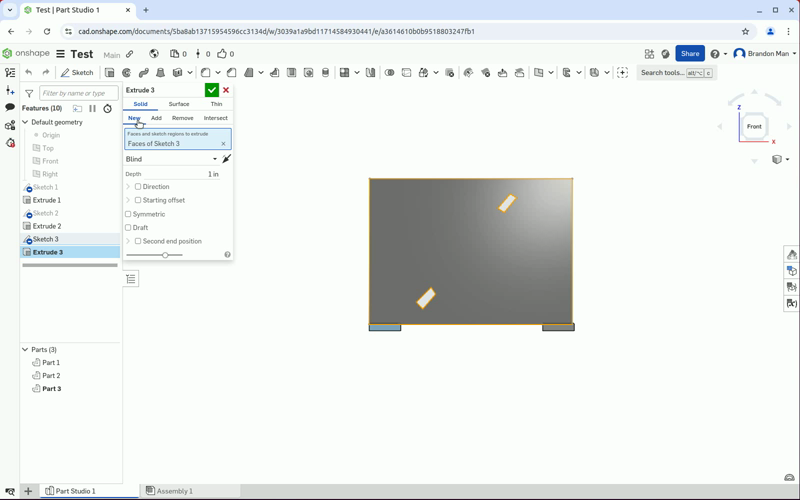
key(tab, 4)
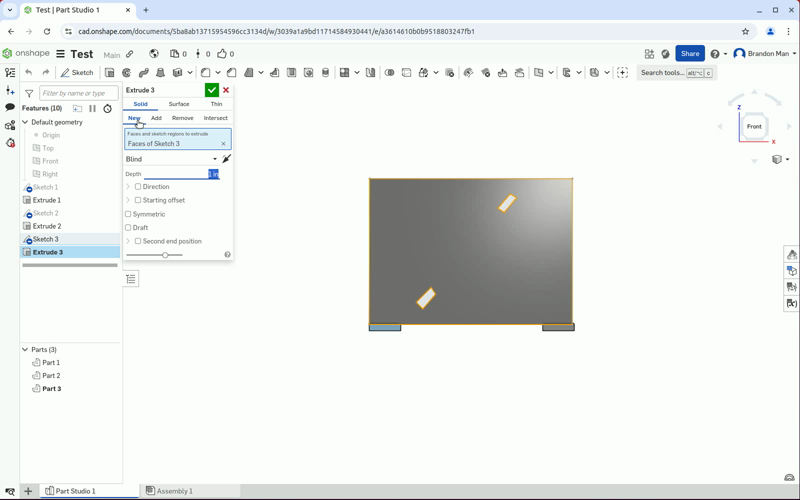
text(1.685)
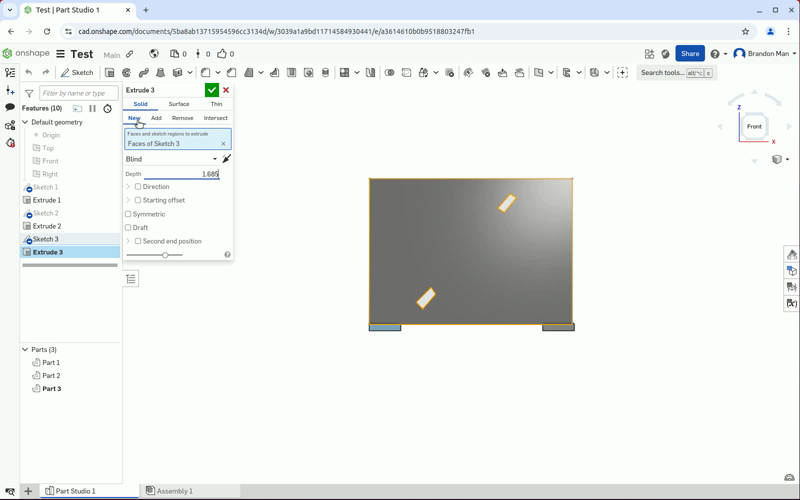
key(enter)
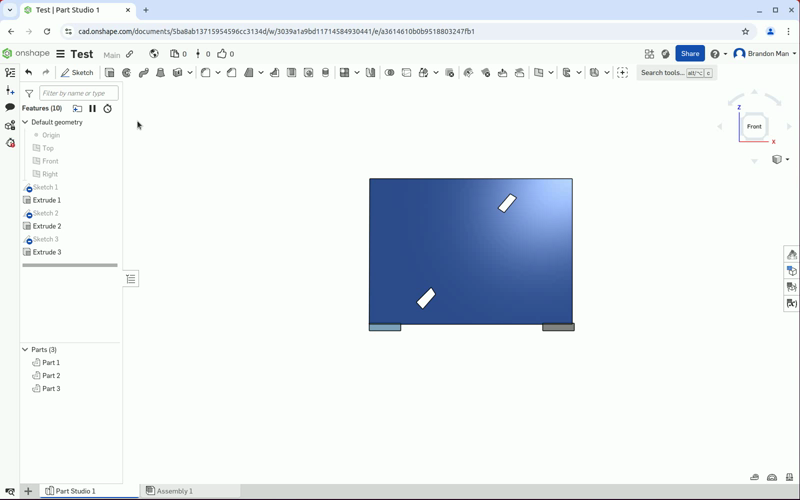
key(shift+h)
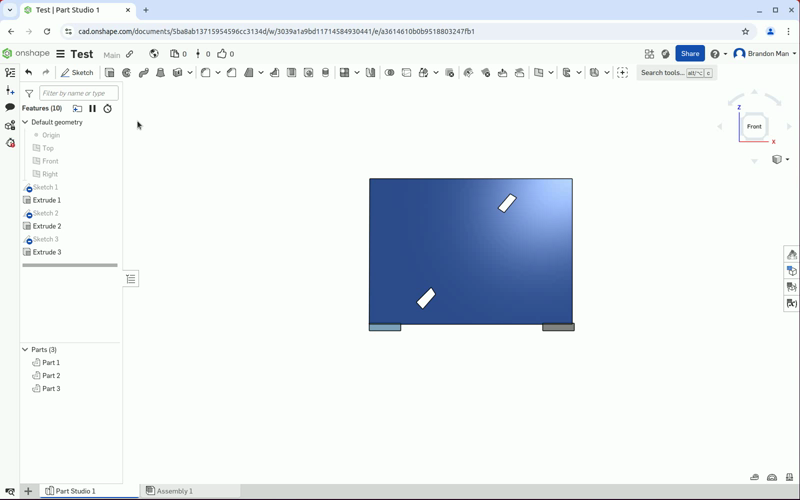
key(shift+h)
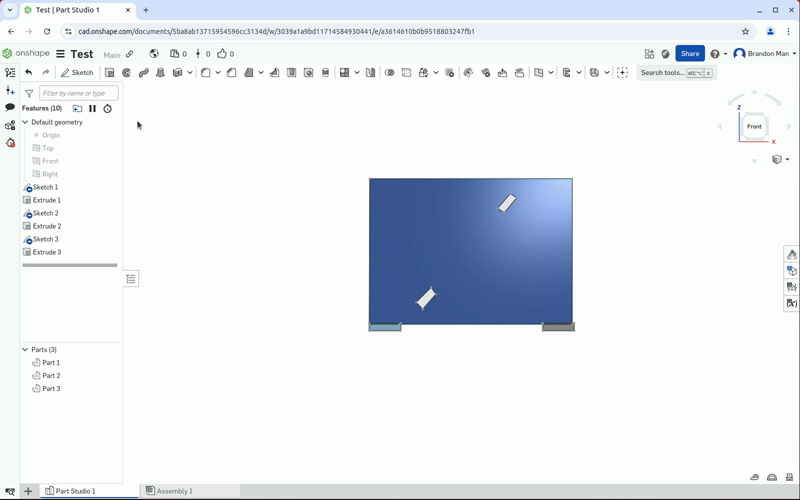
key(shift+7)
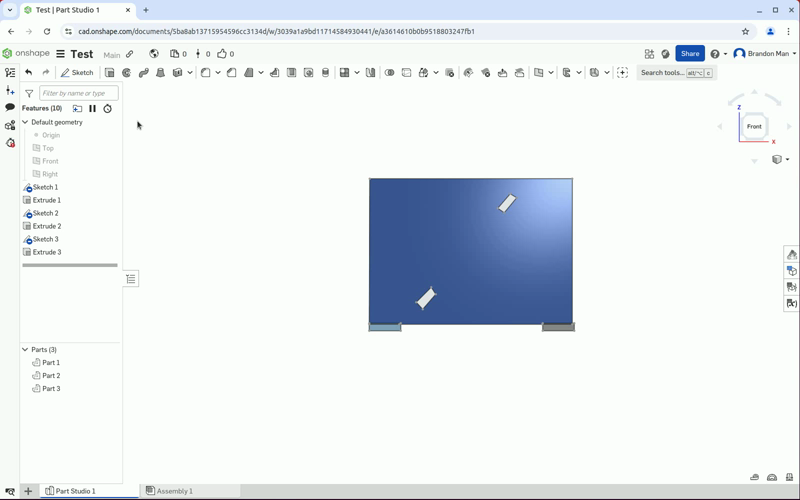
key(left, 2)
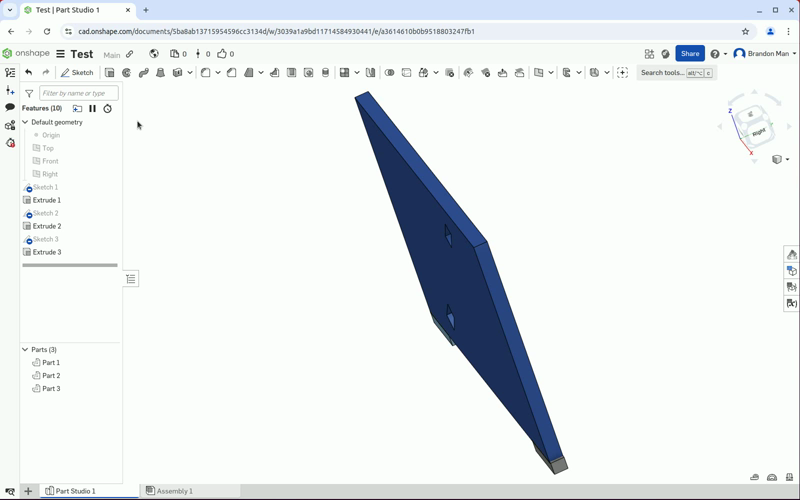
key(down, 2)
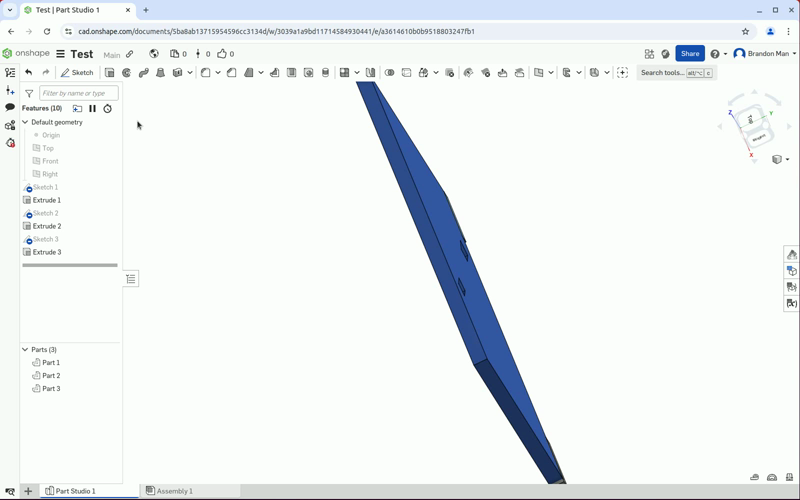
key(up, 2)
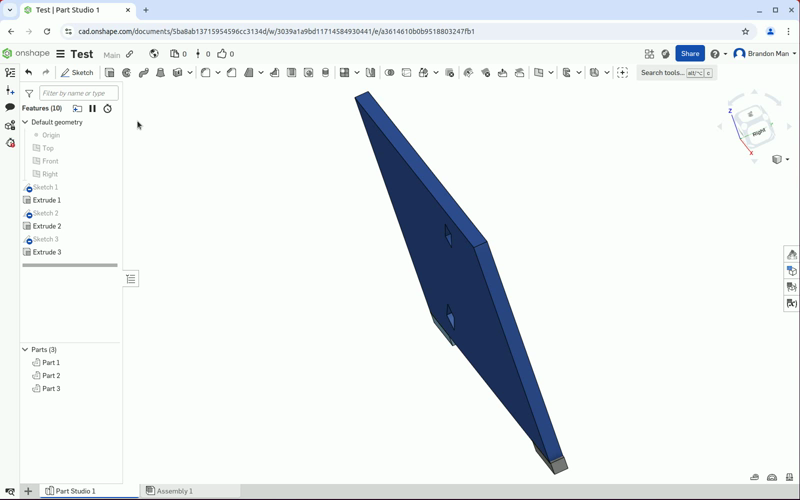
key(right, 2)
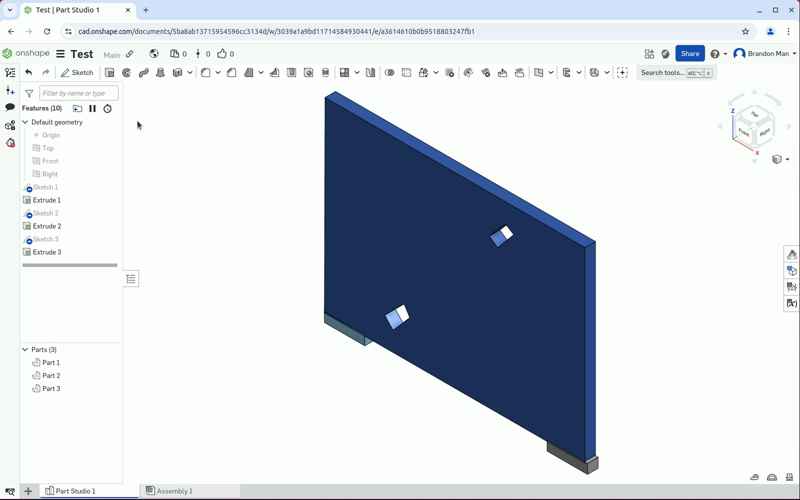
mouse_move(73, 189)
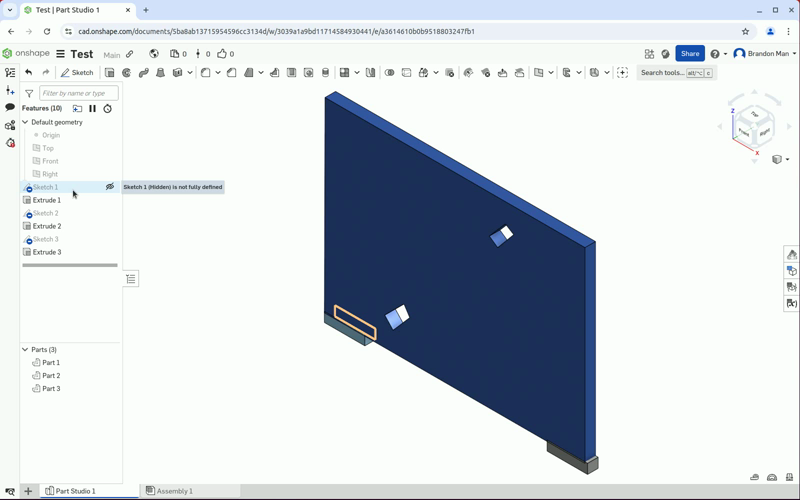
click(73, 189)